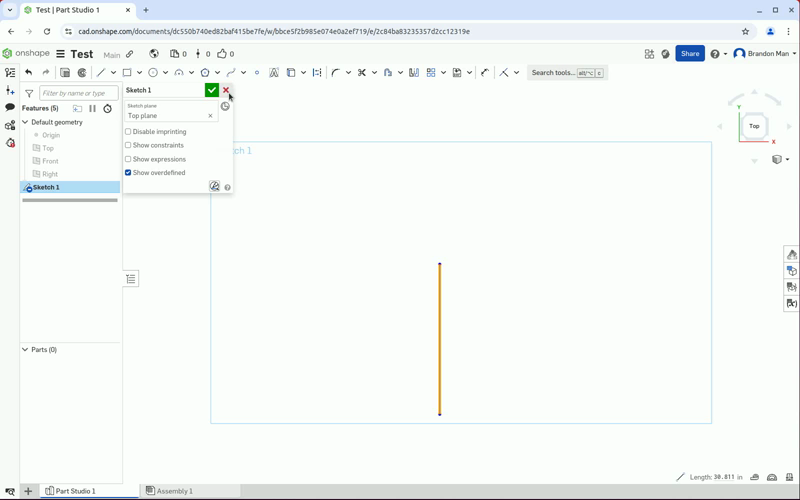
key(shift+h)
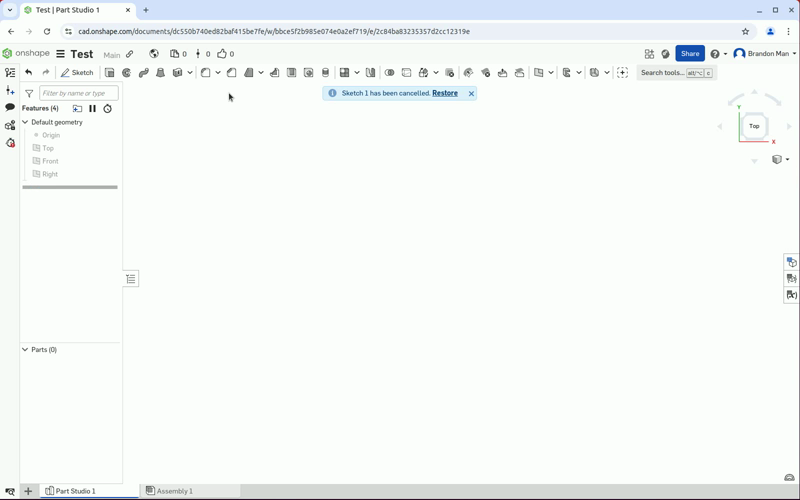
mouse_move(73, 352)
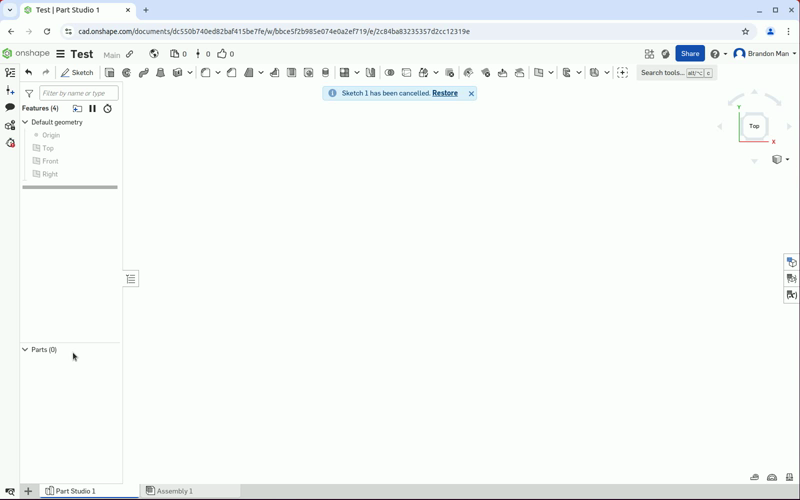
key(y)
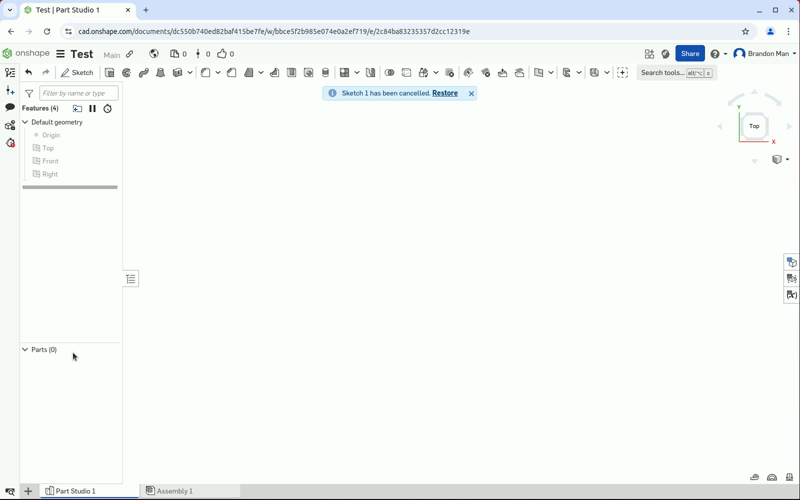
key(shift+p)
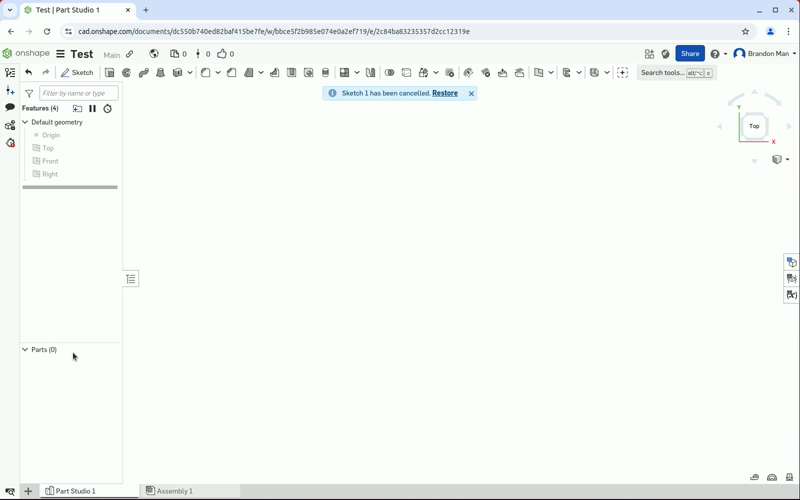
key(space)
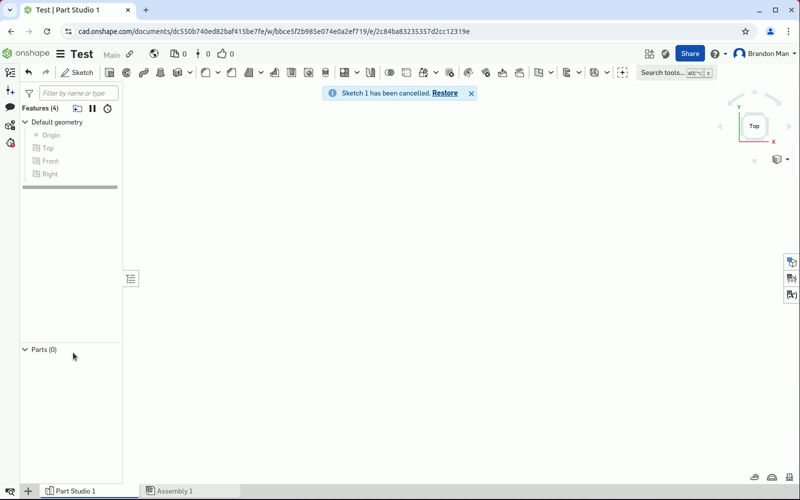
key_down(shift)
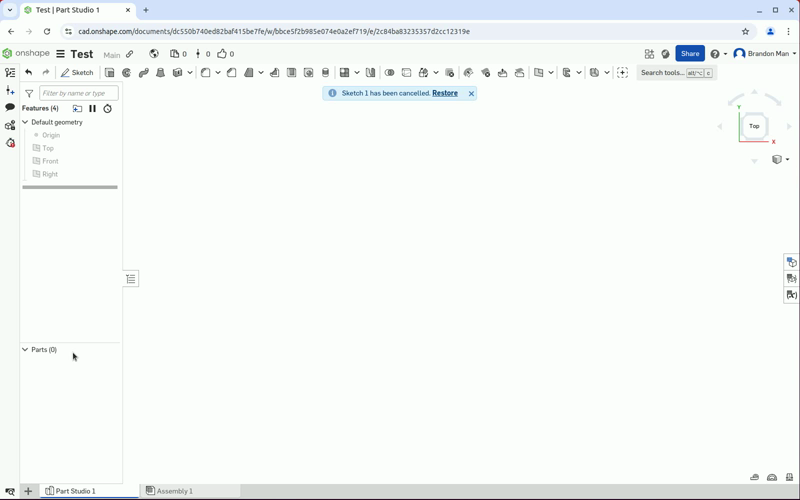
key(up)
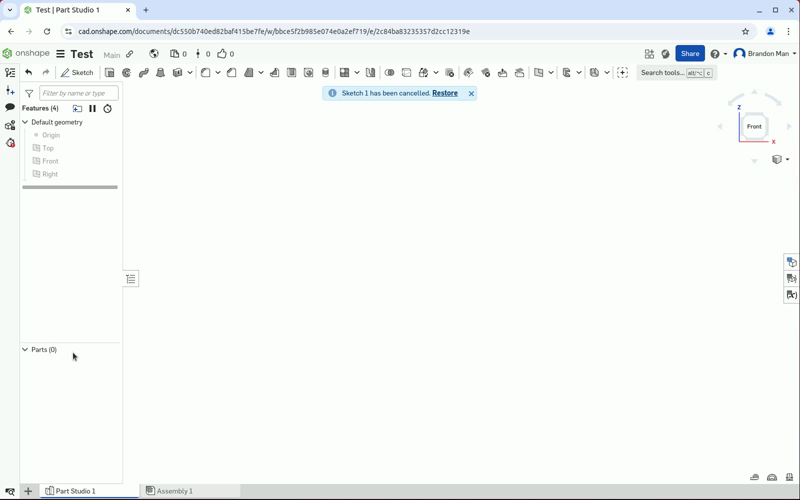
key_up(shift)
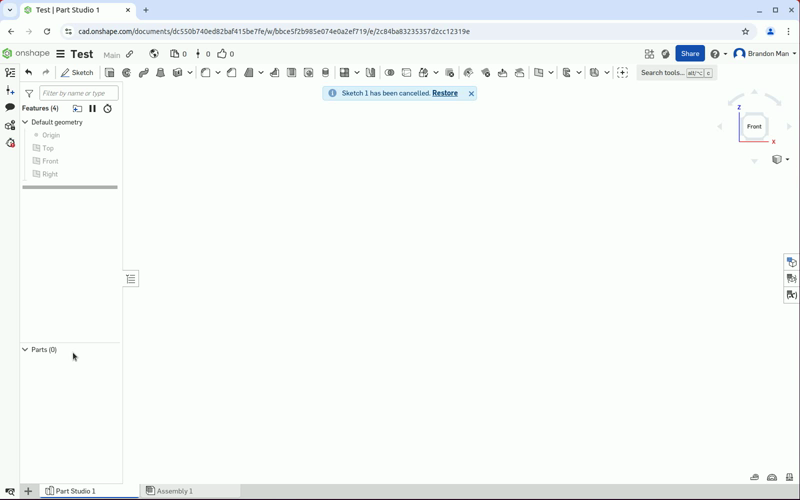
key(space)
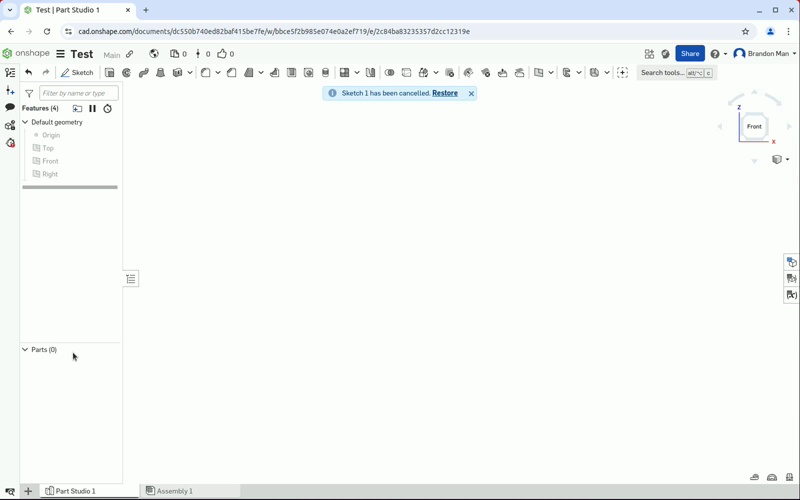
key_down(shift)
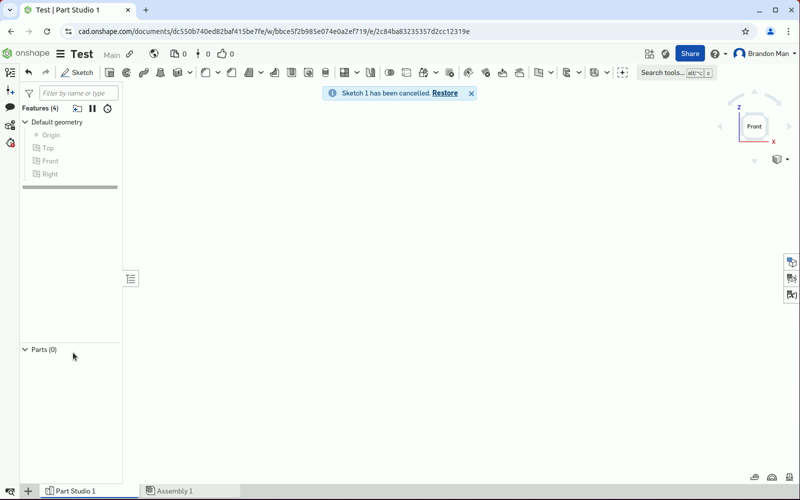
key(left)
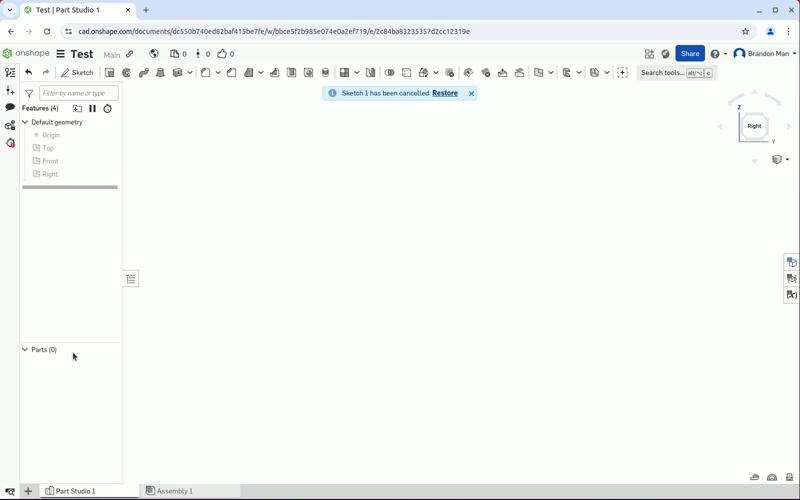
key_up(shift)
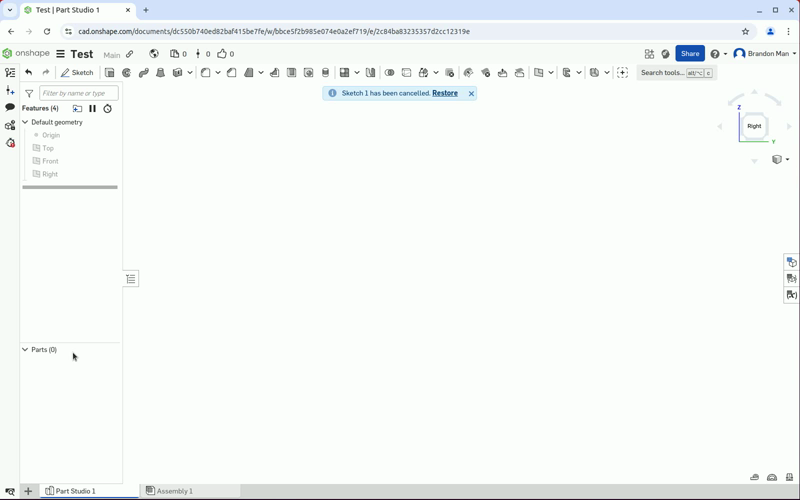
mouse_move(73, 352)
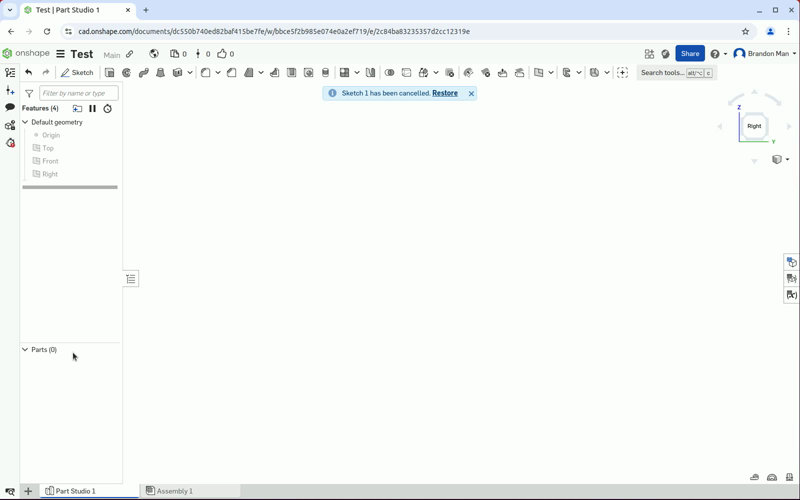
key(shift+y)
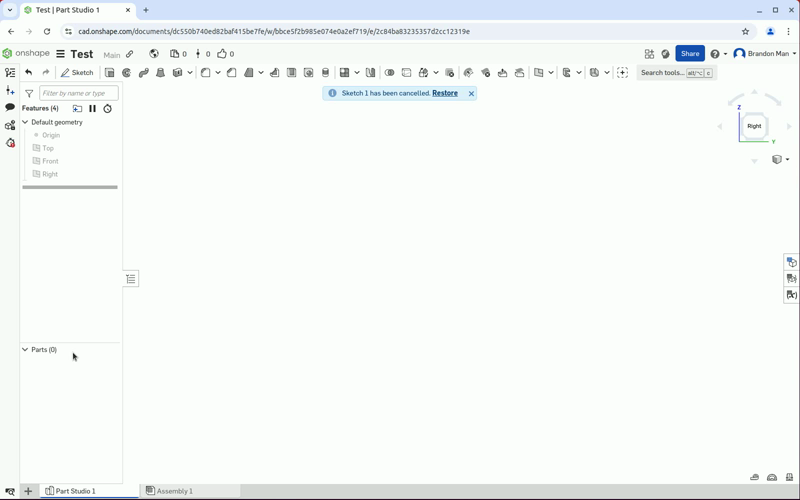
key(shift+s)
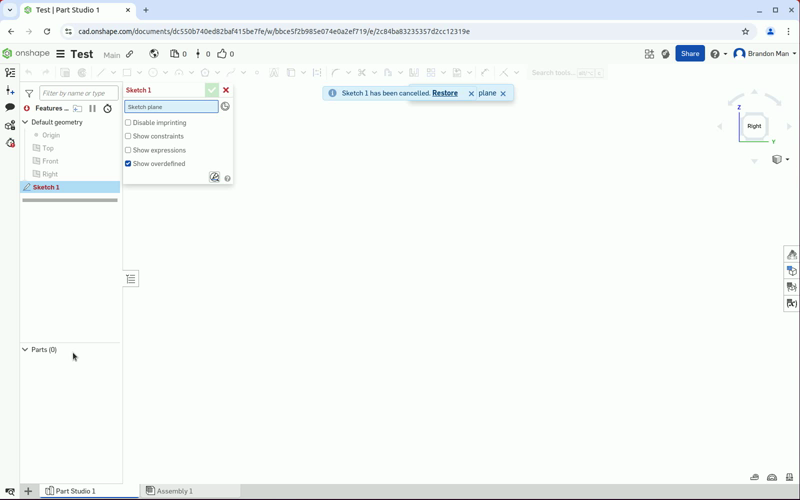
mouse_move(73, 176)
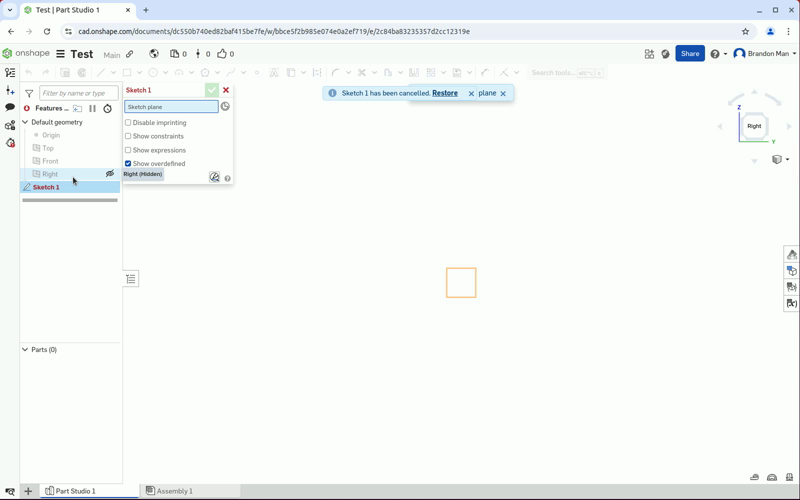
click(73, 176)
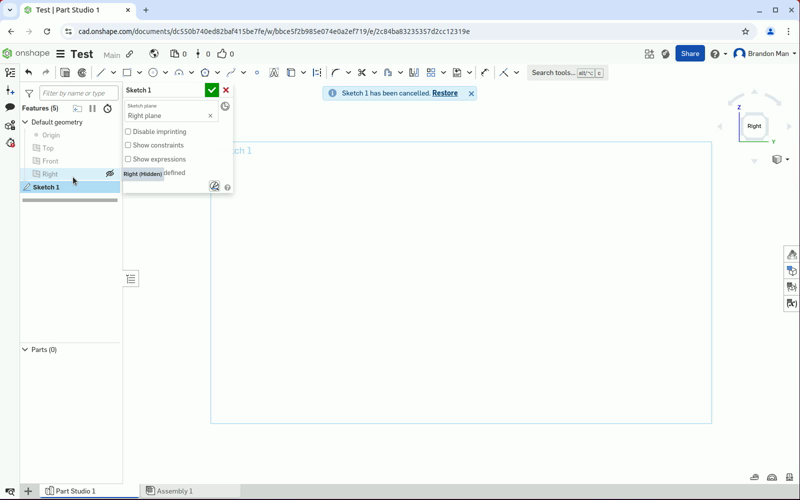
mouse_move(73, 352)
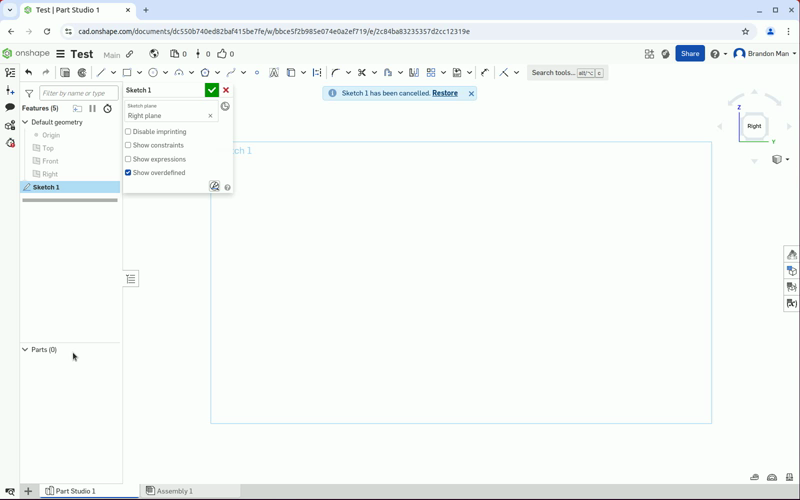
key(y)
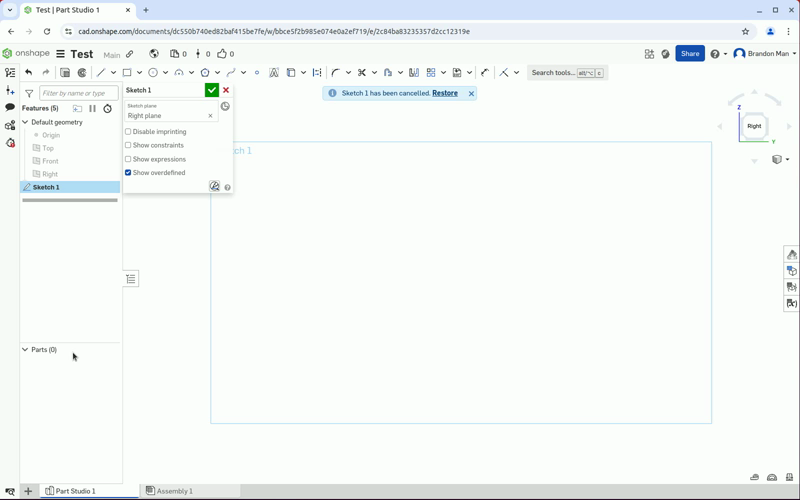
key(l)
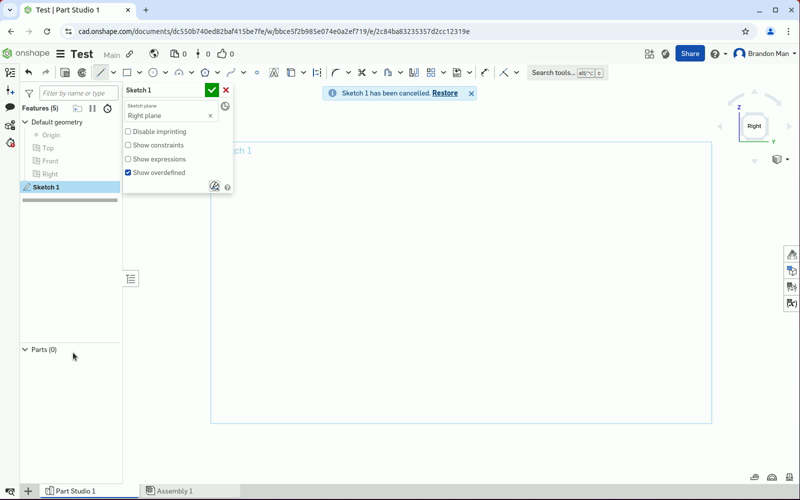
key_down(shift)
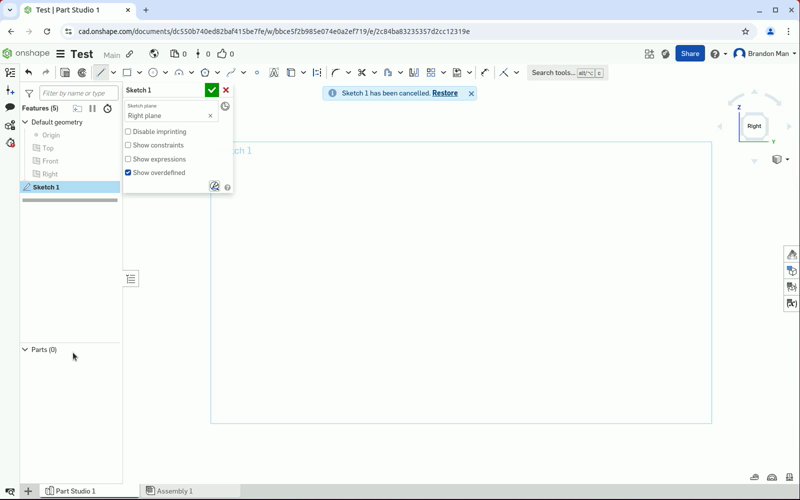
mouse_move(458, 284)
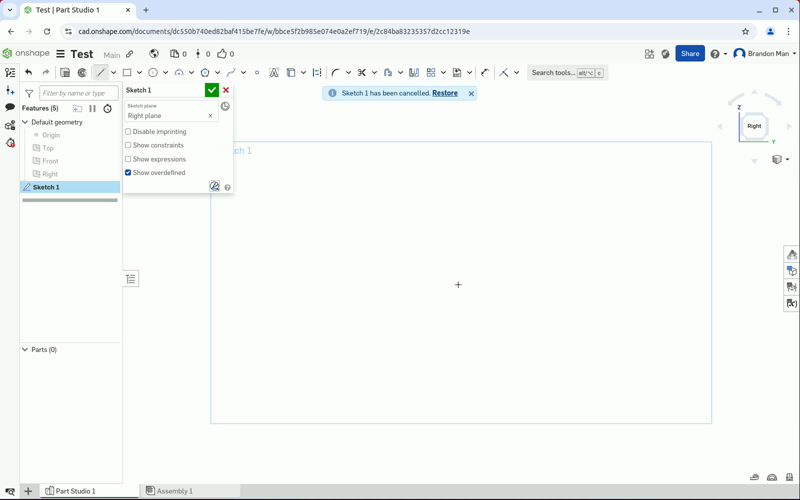
click(458, 284)
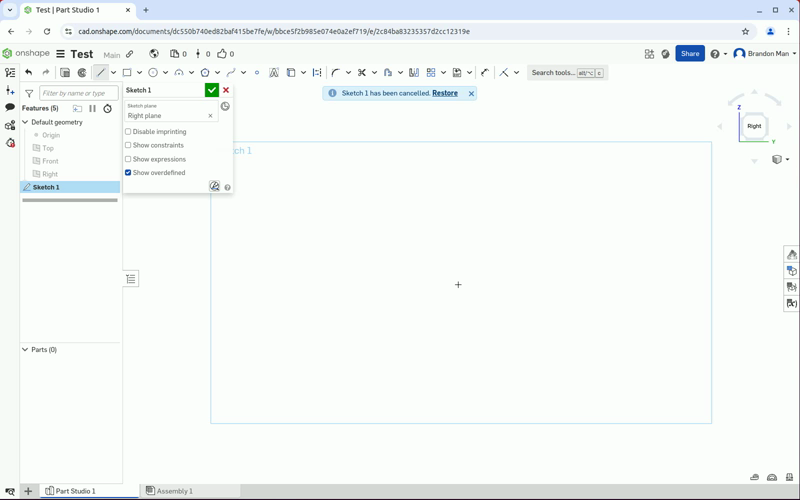
key_up(shift)
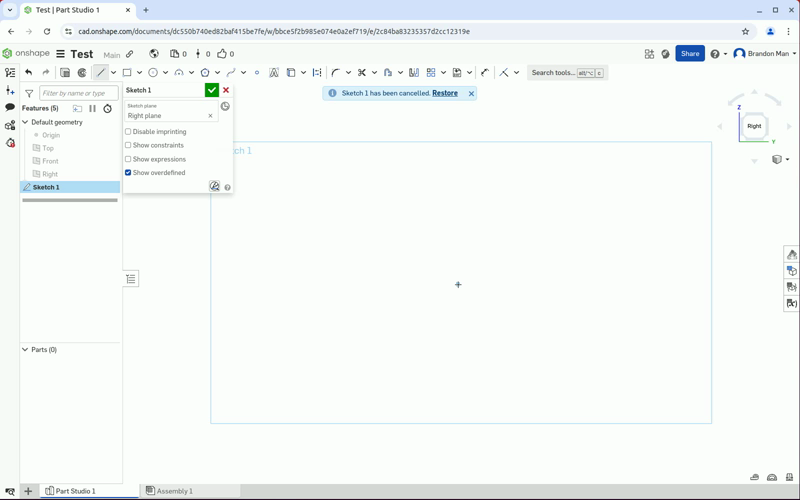
key_down(shift)
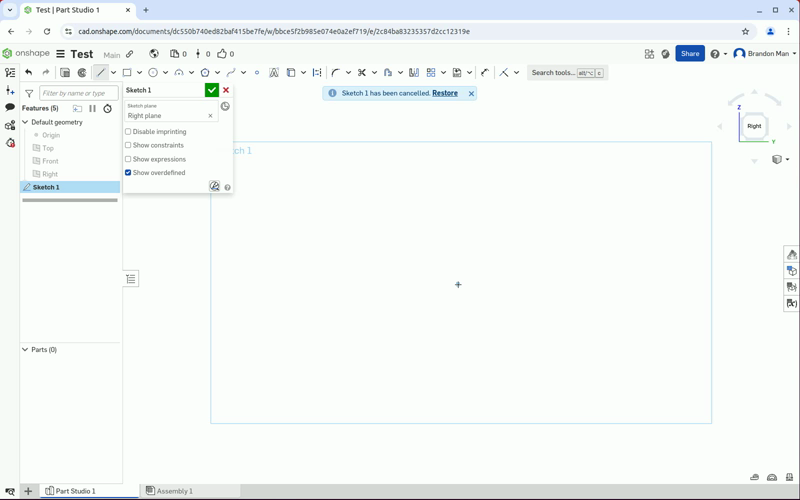
mouse_move(488, 284)
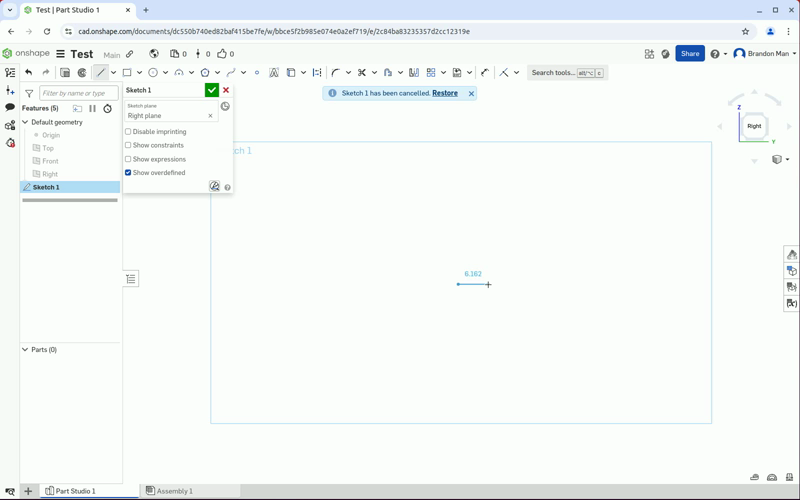
mouse_move(474, 284)
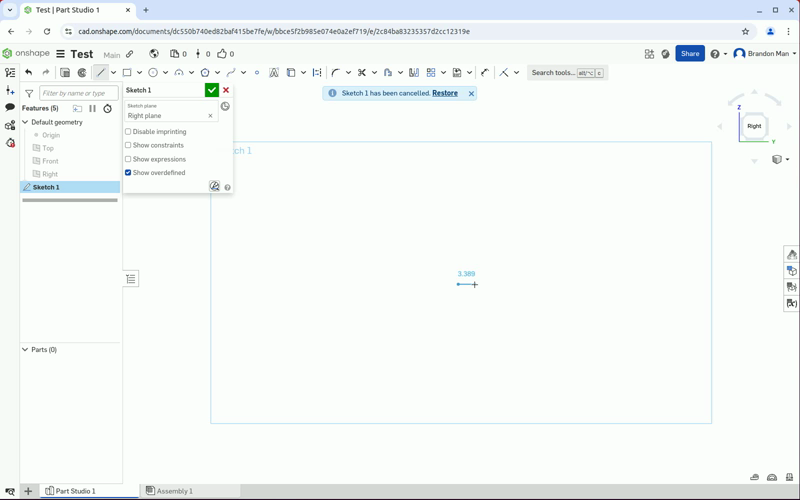
click(474, 284)
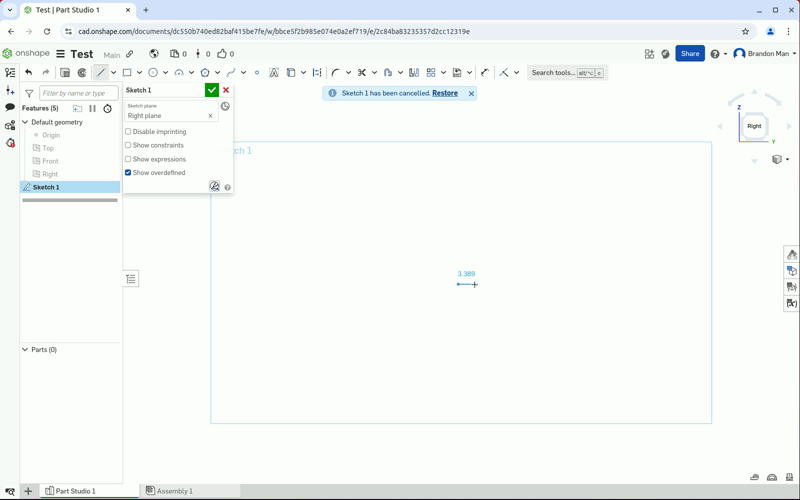
key_up(shift)
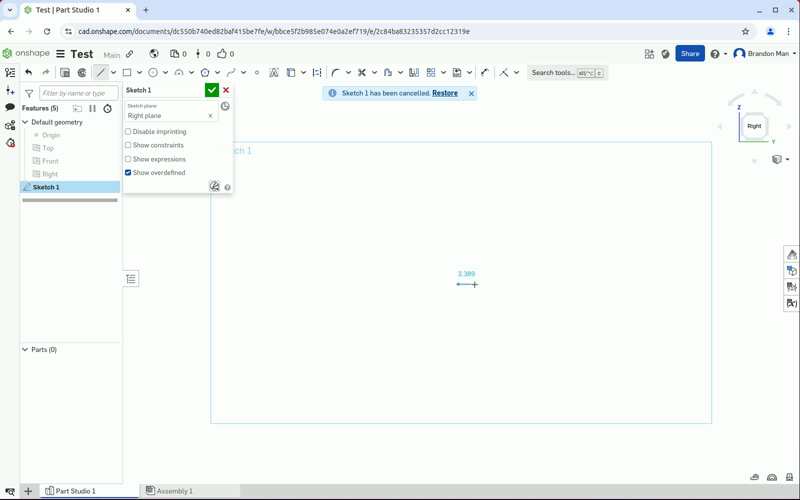
key_down(shift)
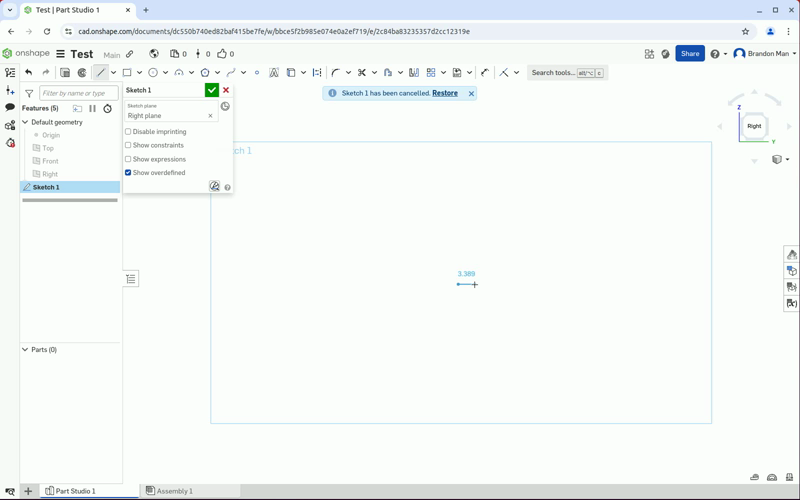
mouse_move(504, 284)
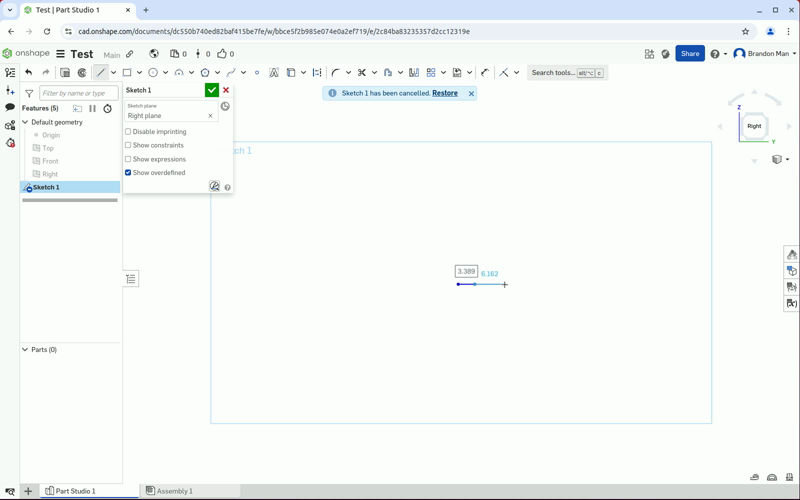
mouse_move(474, 281)
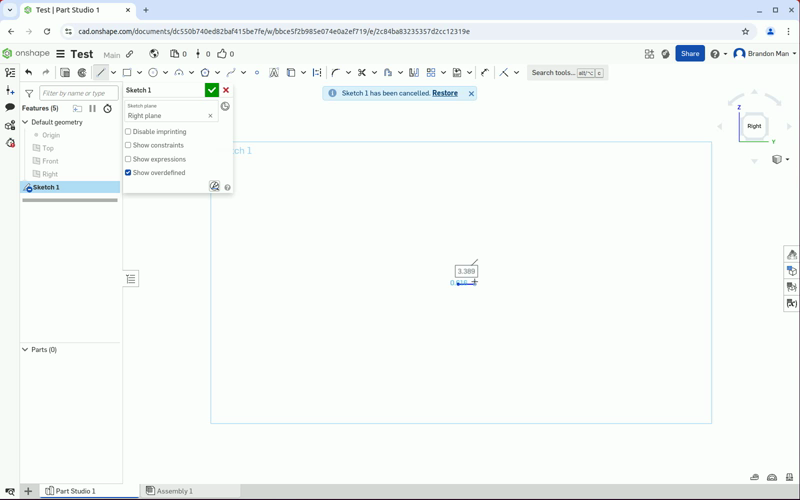
scroll(6)
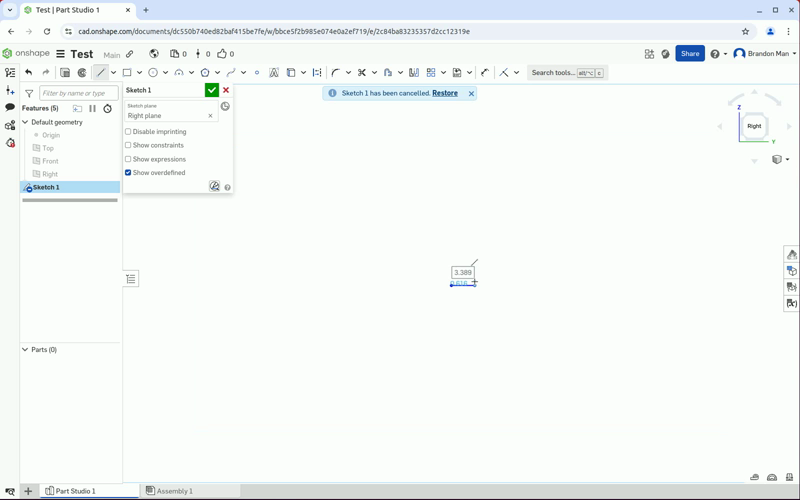
scroll(6)
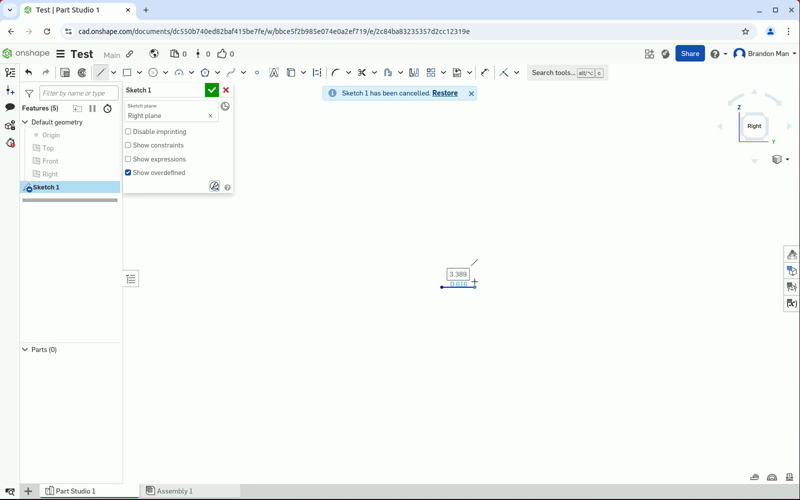
scroll(6)
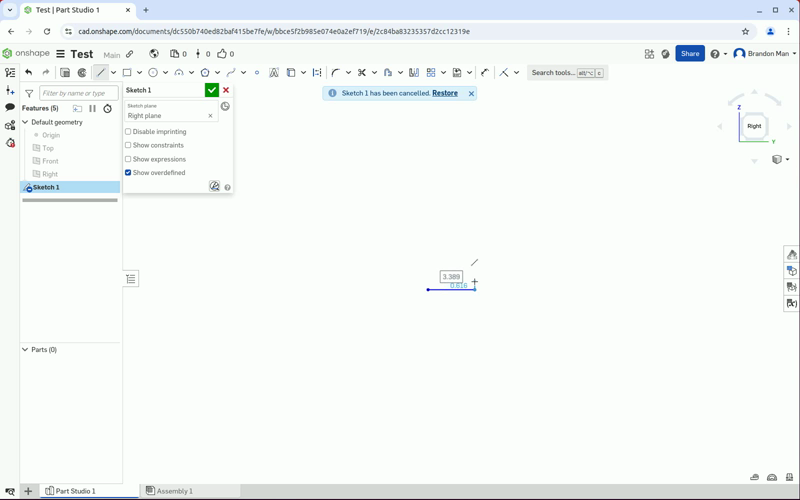
scroll(6)
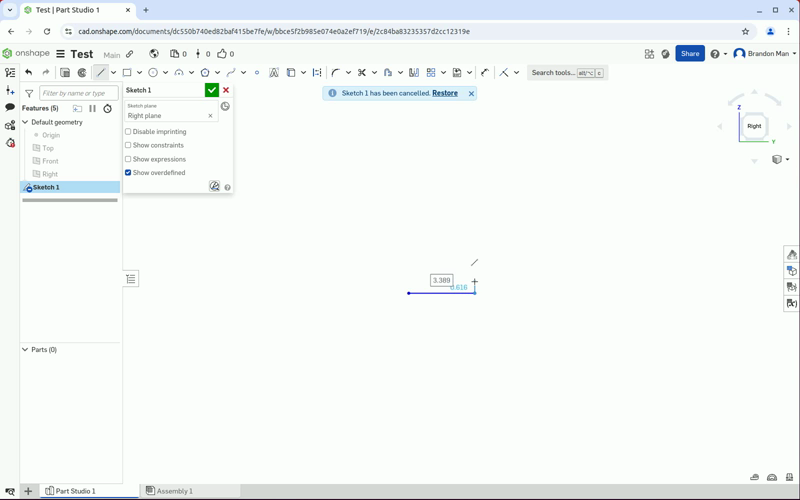
scroll(6)
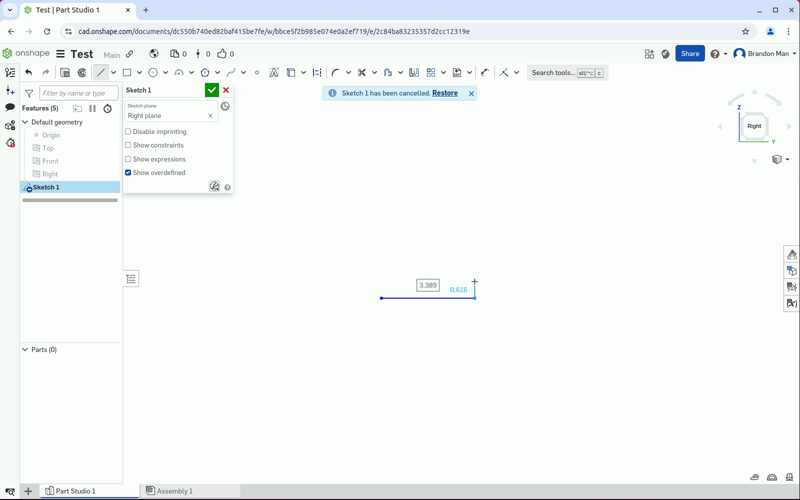
scroll(6)
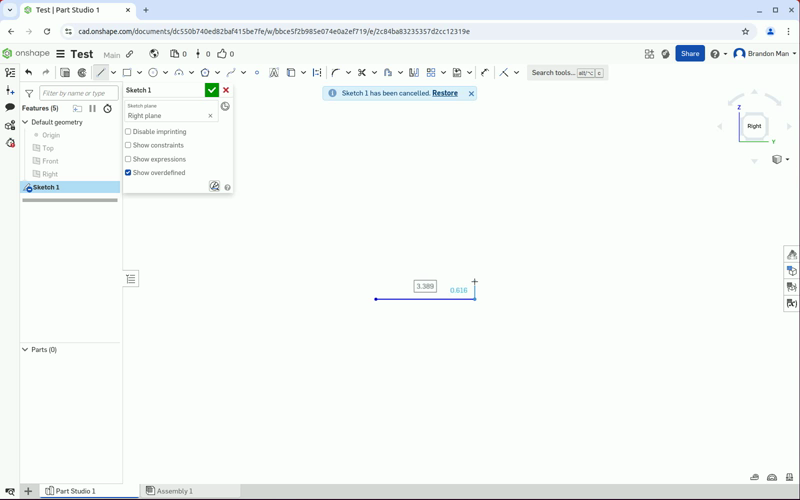
scroll(6)
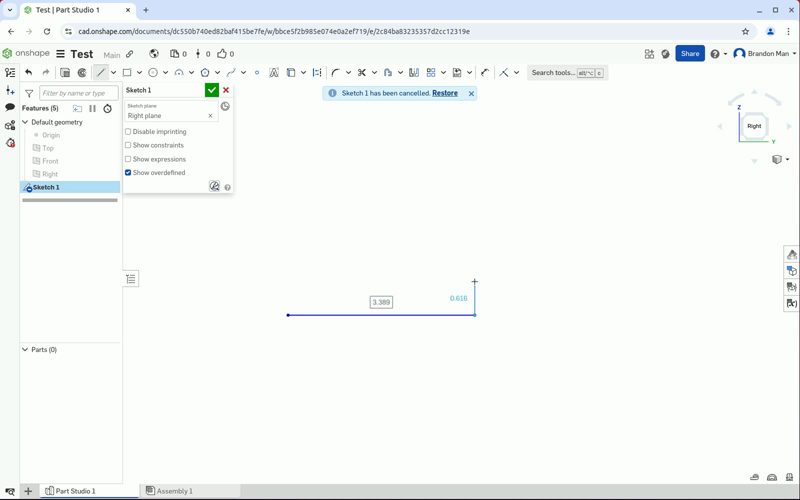
click(474, 281)
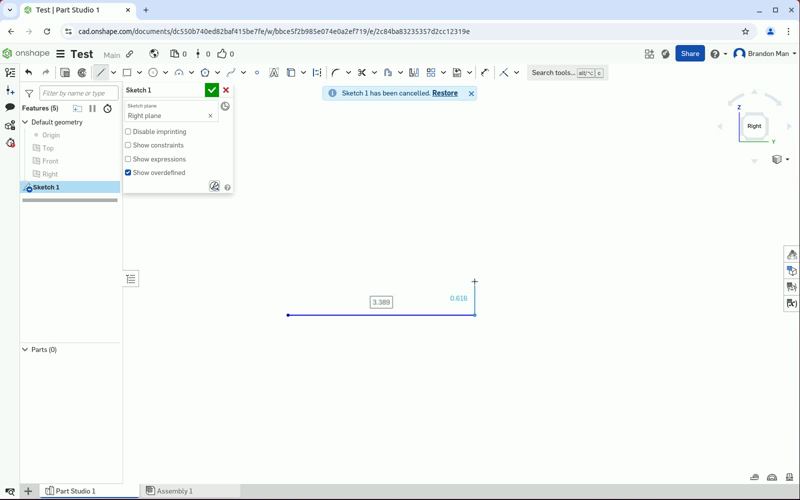
scroll(-6)
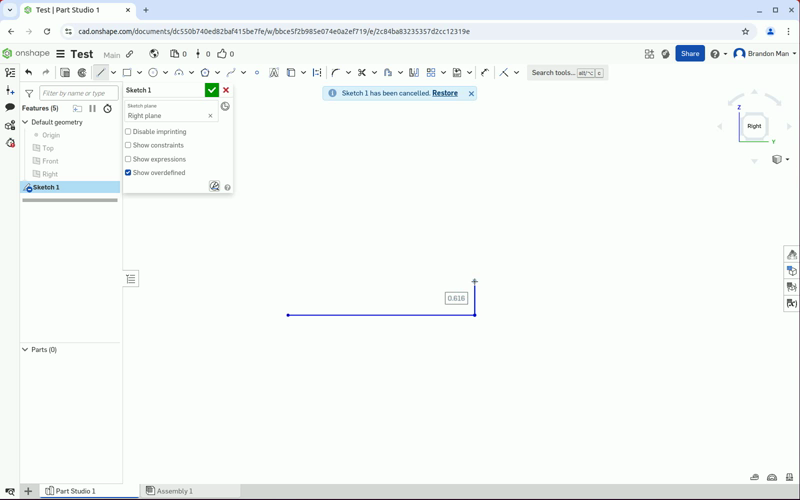
scroll(-6)
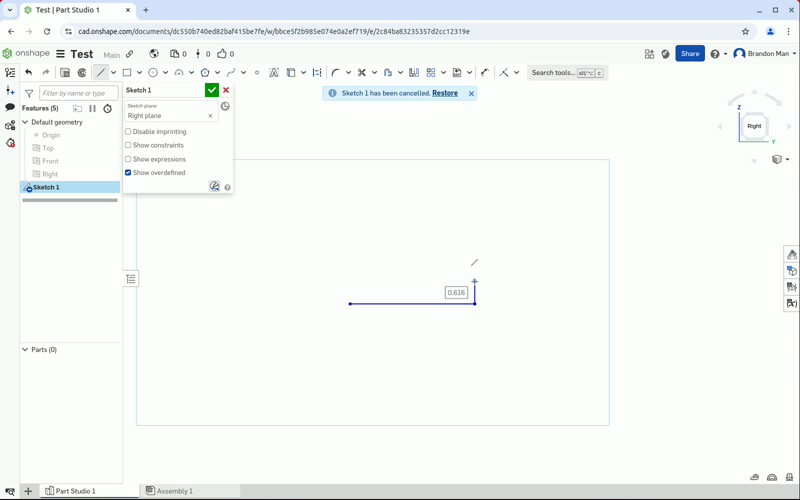
scroll(-6)
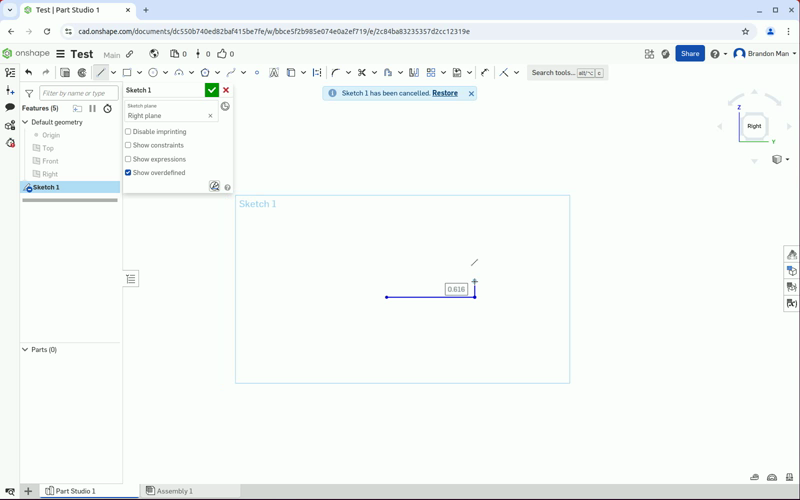
scroll(-6)
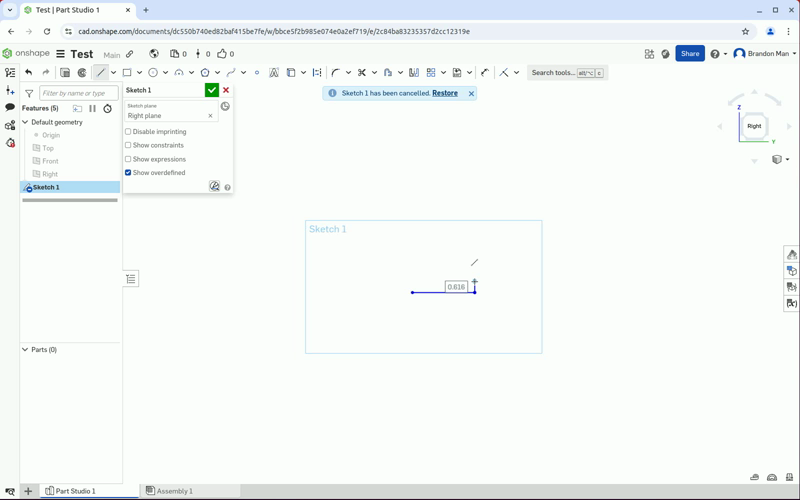
scroll(-6)
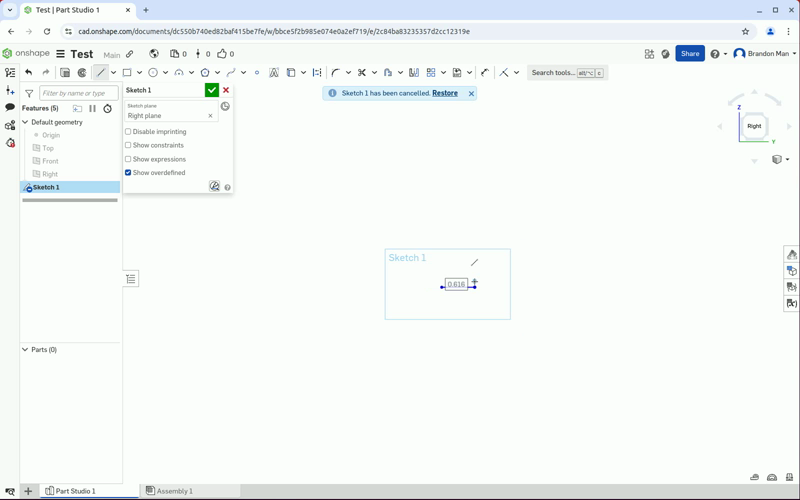
scroll(-6)
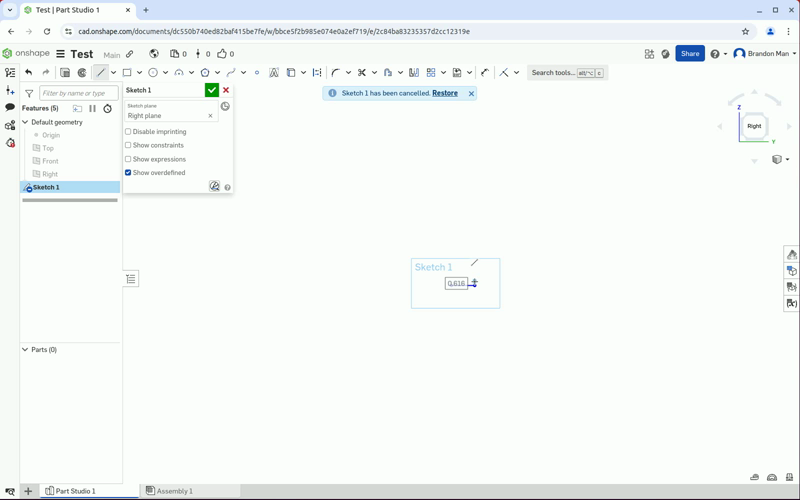
scroll(-6)
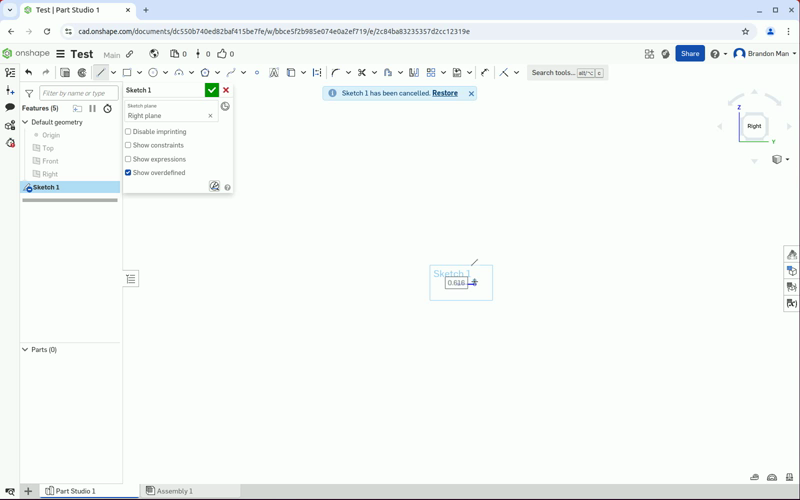
key_up(shift)
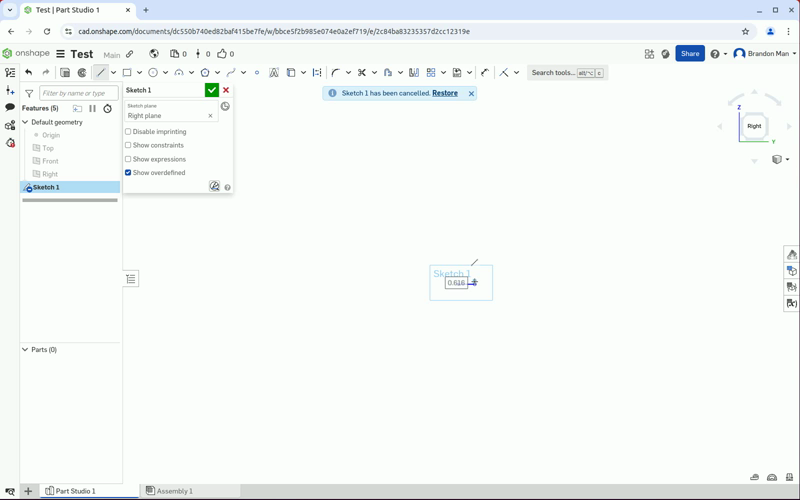
key_down(shift)
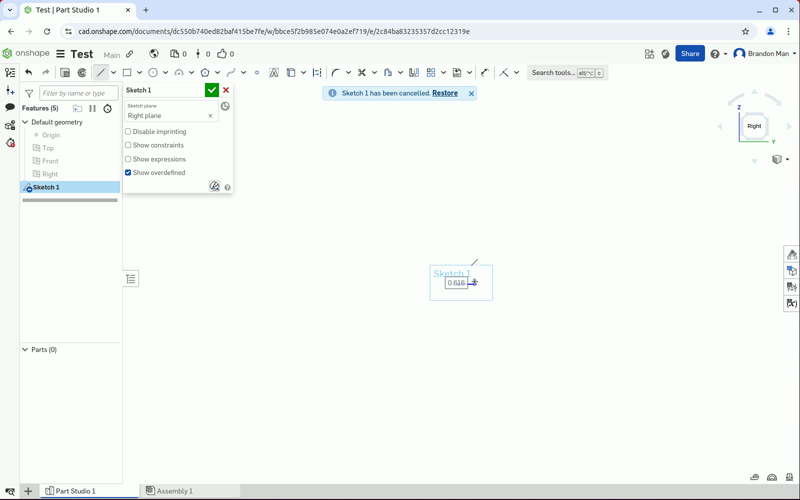
mouse_move(504, 281)
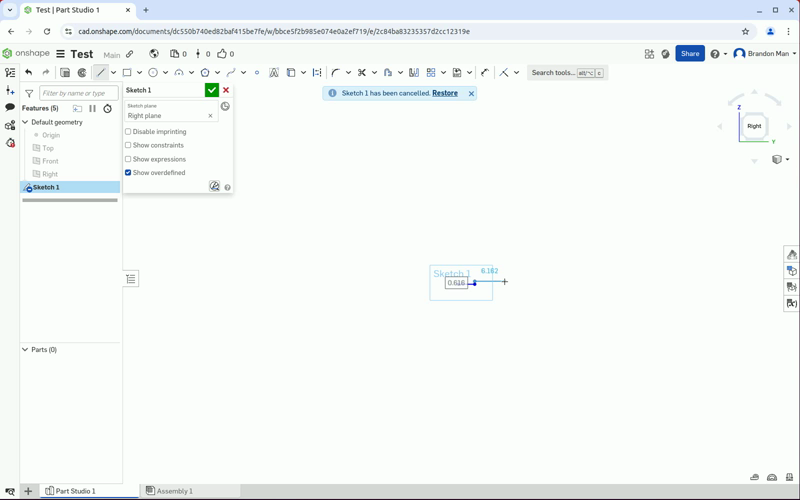
mouse_move(473, 281)
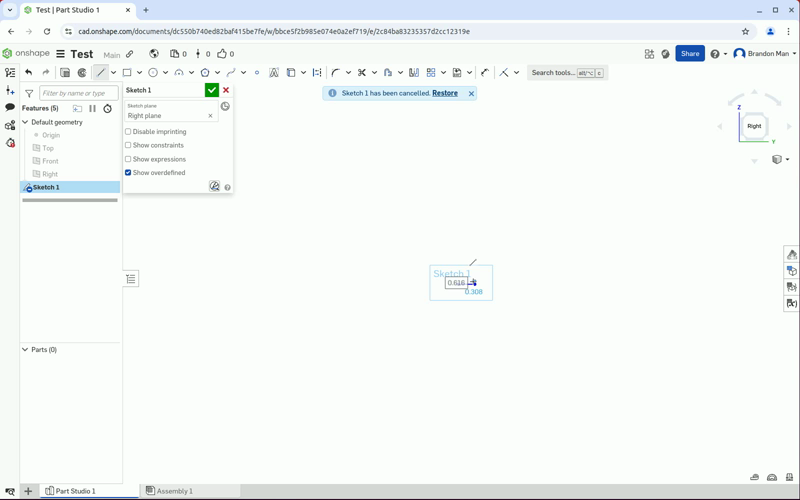
scroll(6)
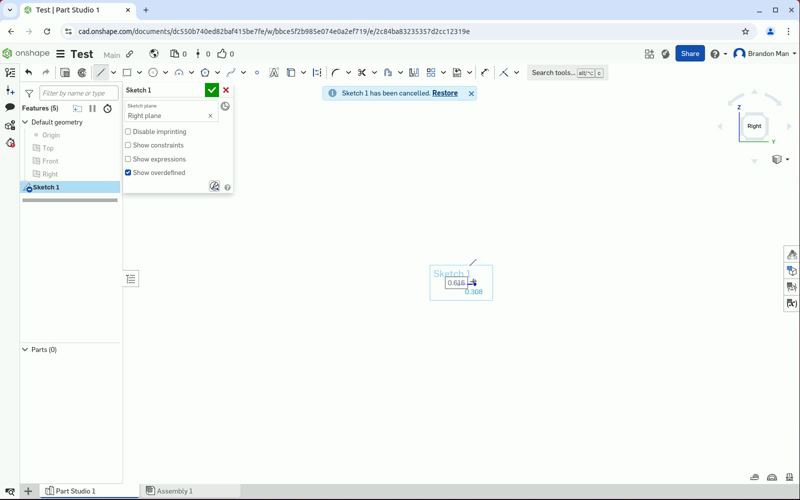
scroll(6)
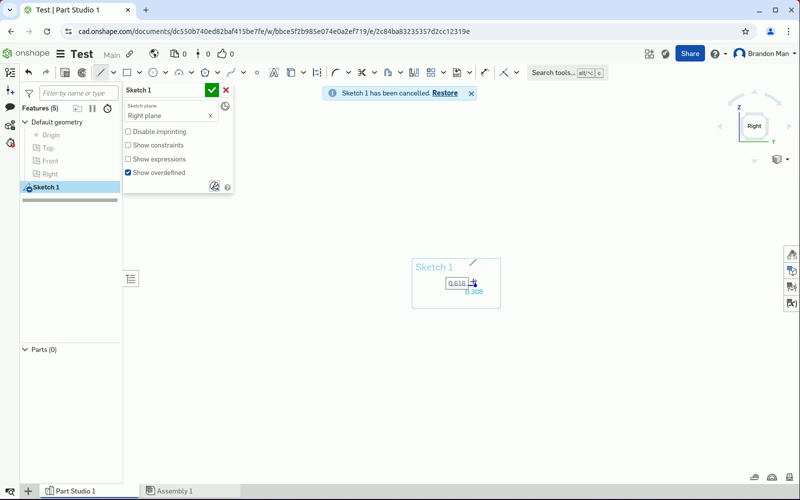
scroll(6)
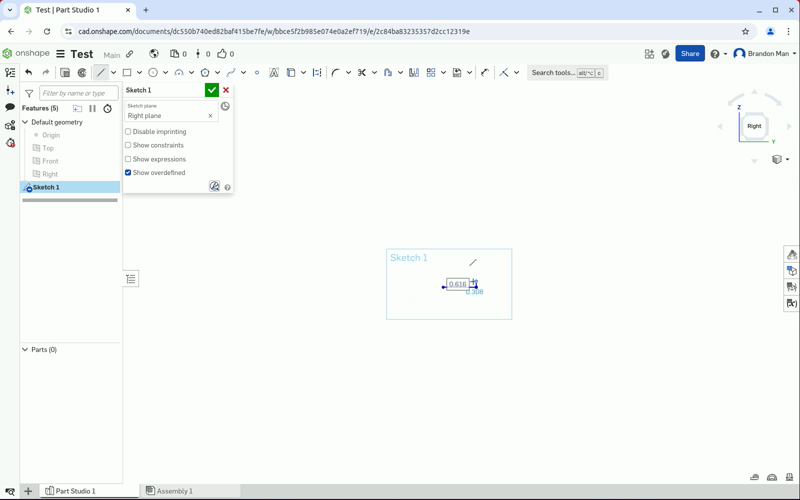
scroll(6)
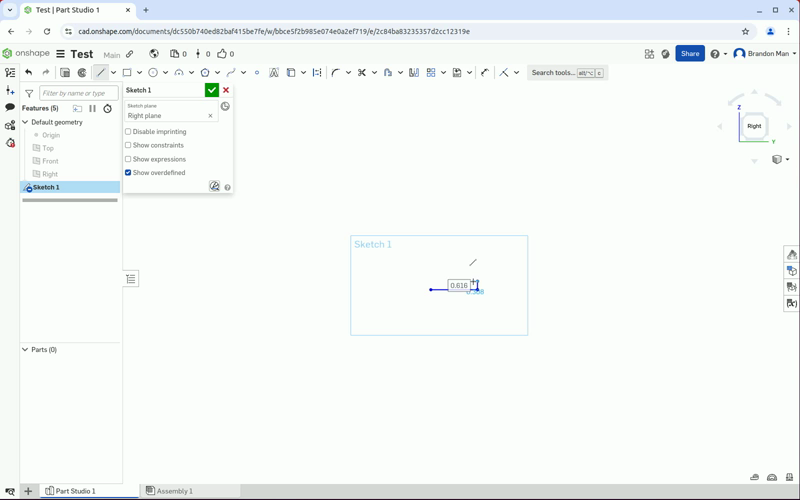
scroll(6)
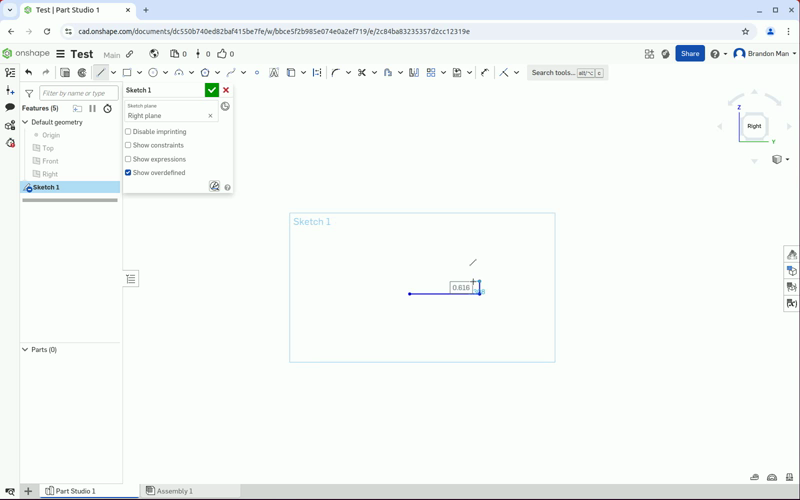
scroll(6)
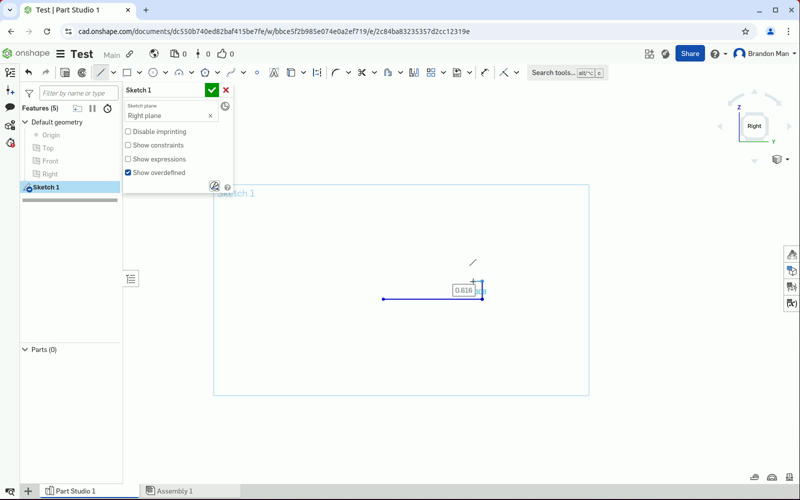
scroll(6)
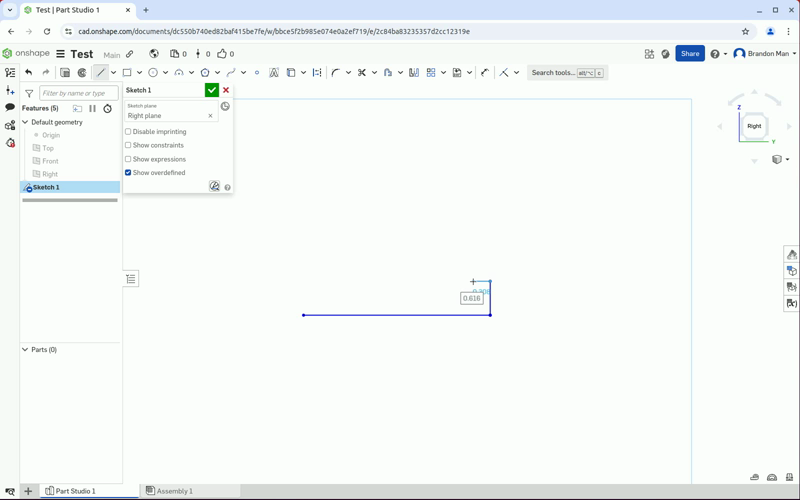
click(473, 281)
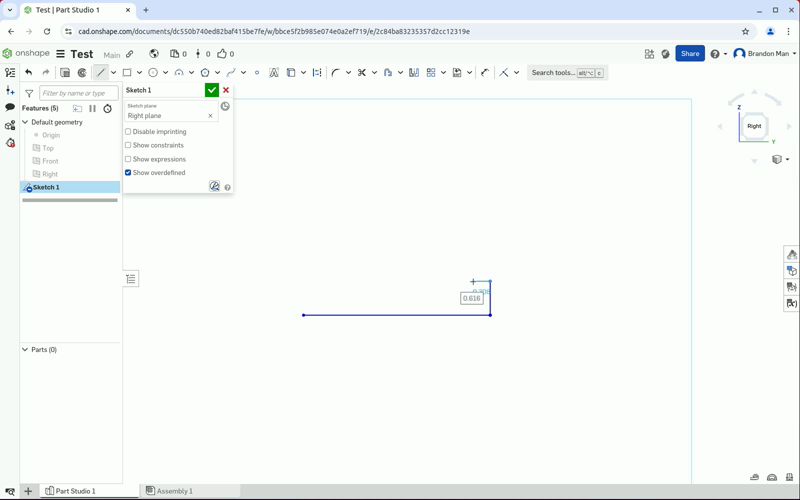
scroll(-6)
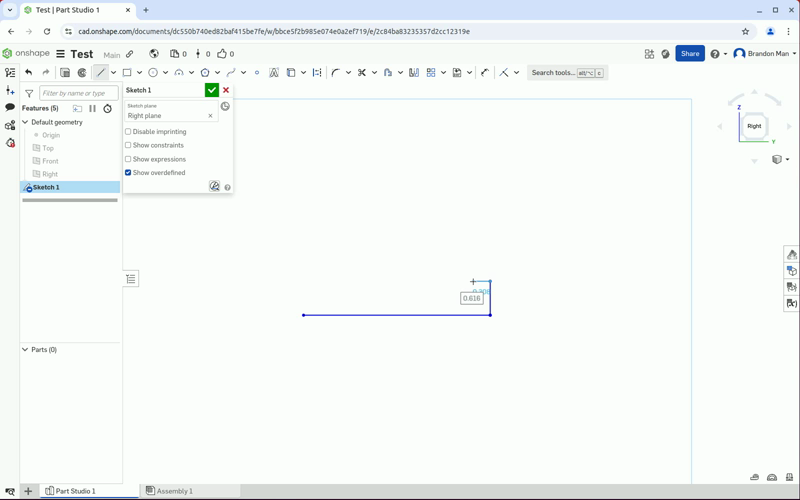
scroll(-6)
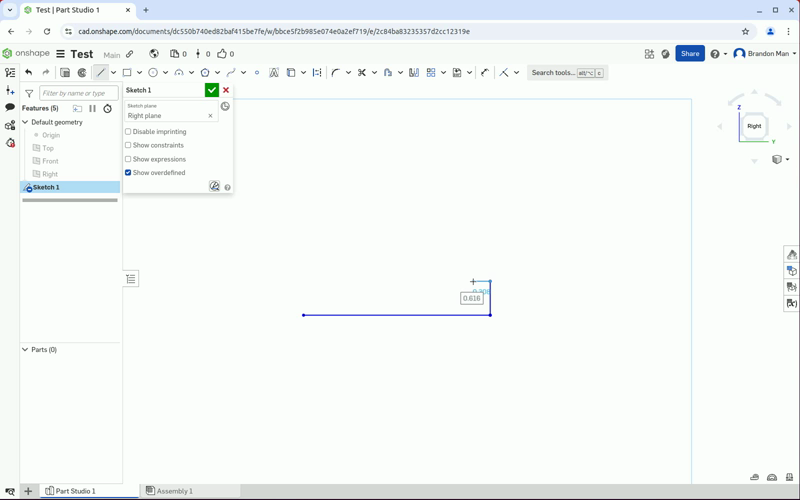
scroll(-6)
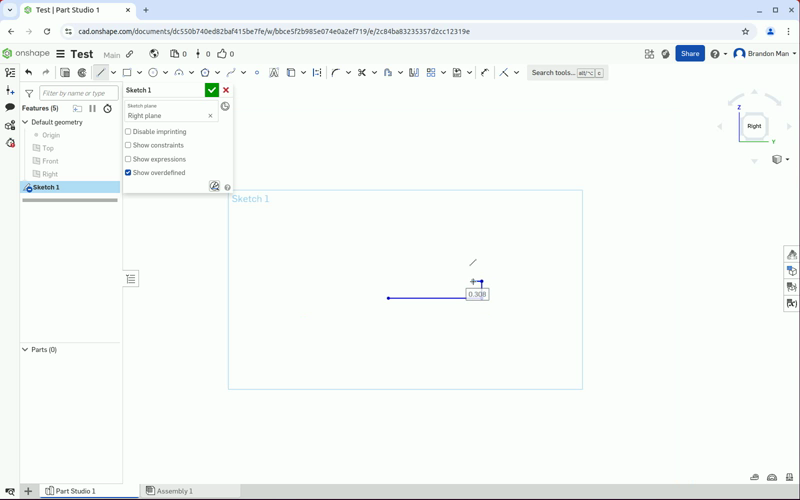
scroll(-6)
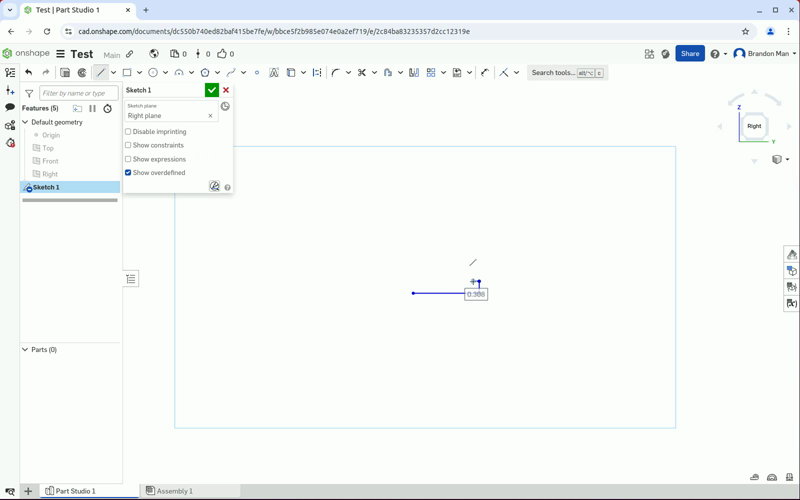
scroll(-6)
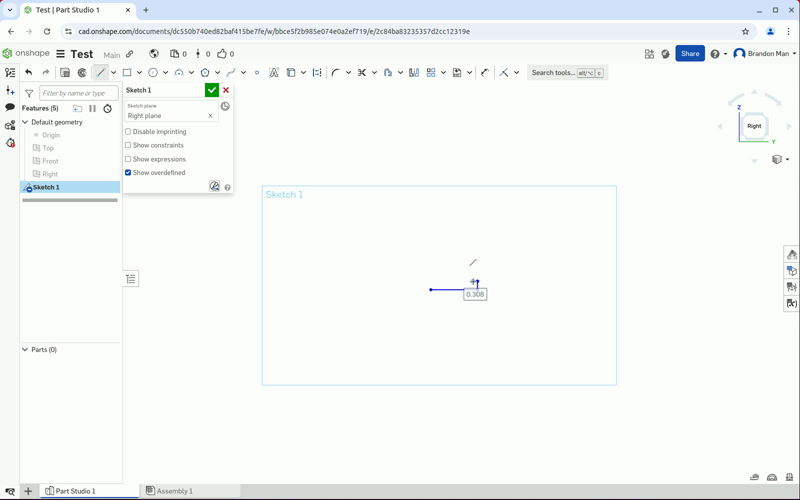
scroll(-6)
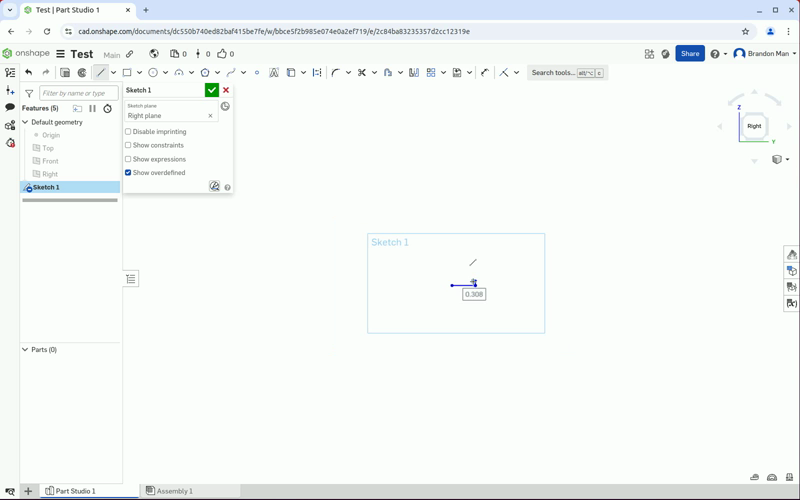
scroll(-6)
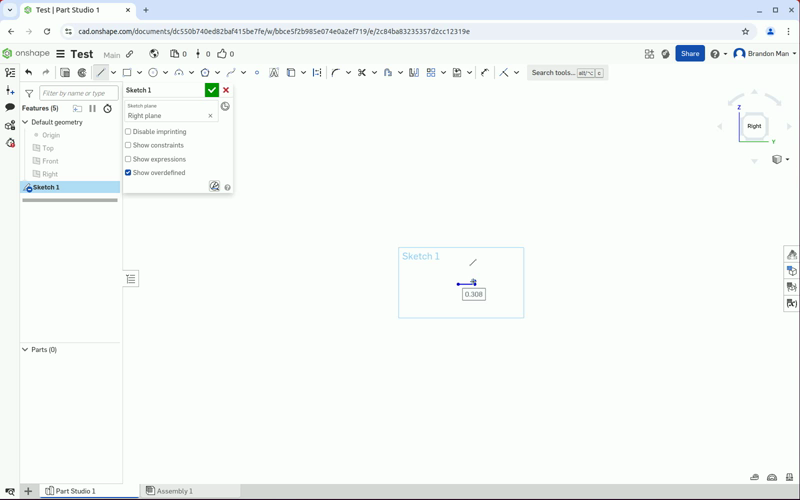
key_up(shift)
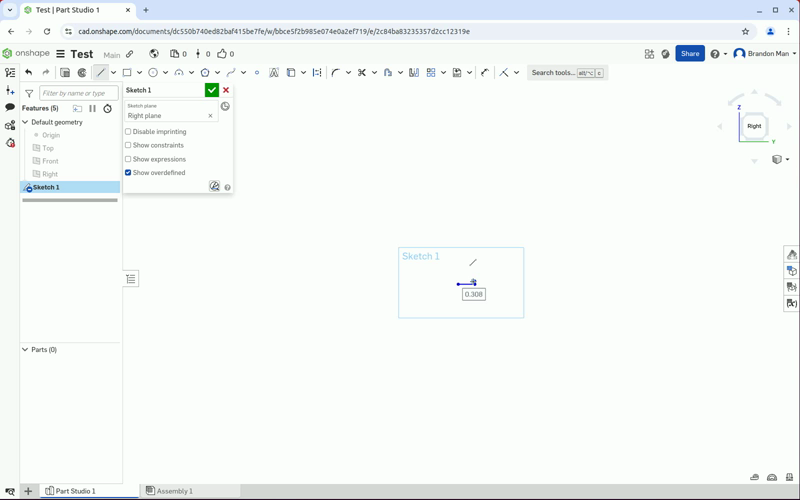
key_down(shift)
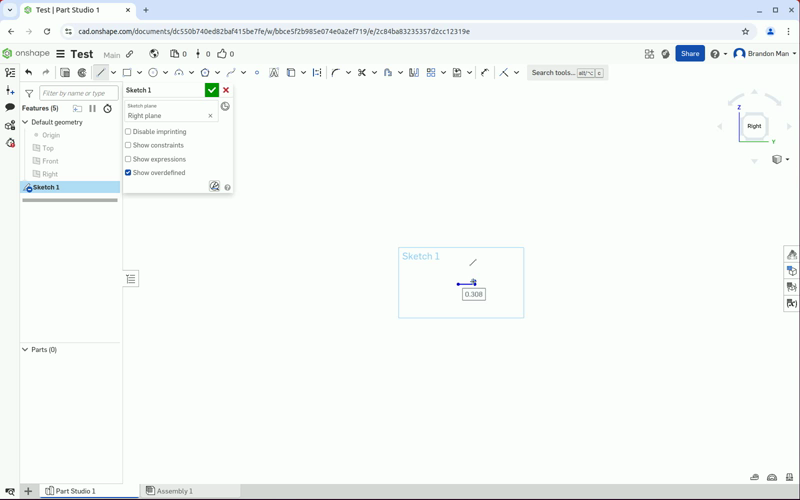
mouse_move(503, 281)
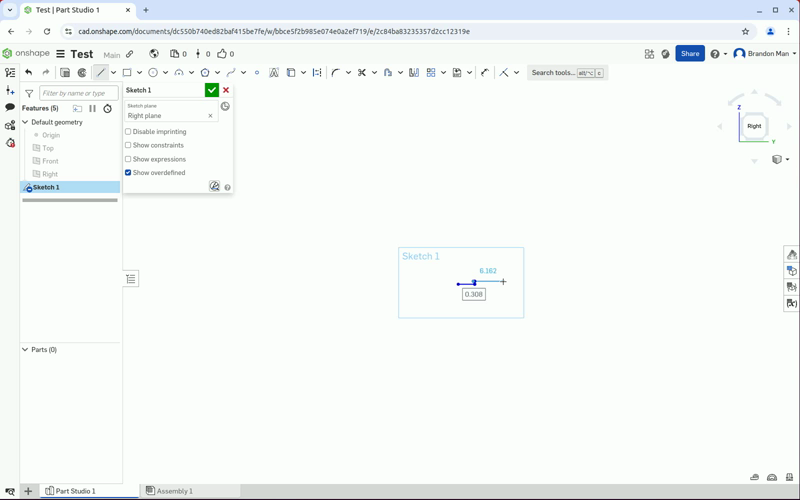
mouse_move(459, 281)
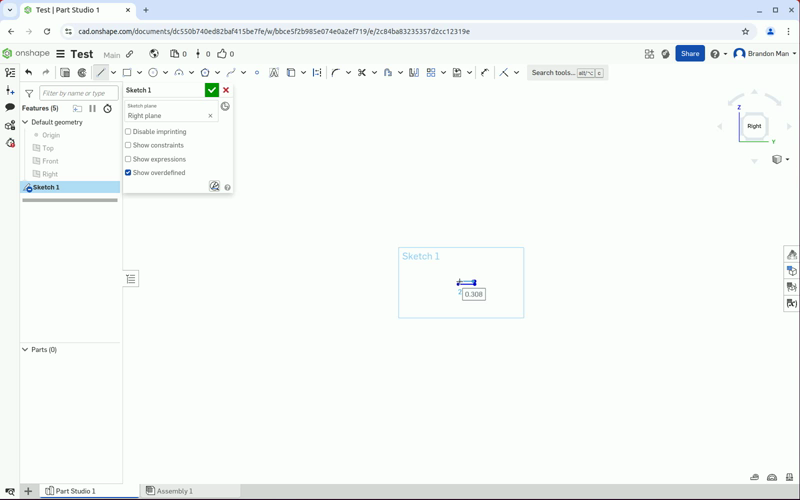
scroll(6)
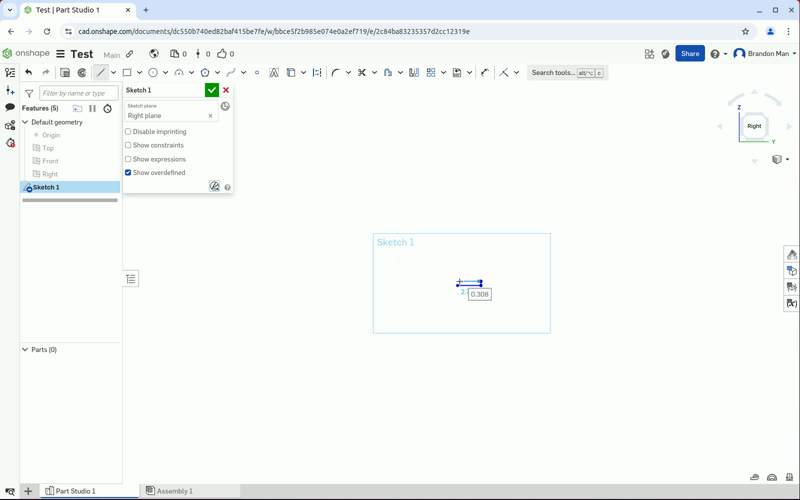
scroll(6)
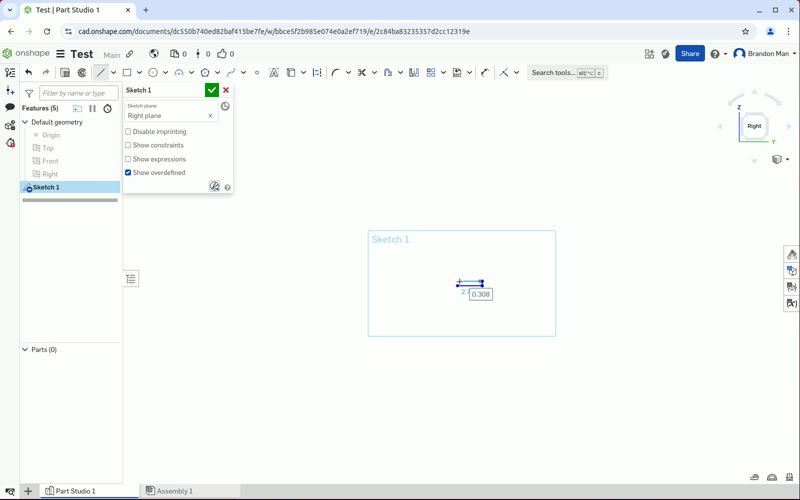
scroll(6)
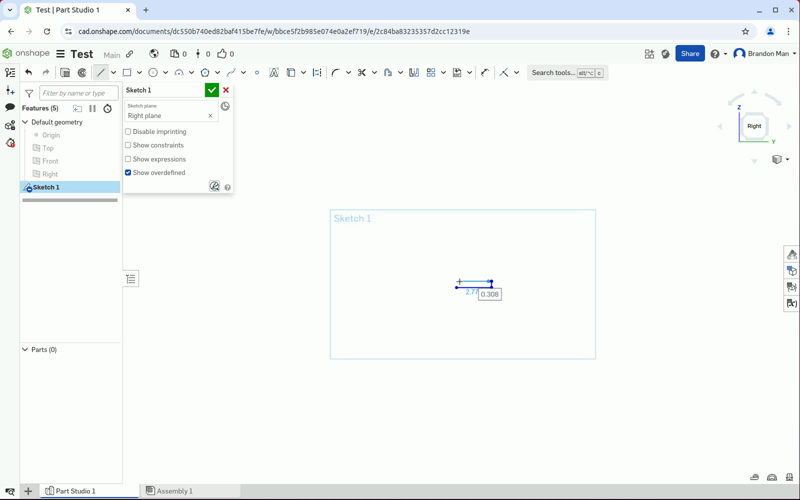
scroll(6)
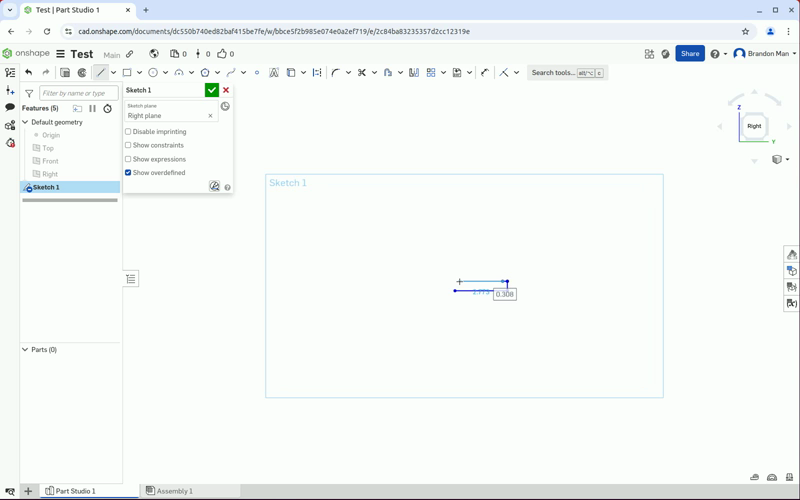
scroll(6)
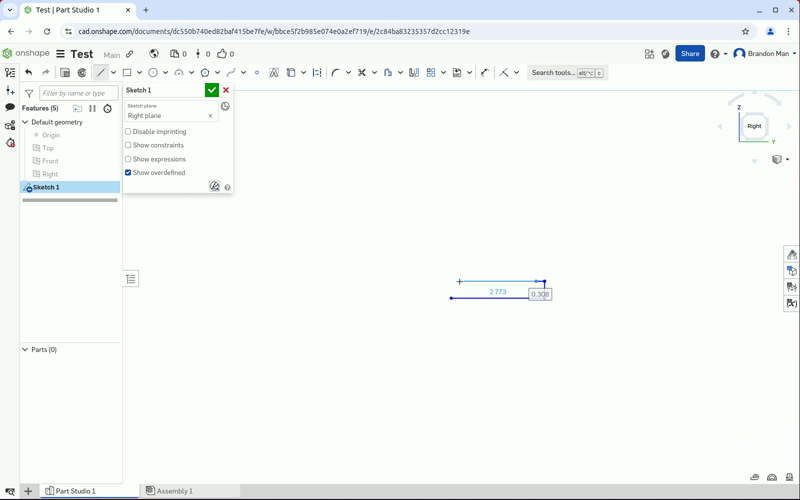
scroll(6)
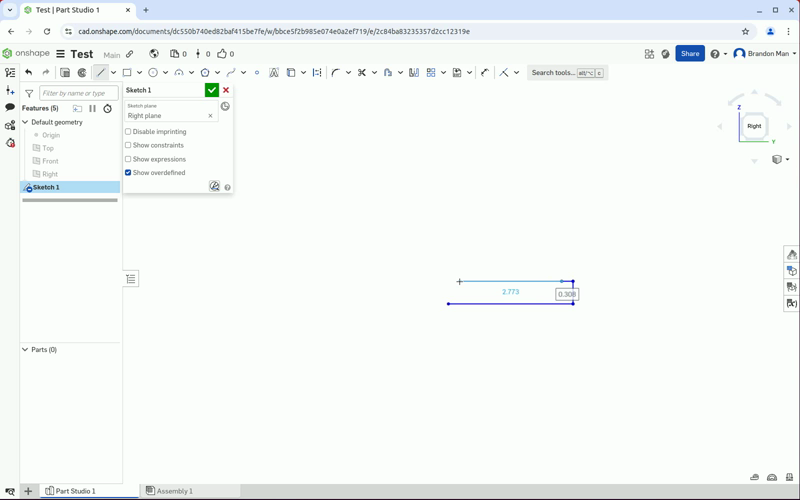
scroll(6)
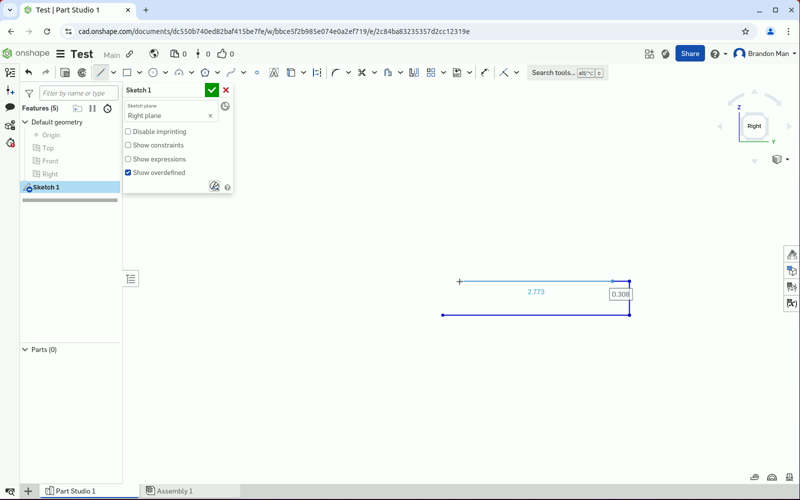
click(459, 281)
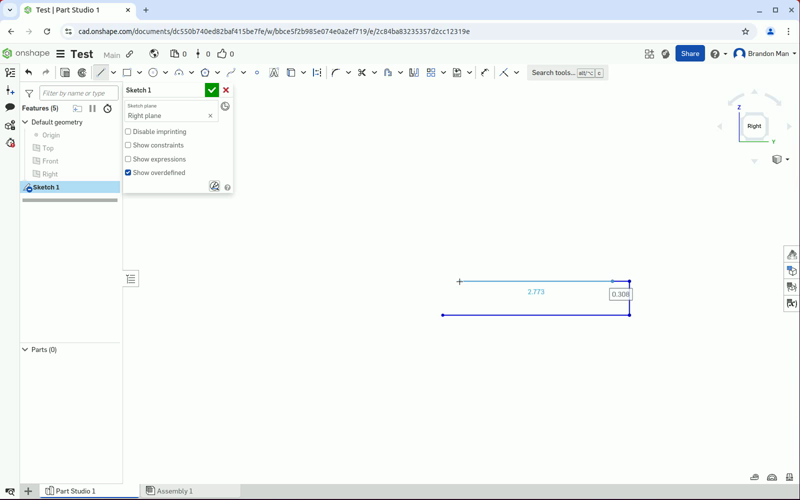
scroll(-6)
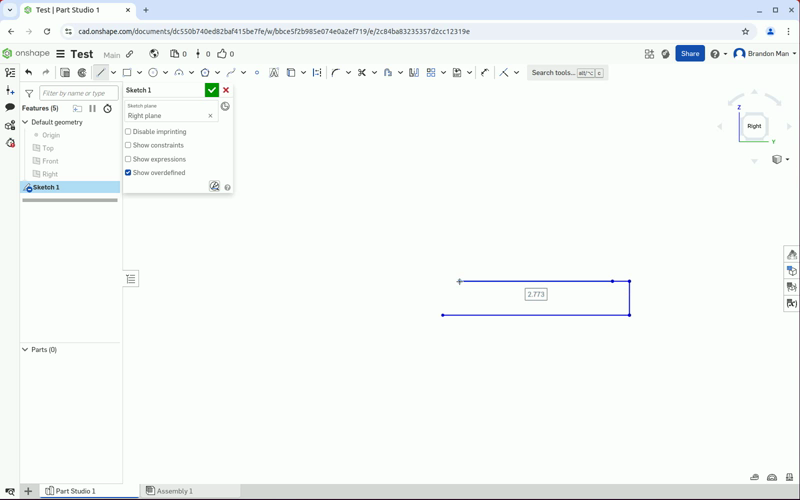
scroll(-6)
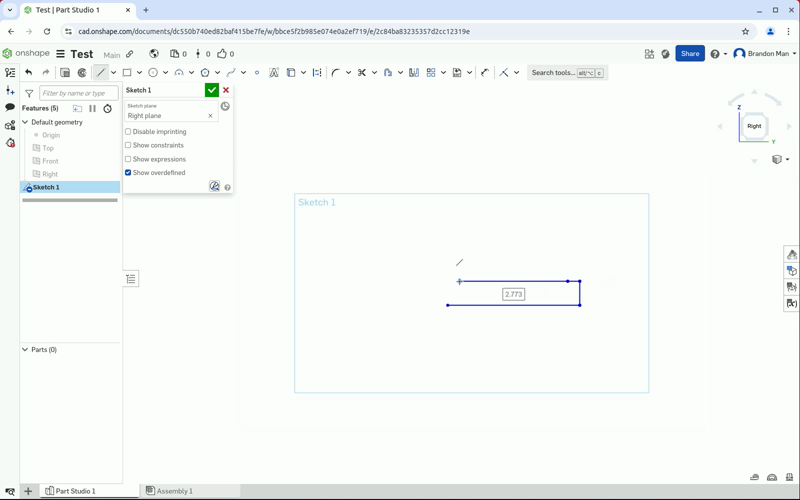
scroll(-6)
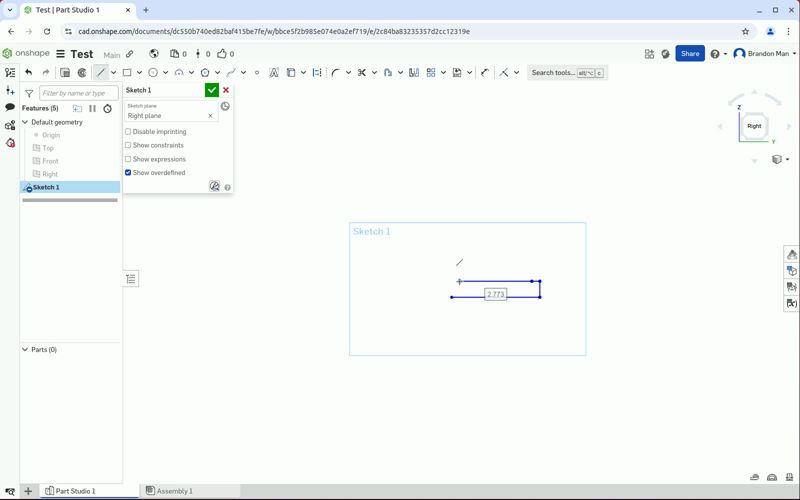
scroll(-6)
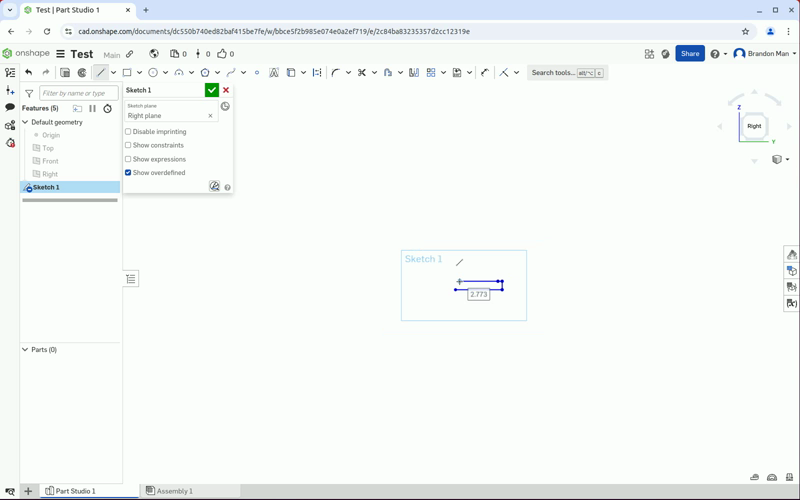
scroll(-6)
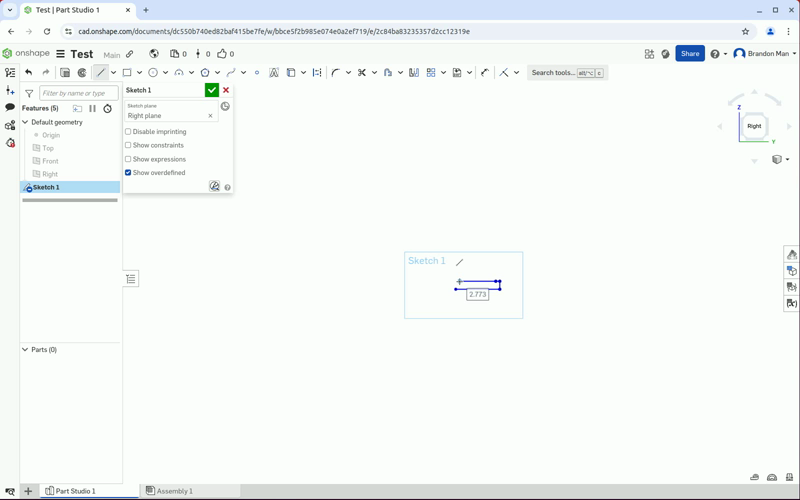
scroll(-6)
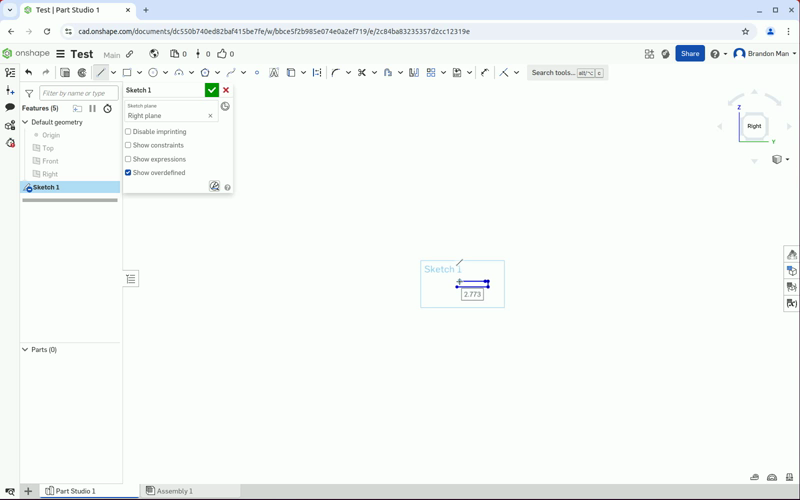
scroll(-6)
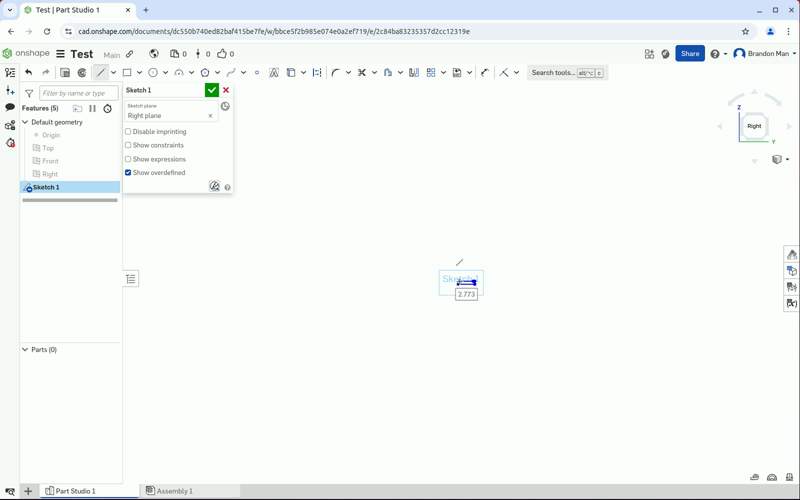
key_up(shift)
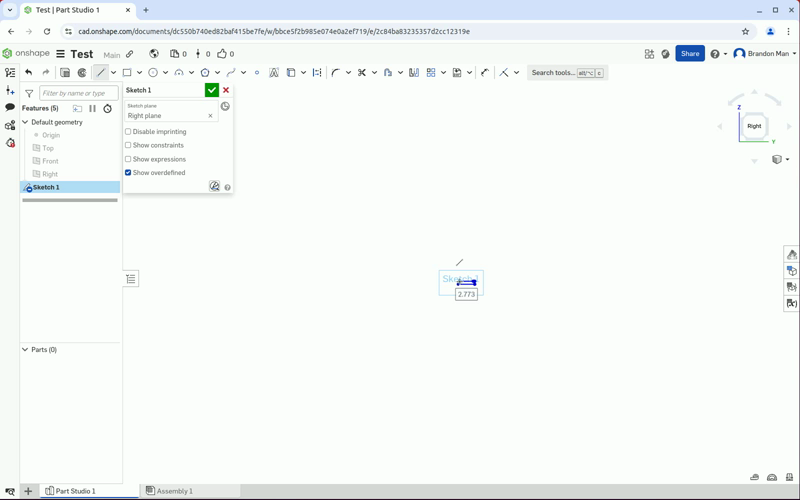
key_down(shift)
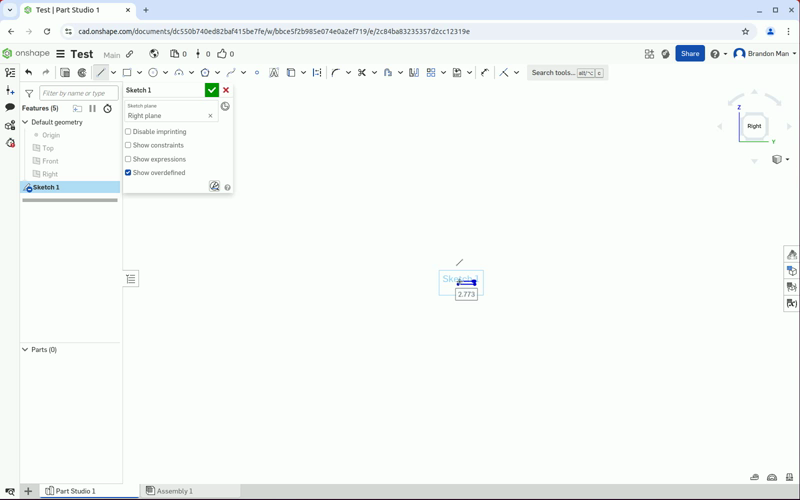
mouse_move(489, 281)
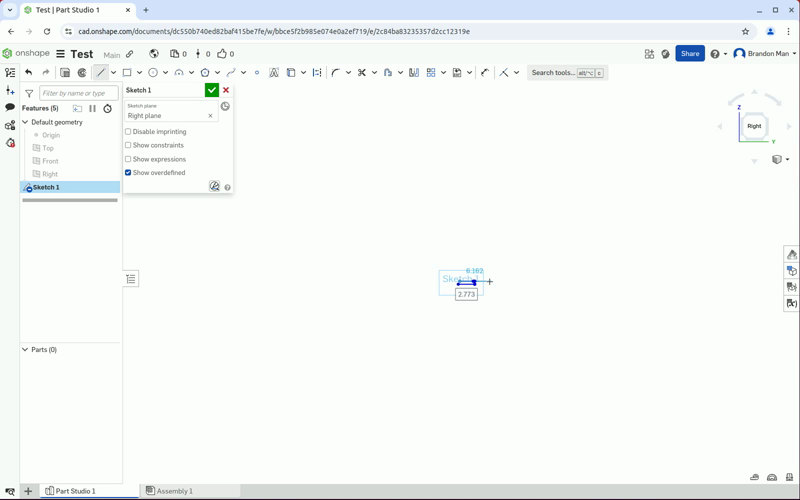
mouse_move(458, 281)
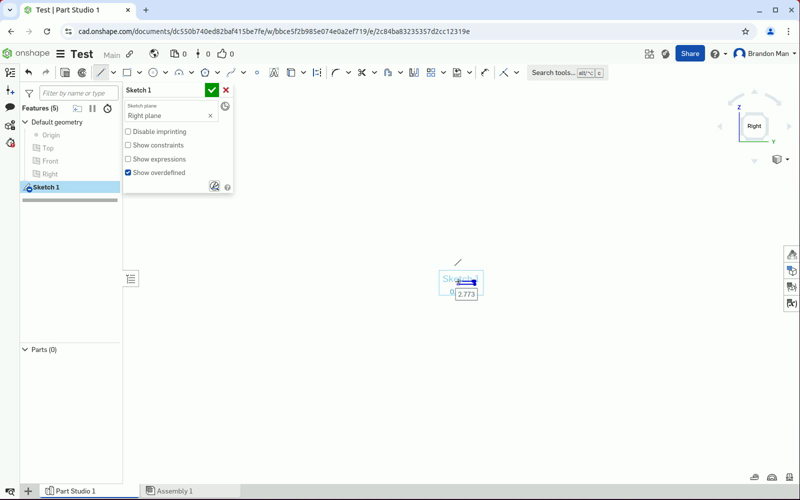
scroll(6)
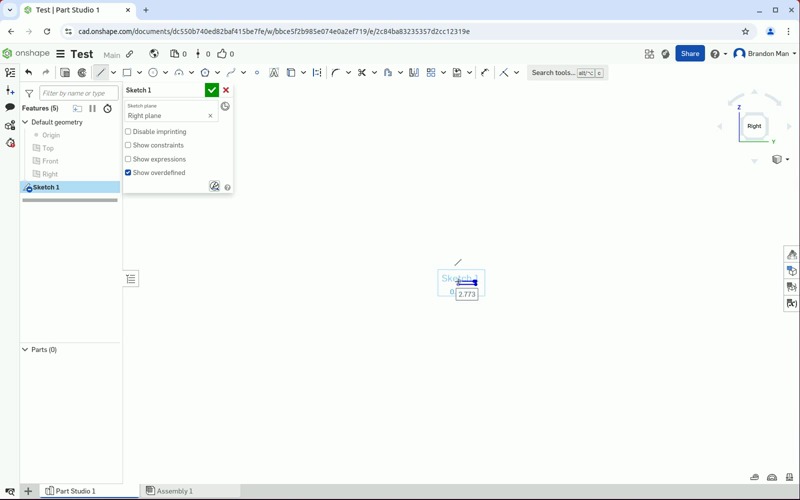
scroll(6)
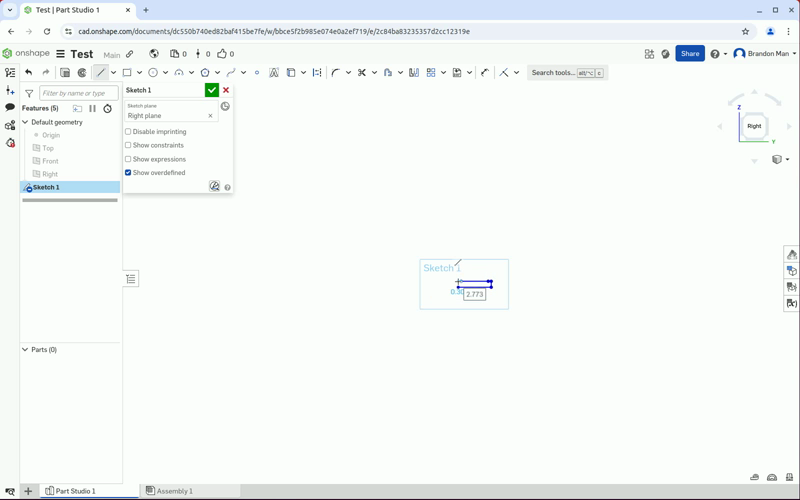
scroll(6)
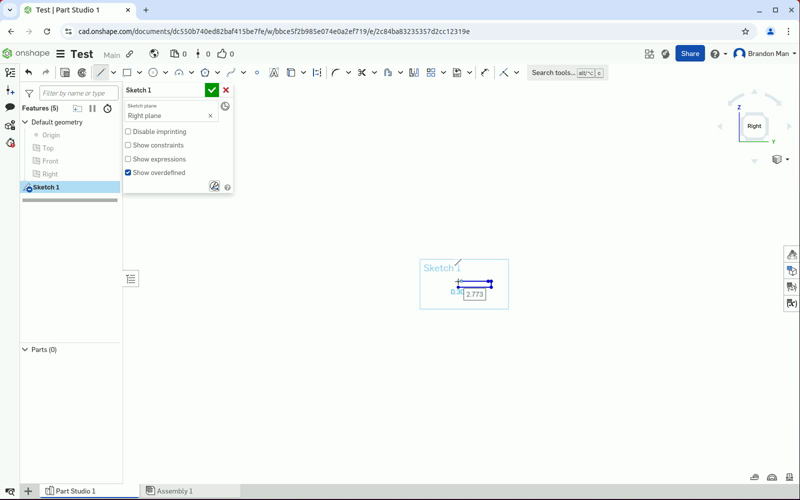
scroll(6)
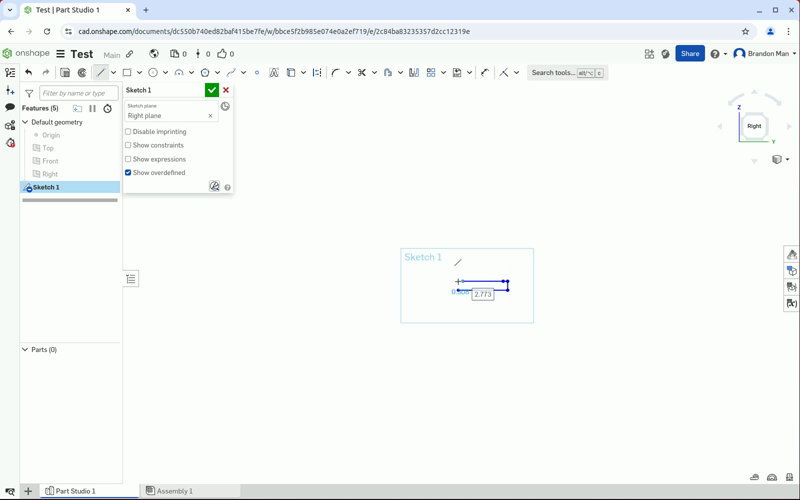
scroll(6)
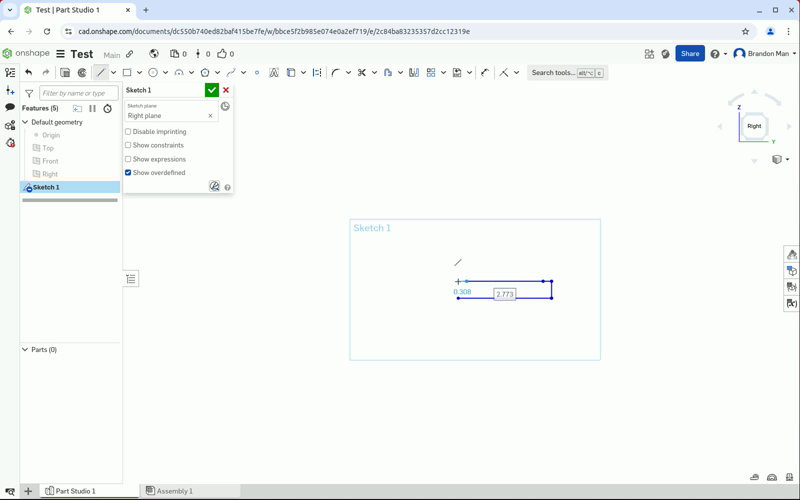
scroll(6)
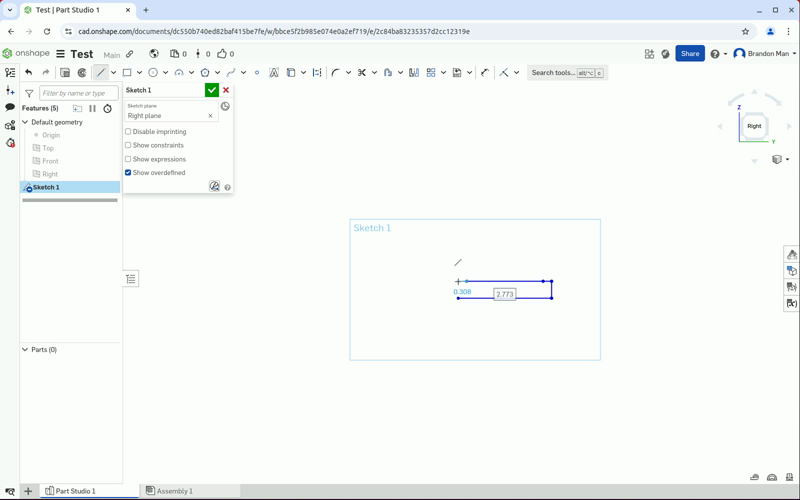
scroll(6)
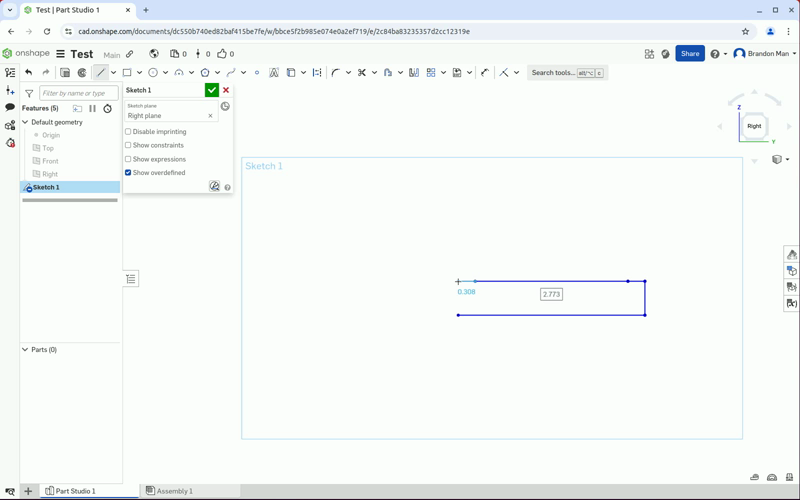
click(458, 281)
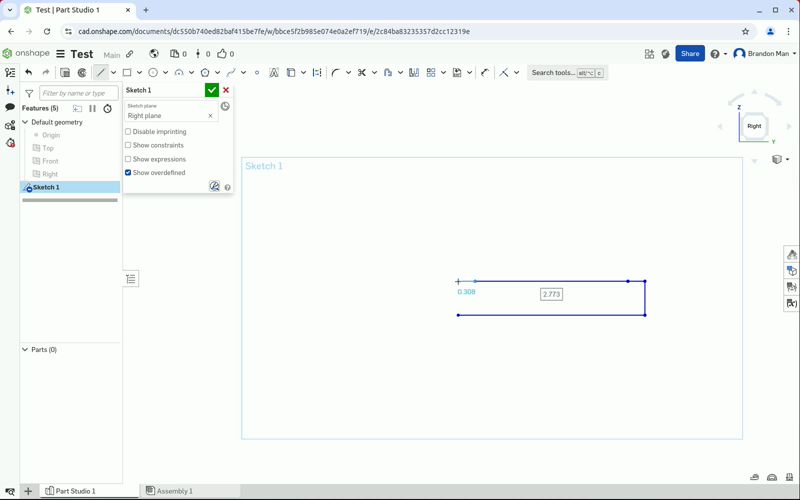
scroll(-6)
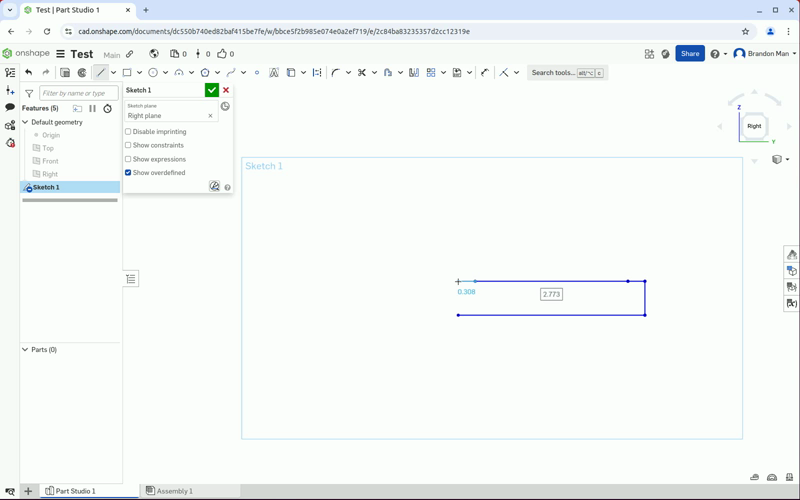
scroll(-6)
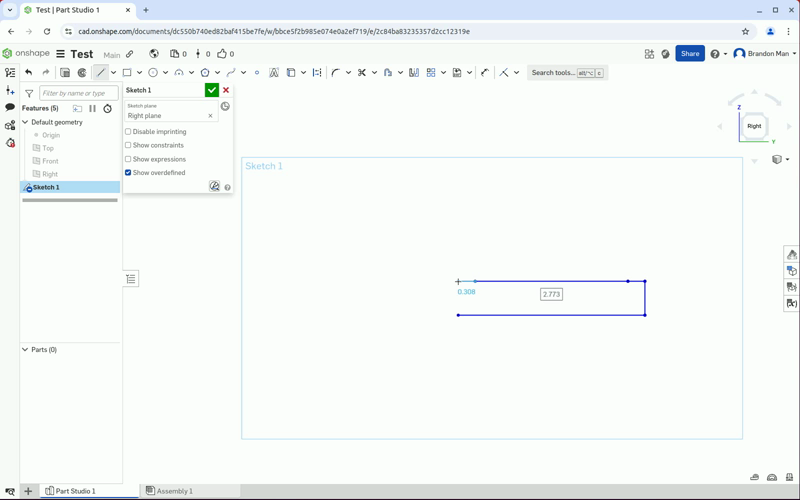
scroll(-6)
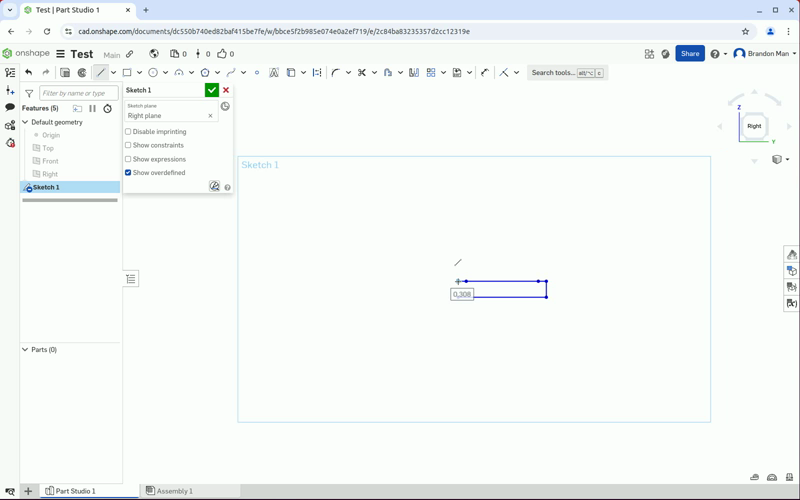
scroll(-6)
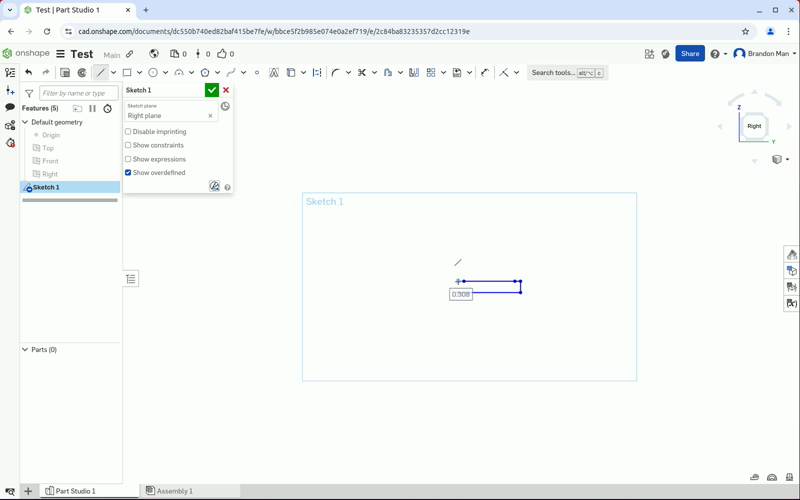
scroll(-6)
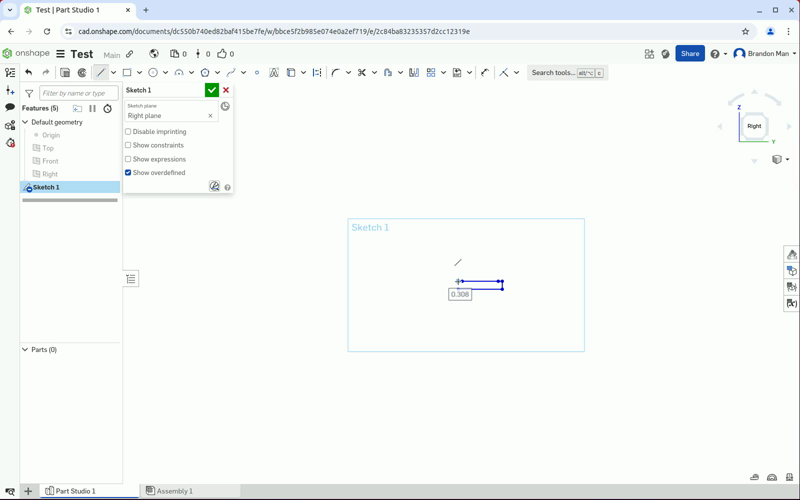
scroll(-6)
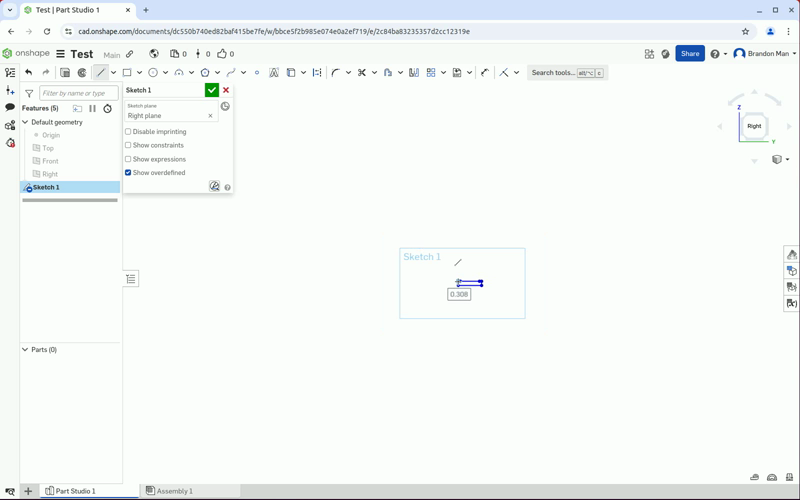
scroll(-6)
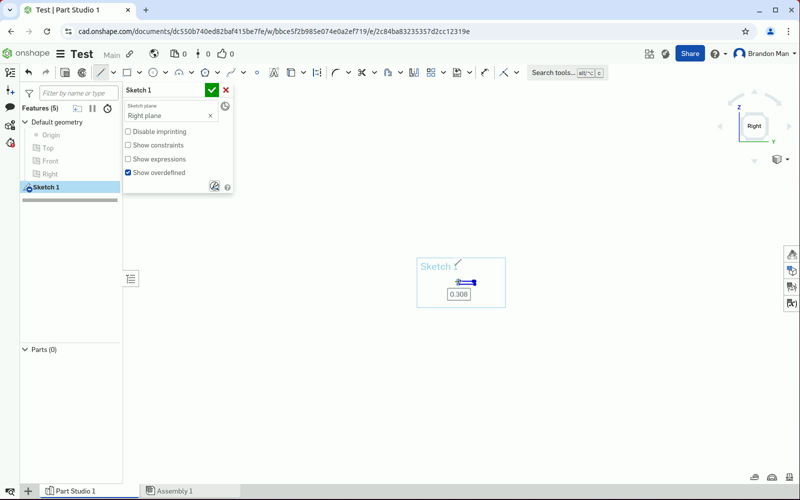
key_up(shift)
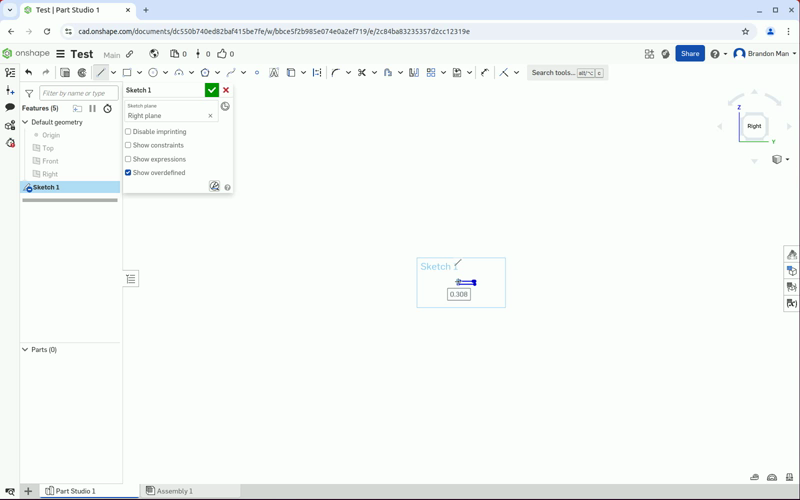
mouse_move(488, 281)
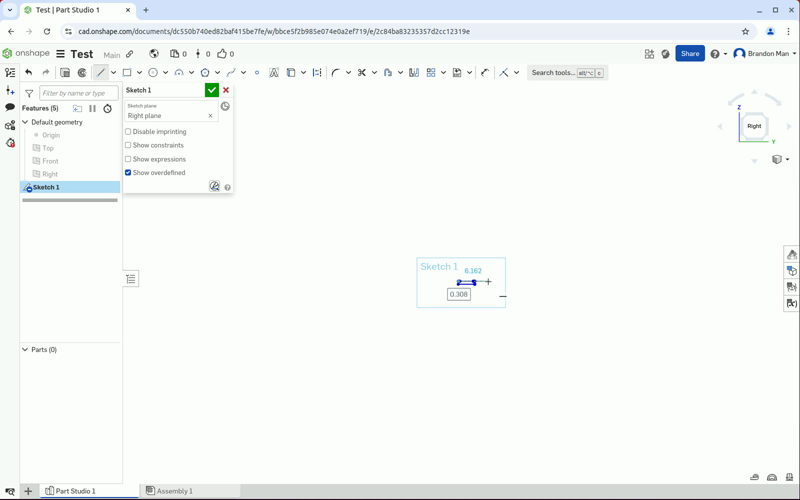
key_down(shift)
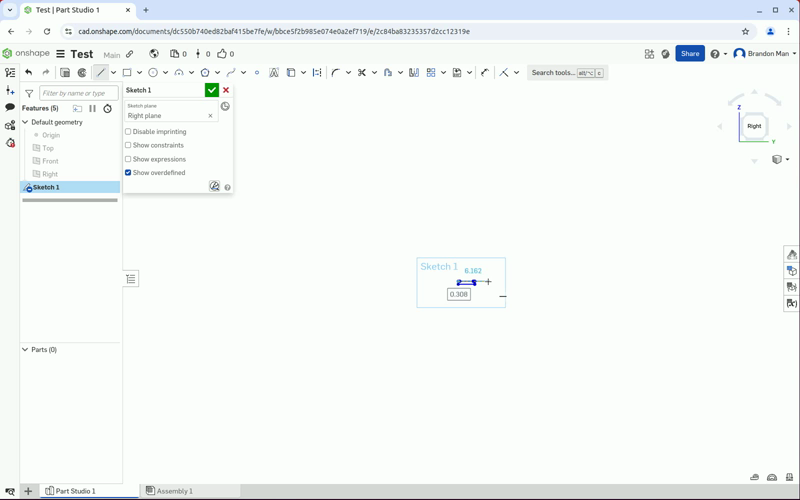
mouse_move(458, 284)
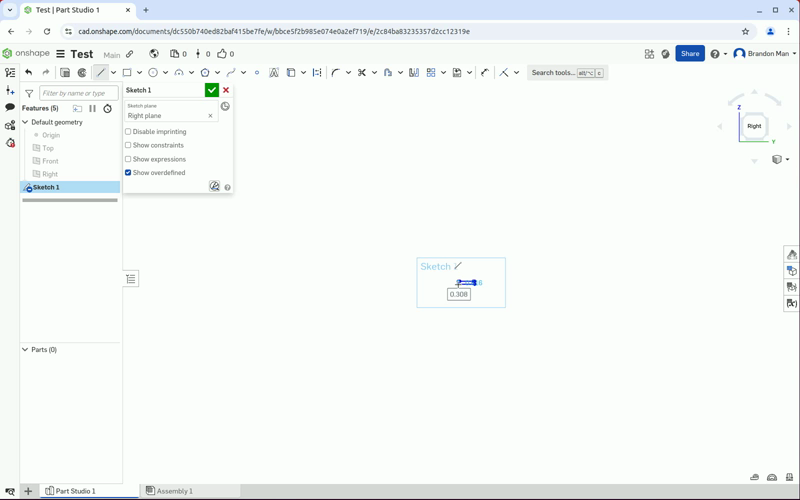
scroll(6)
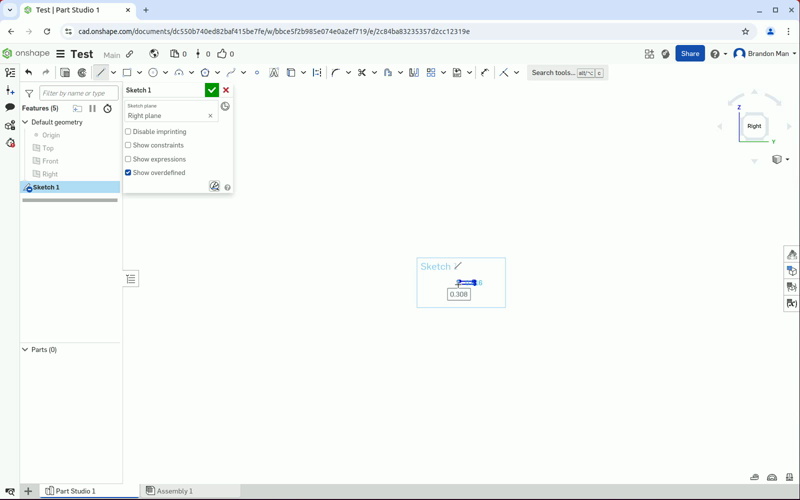
scroll(6)
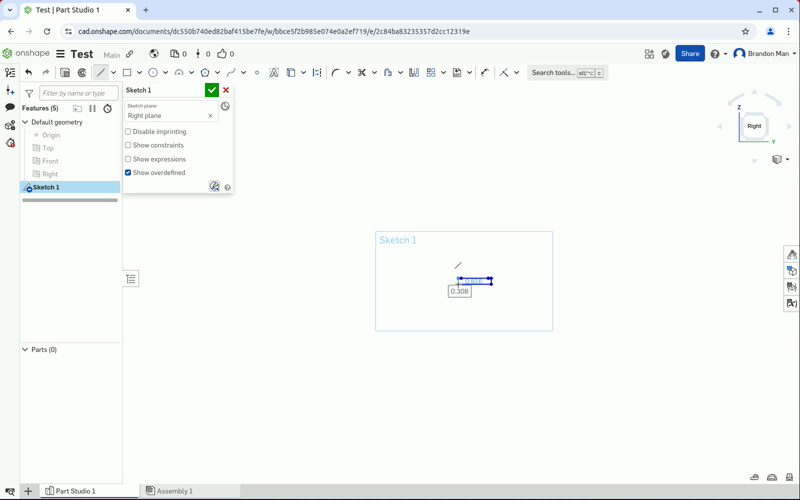
scroll(6)
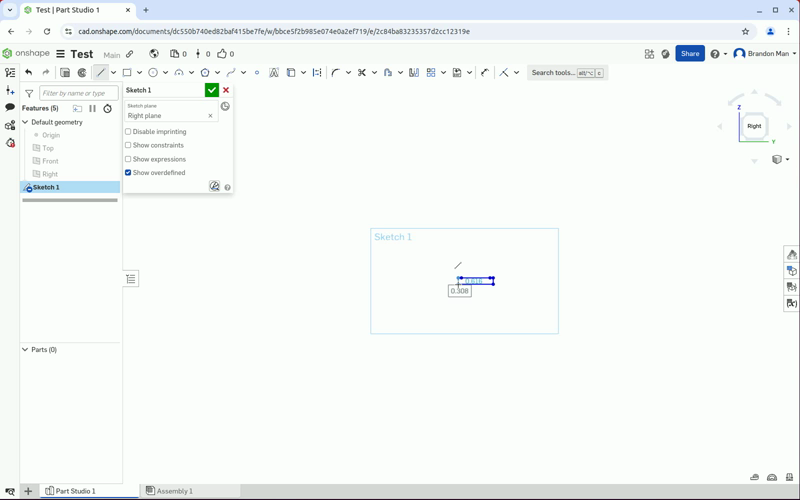
scroll(6)
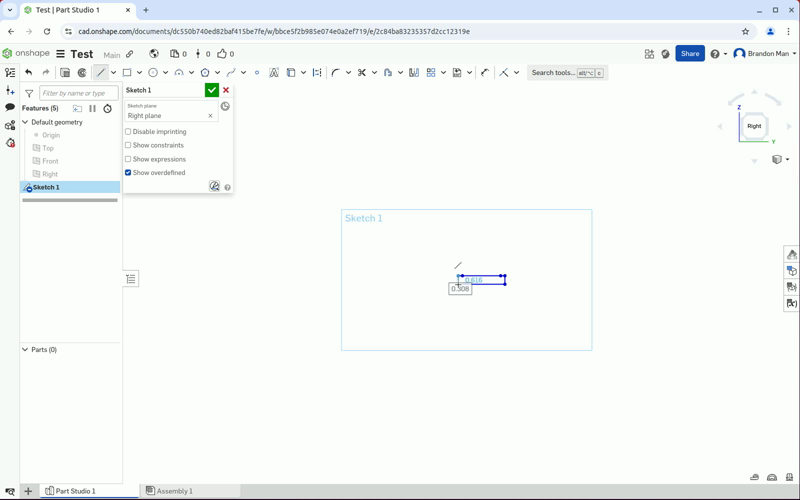
scroll(6)
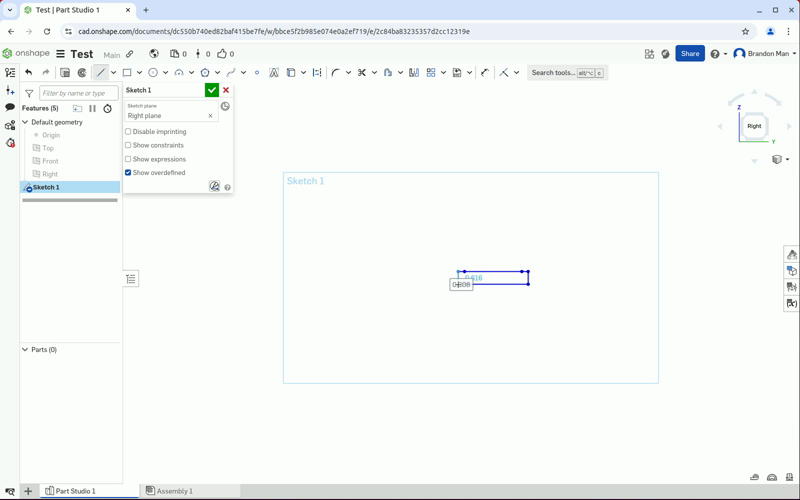
scroll(6)
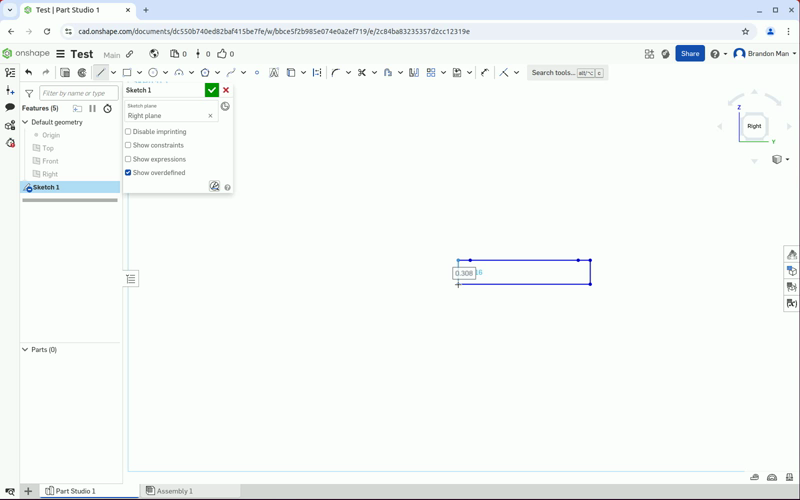
scroll(6)
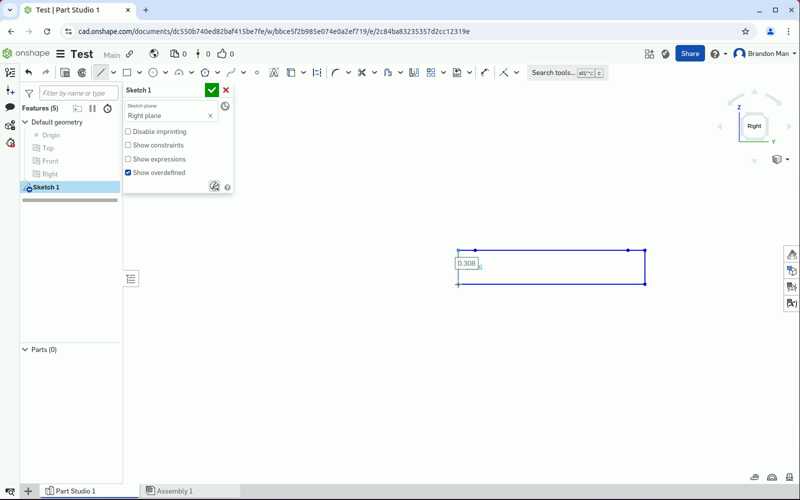
key_up(shift)
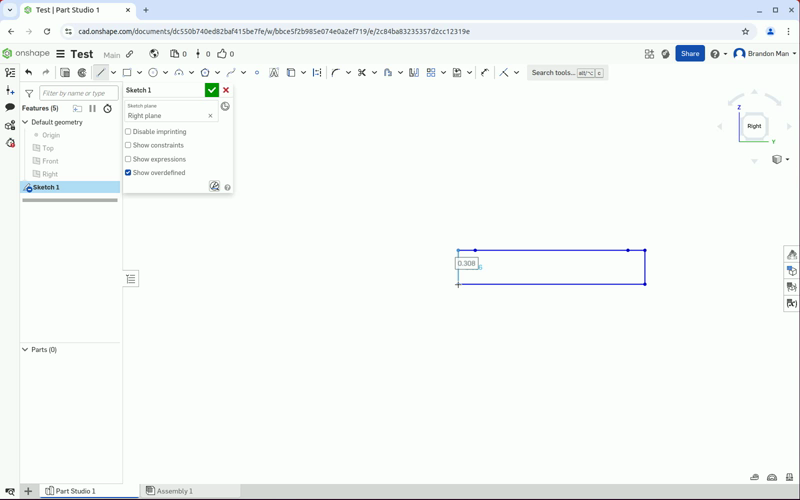
click(458, 284)
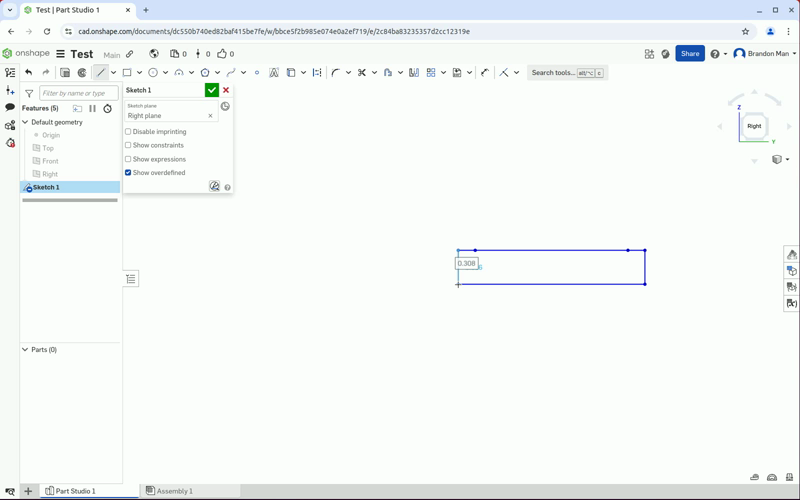
scroll(-6)
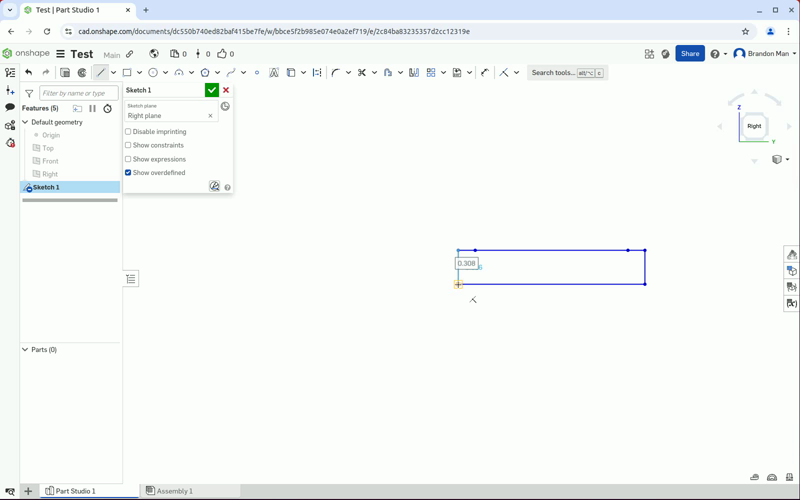
scroll(-6)
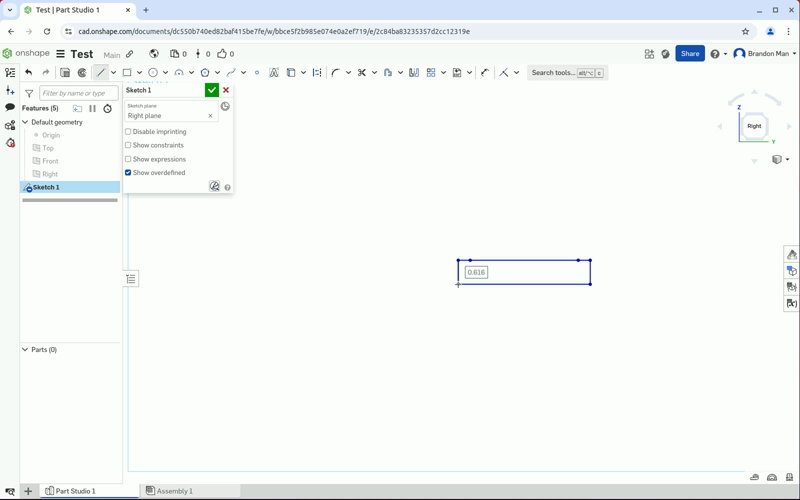
scroll(-6)
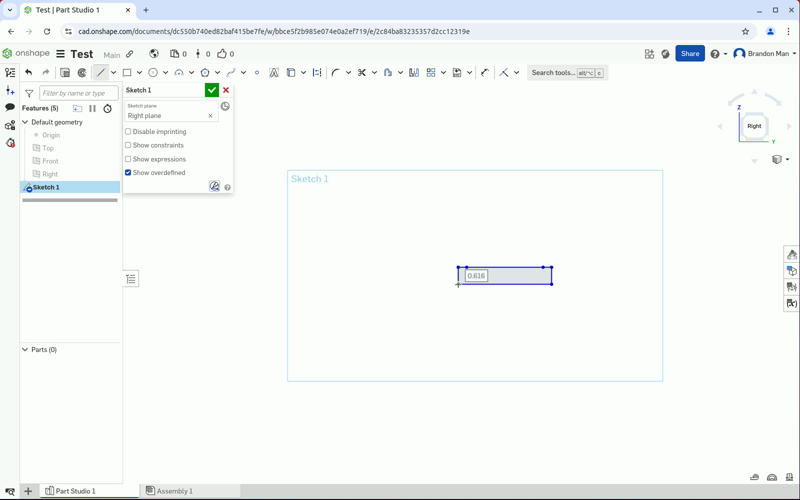
scroll(-6)
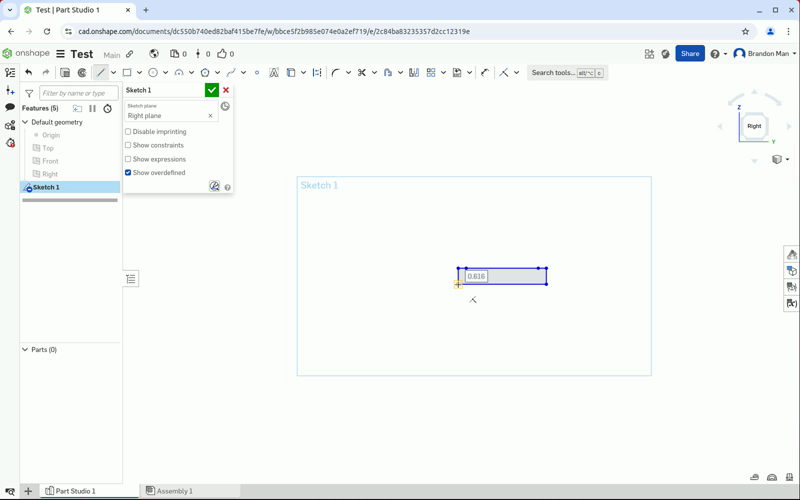
scroll(-6)
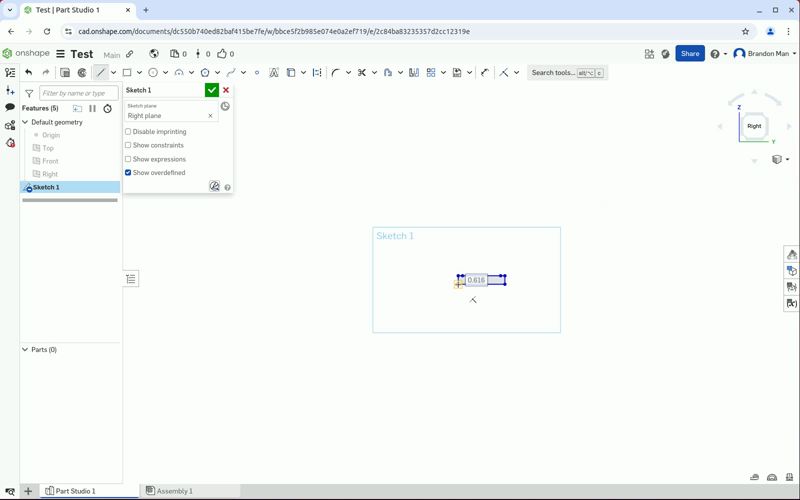
scroll(-6)
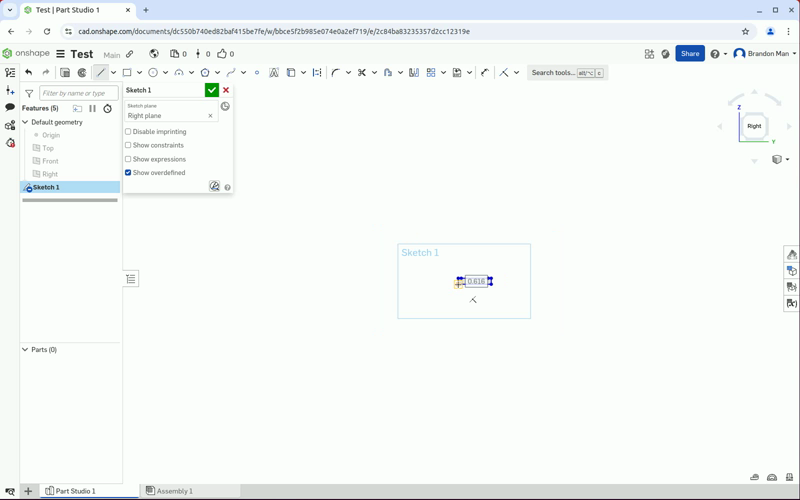
scroll(-6)
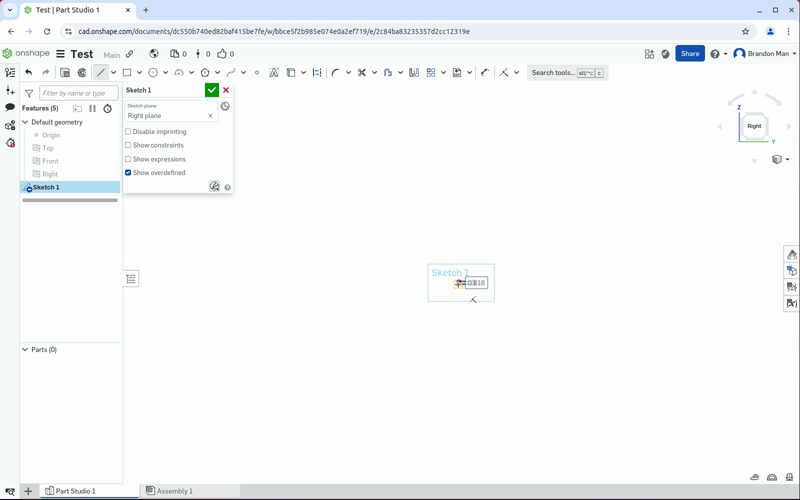
key(esc)
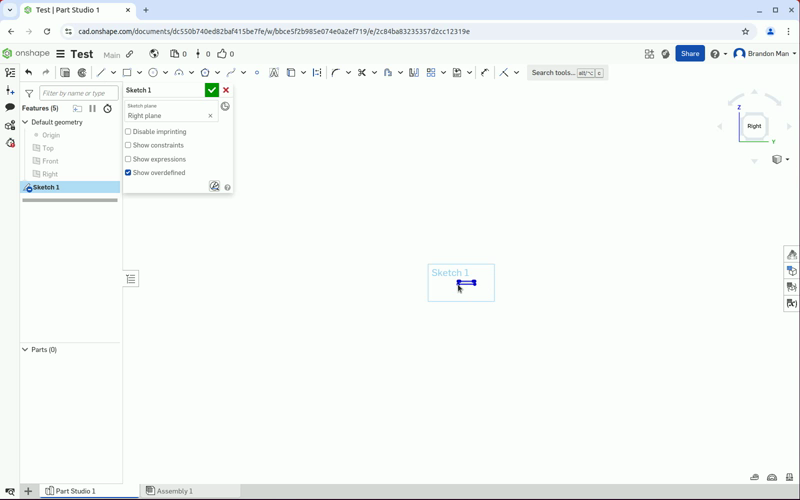
mouse_move(464, 283)
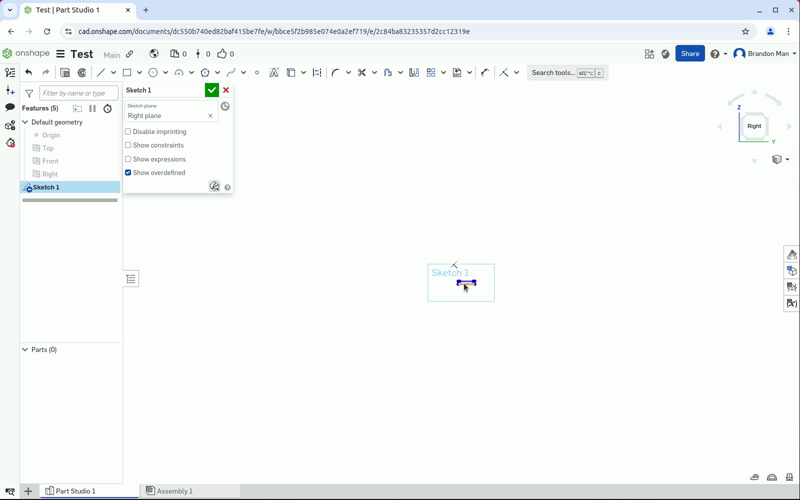
scroll(6)
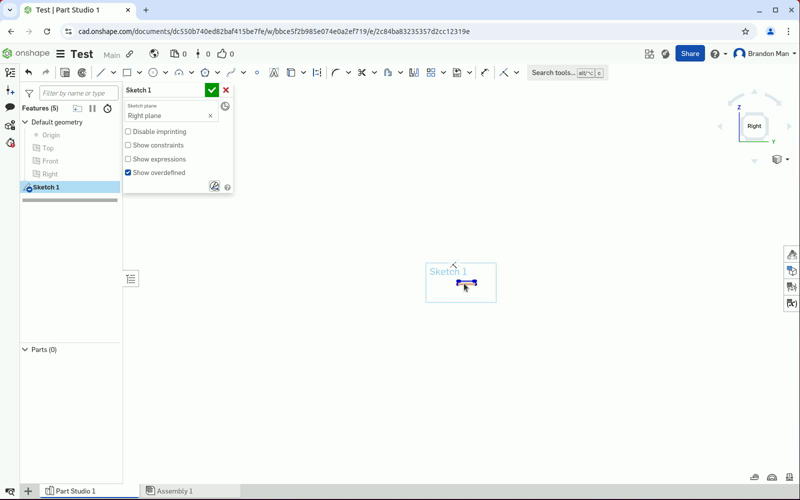
scroll(6)
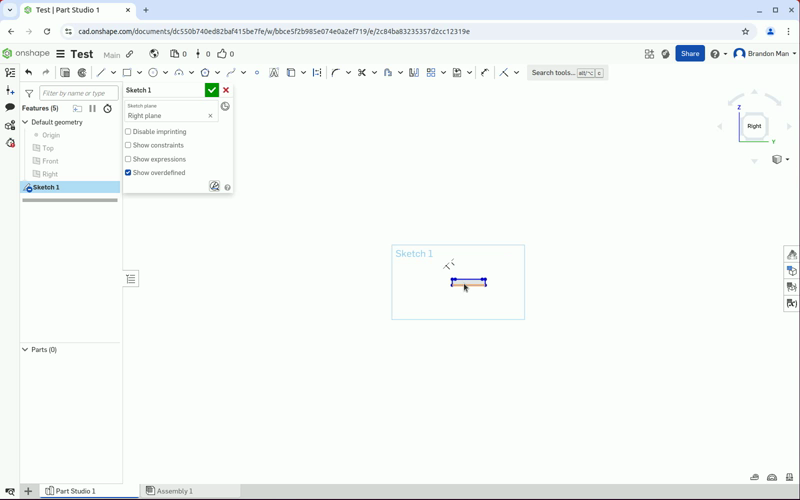
scroll(6)
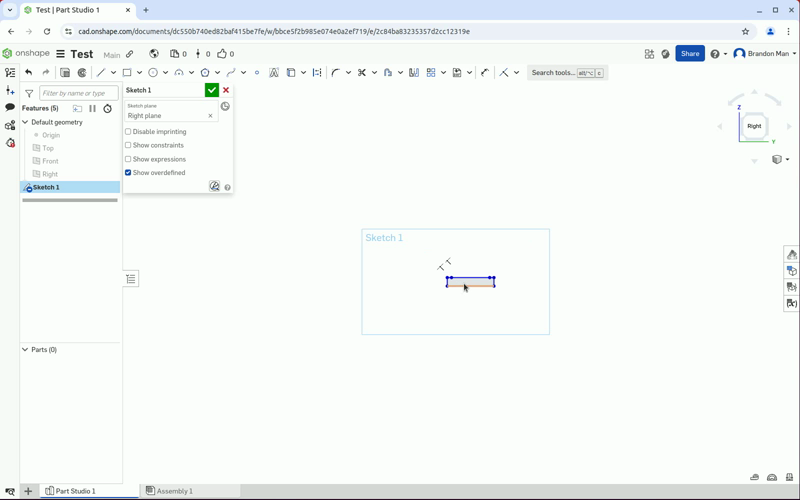
scroll(6)
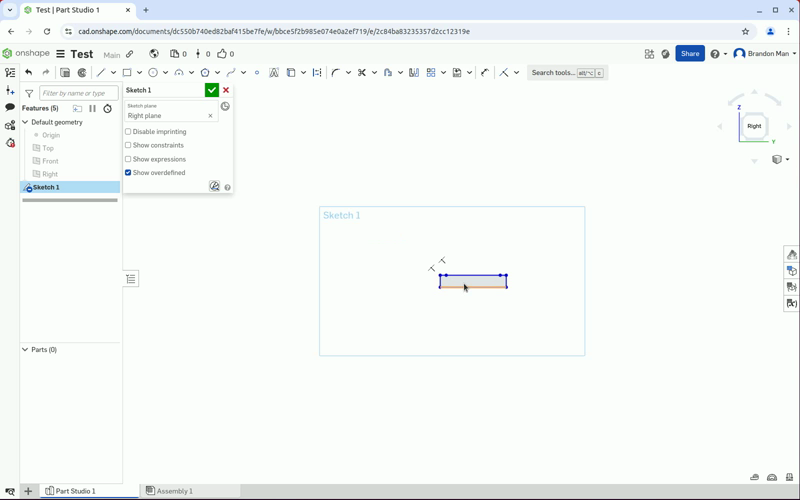
scroll(6)
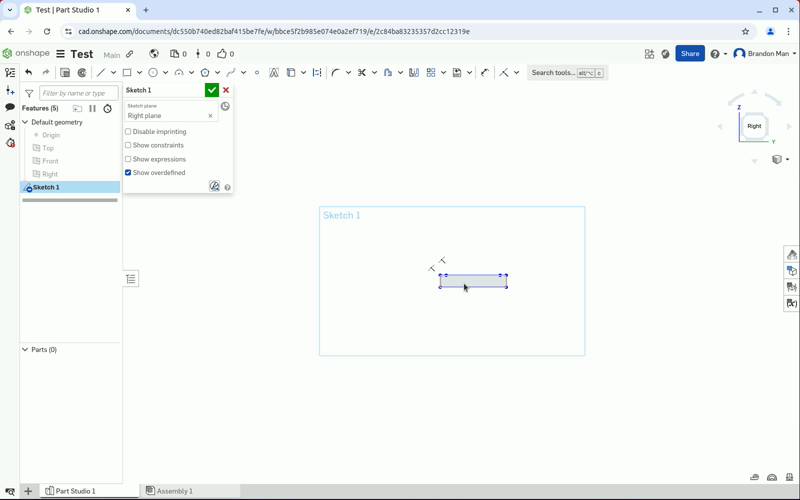
scroll(6)
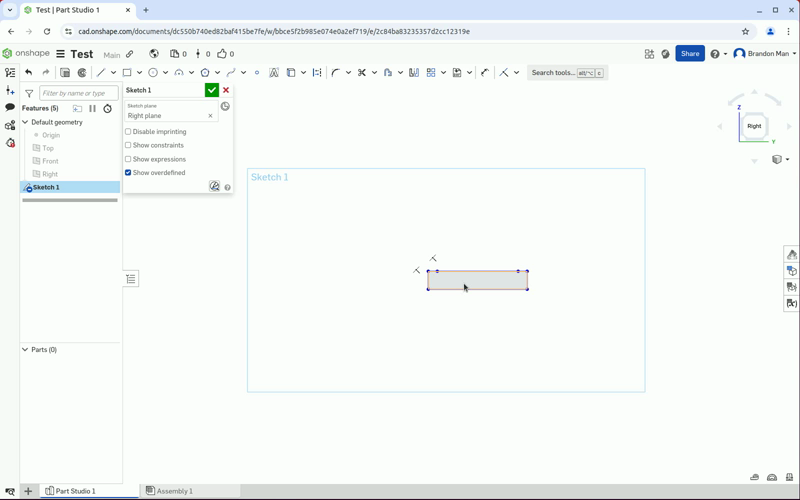
scroll(6)
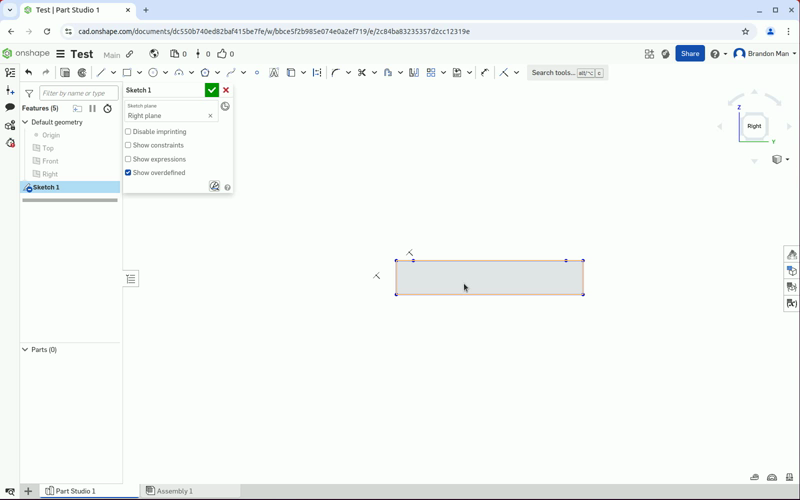
click(464, 283)
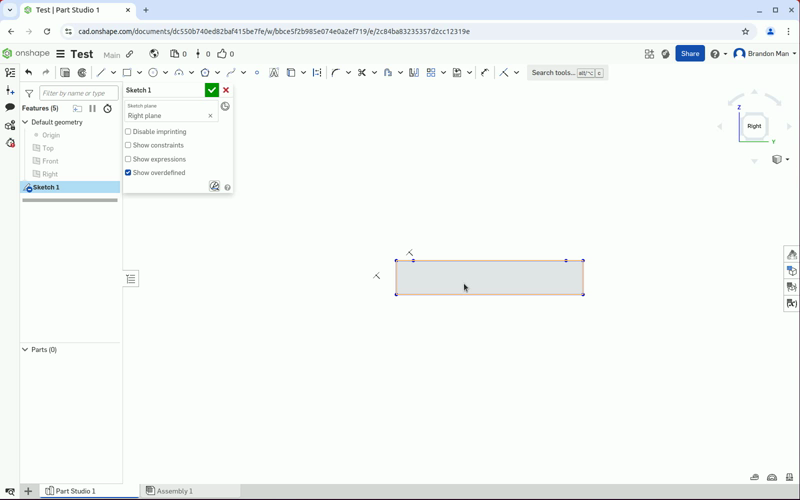
scroll(-6)
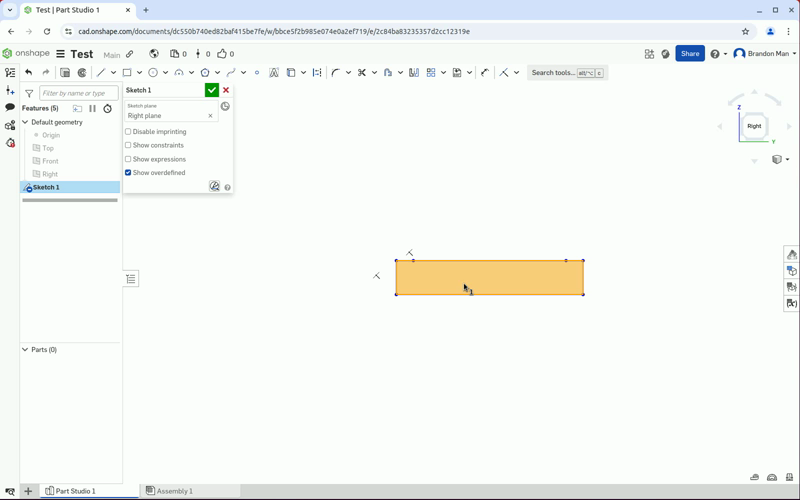
scroll(-6)
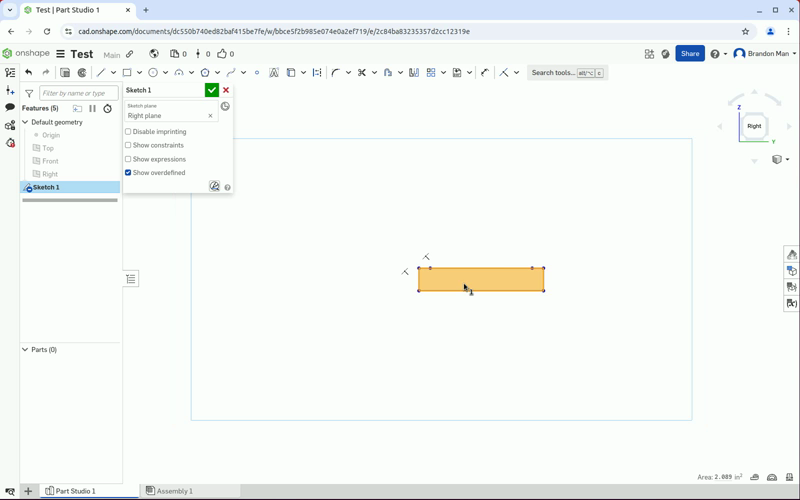
scroll(-6)
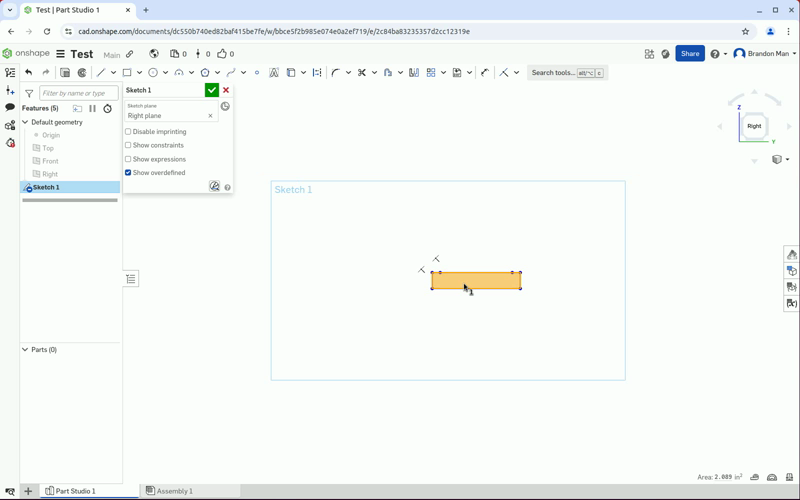
scroll(-6)
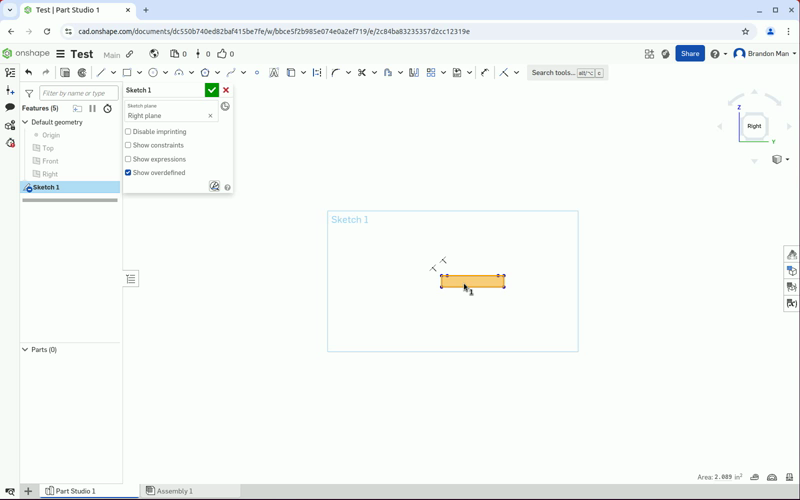
scroll(-6)
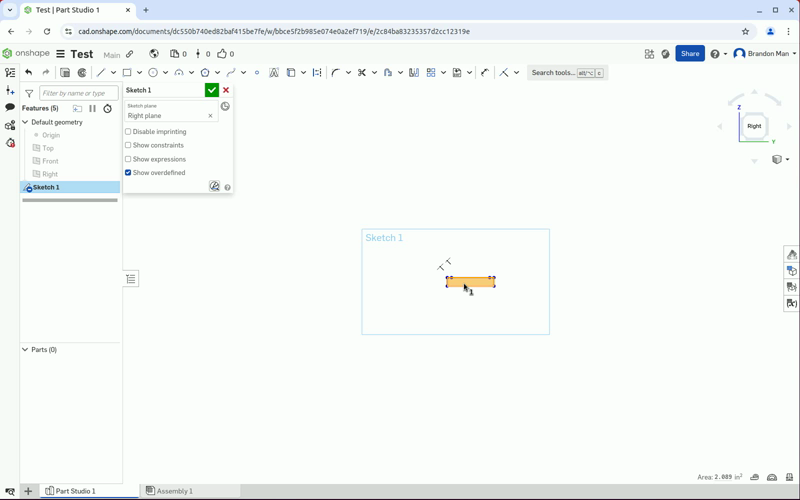
scroll(-6)
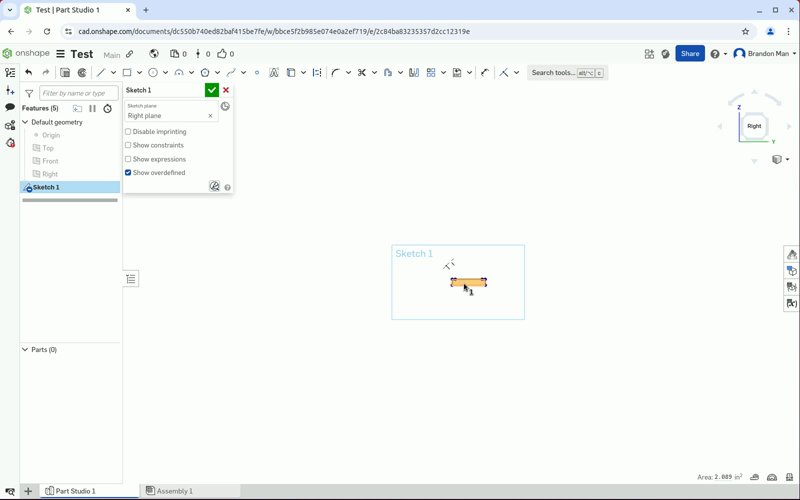
scroll(-6)
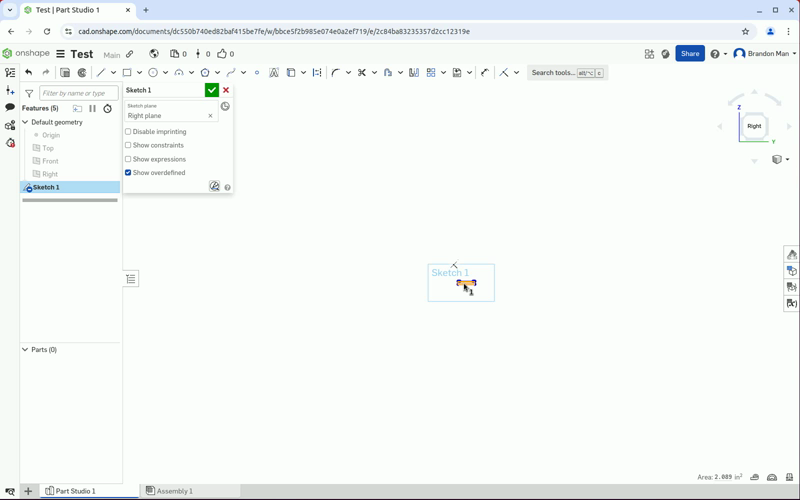
mouse_move(73, 352)
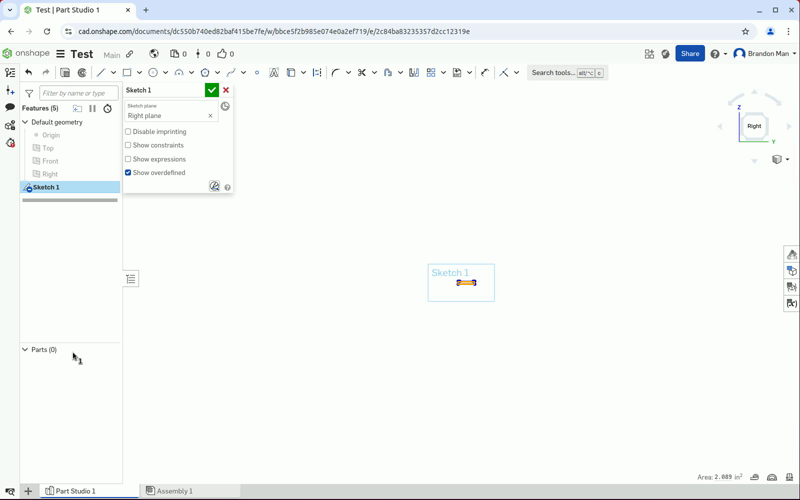
key(shift+y)
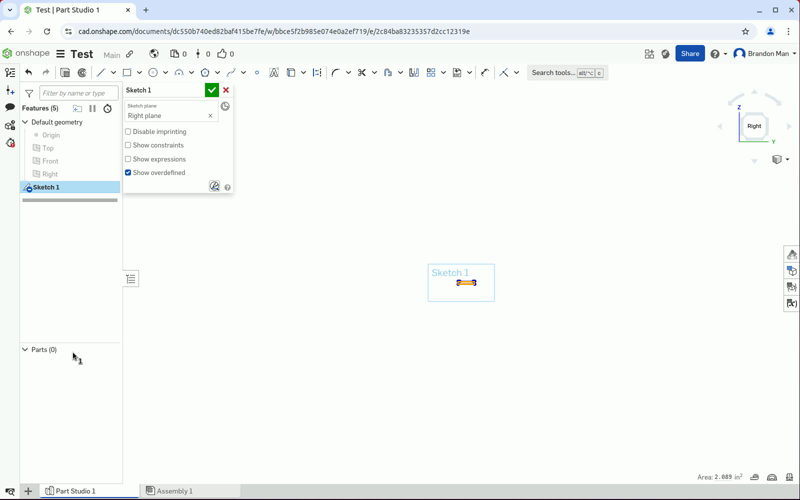
key(shift+e)
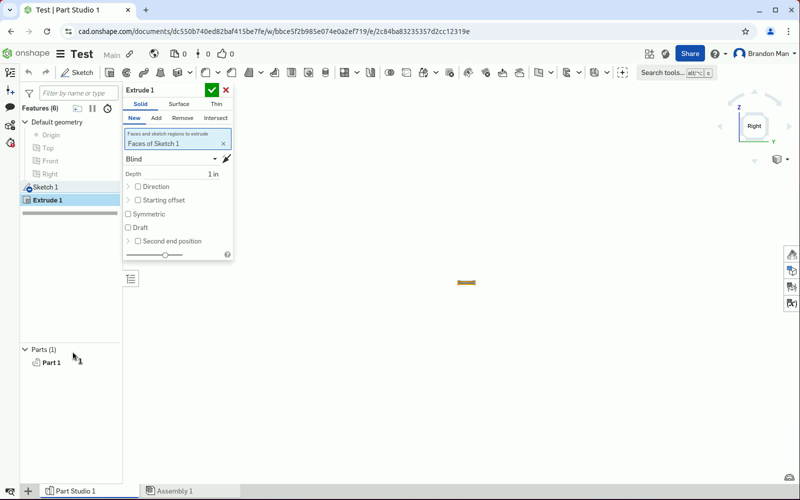
mouse_move(143, 106)
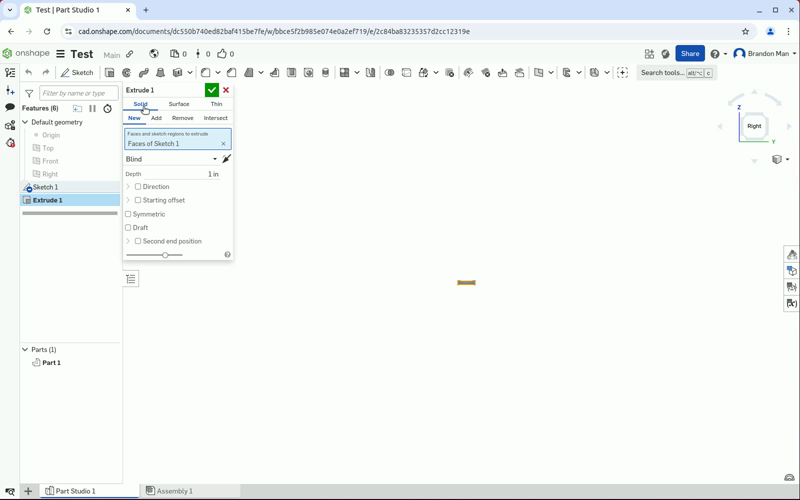
click(143, 106)
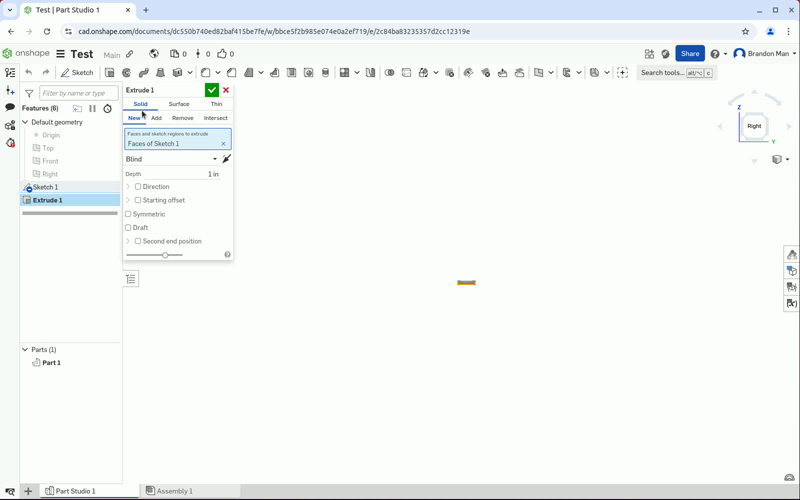
mouse_move(137, 120)
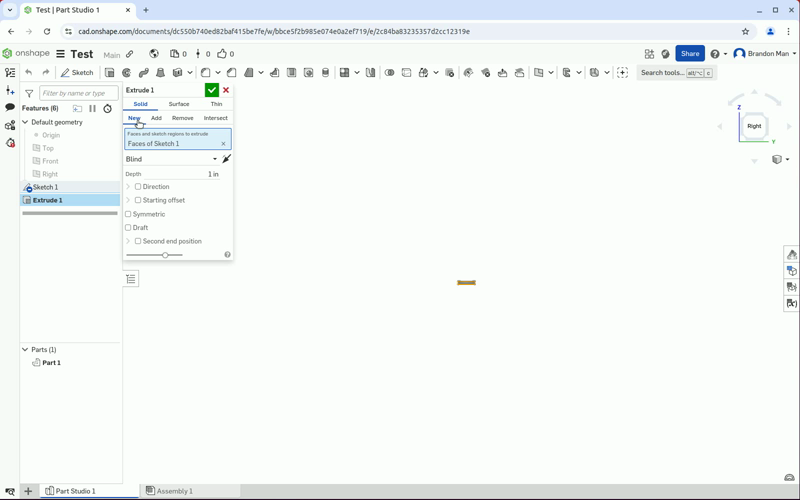
click(137, 120)
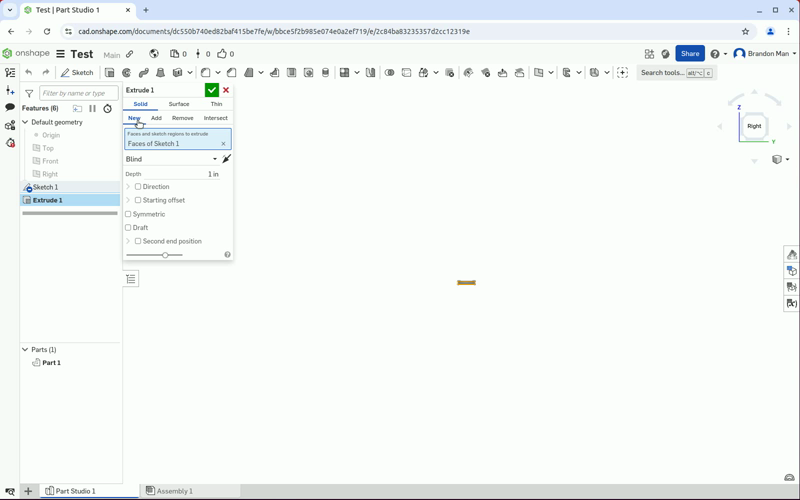
key(tab, 4)
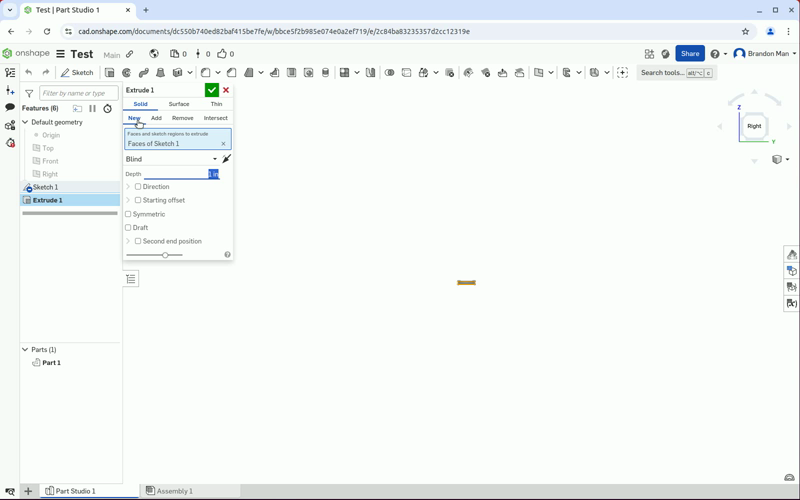
text(23.108)
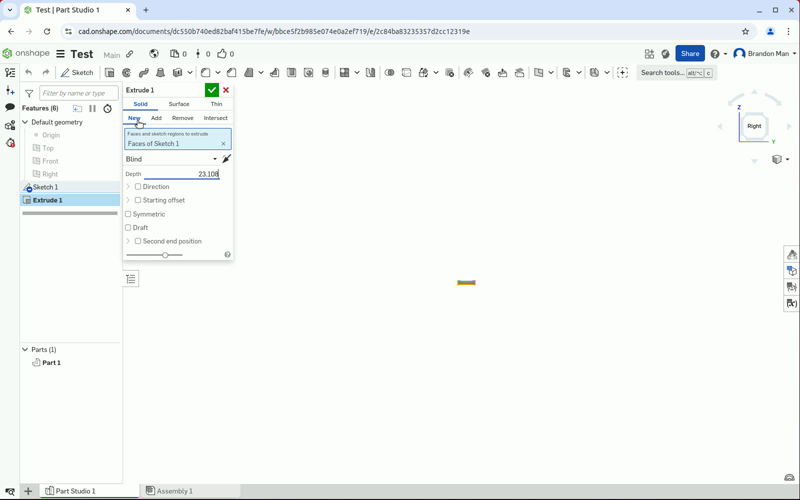
key(enter)
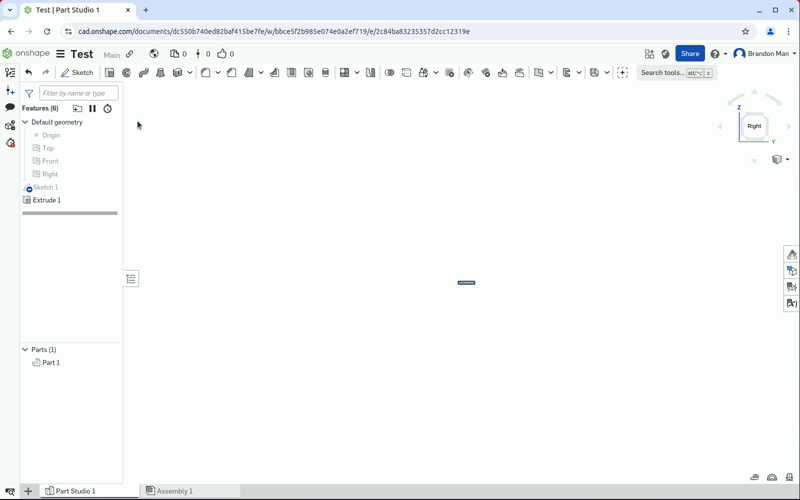
key(shift+h)
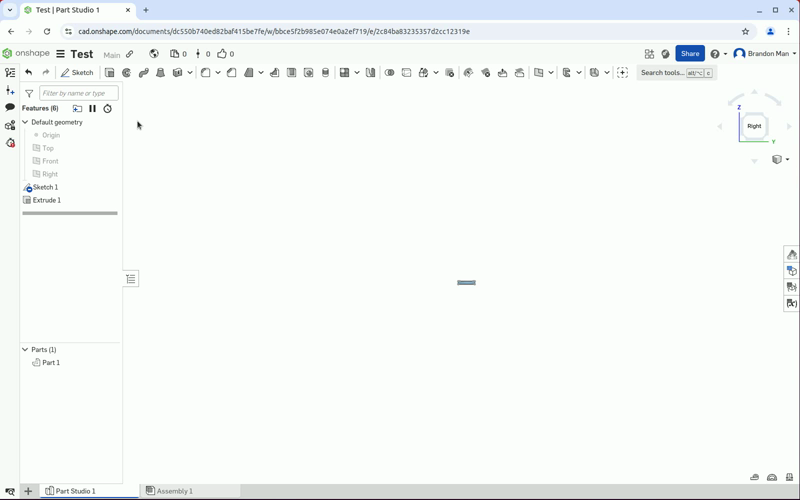
key(shift+h)
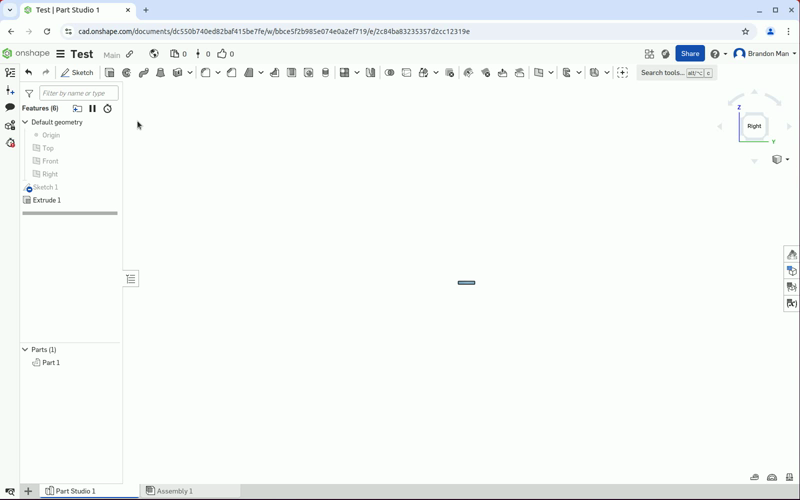
mouse_move(73, 189)
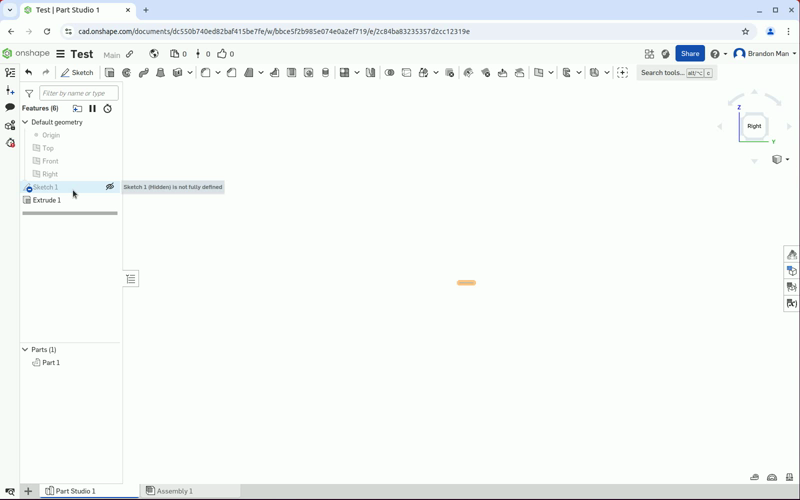
click(73, 189)
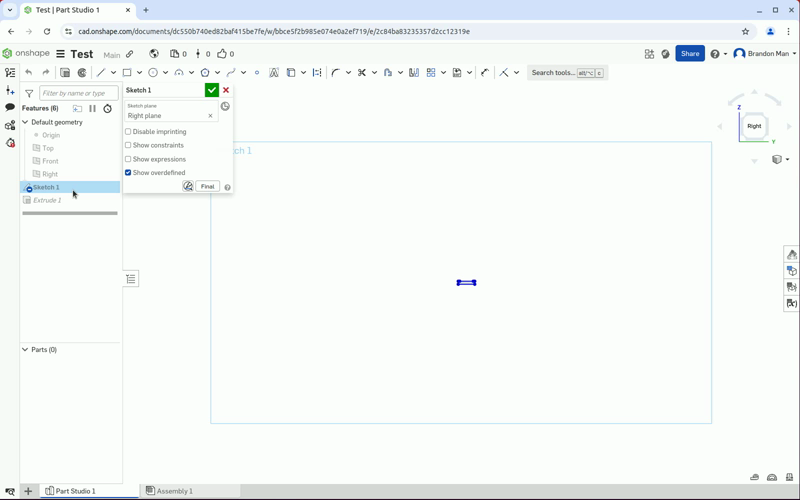
mouse_move(229, 92)
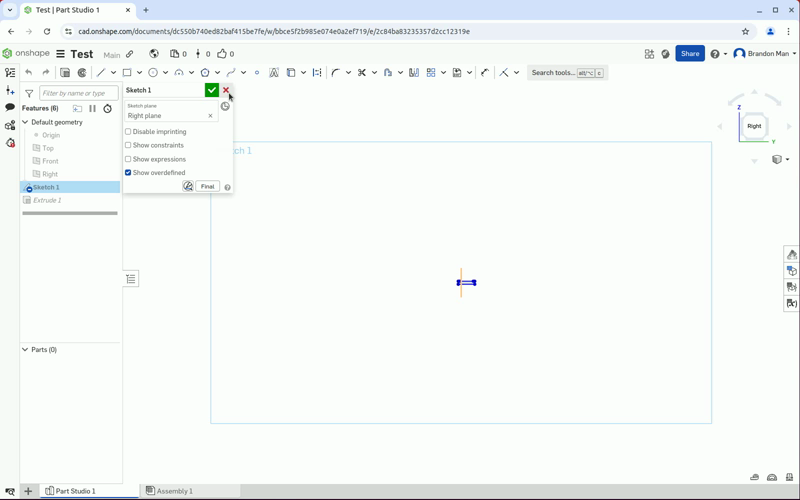
click(229, 92)
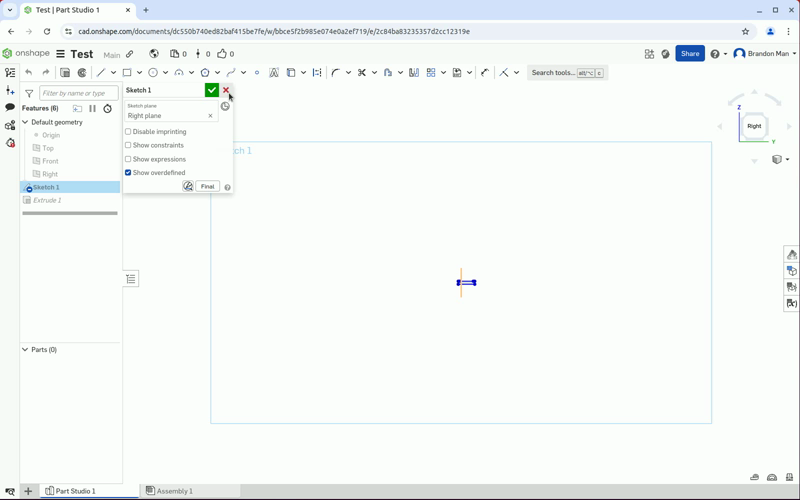
key(shift+s)
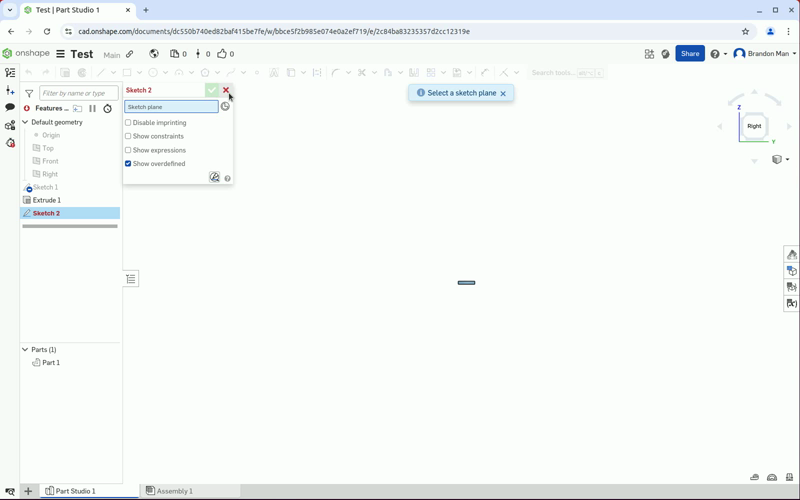
mouse_move(73, 176)
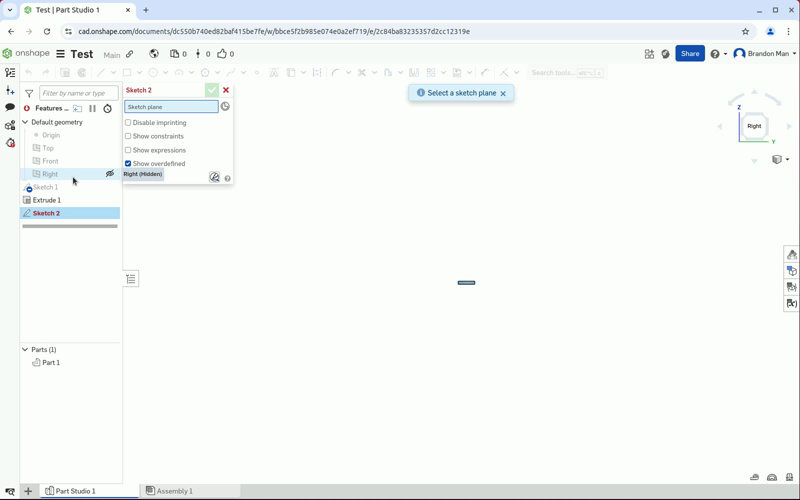
click(73, 176)
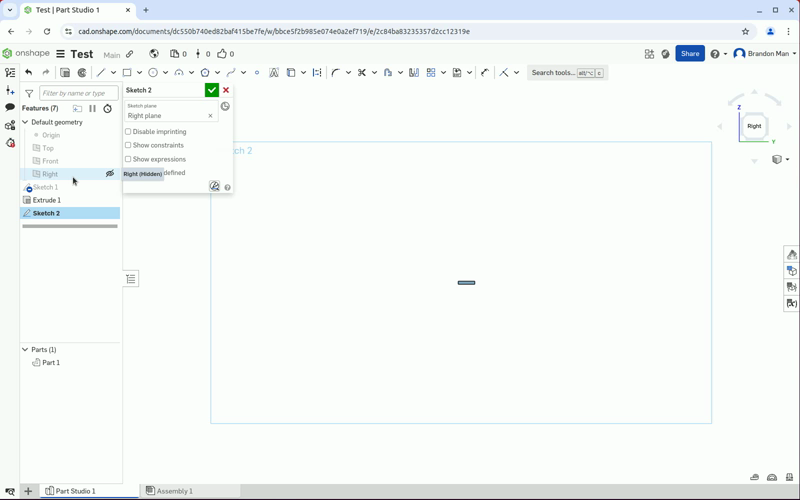
mouse_move(73, 352)
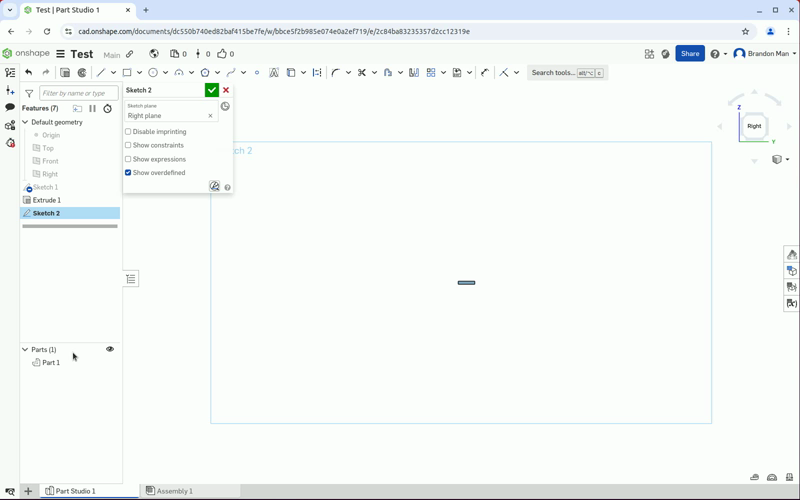
key(y)
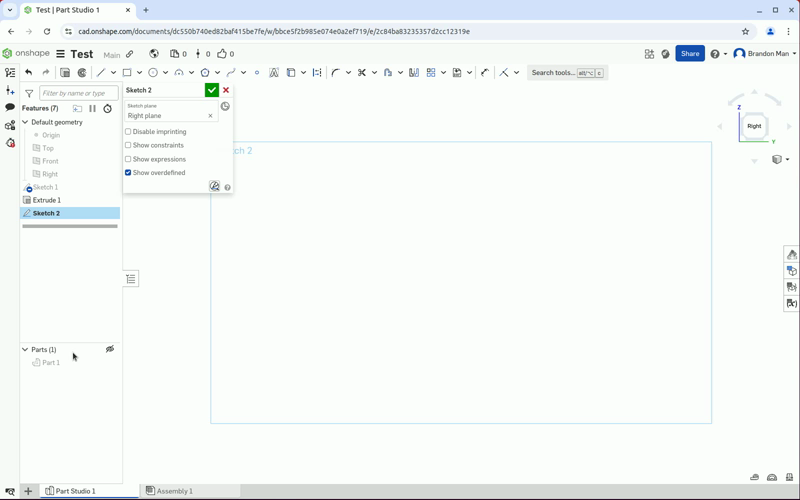
key(l)
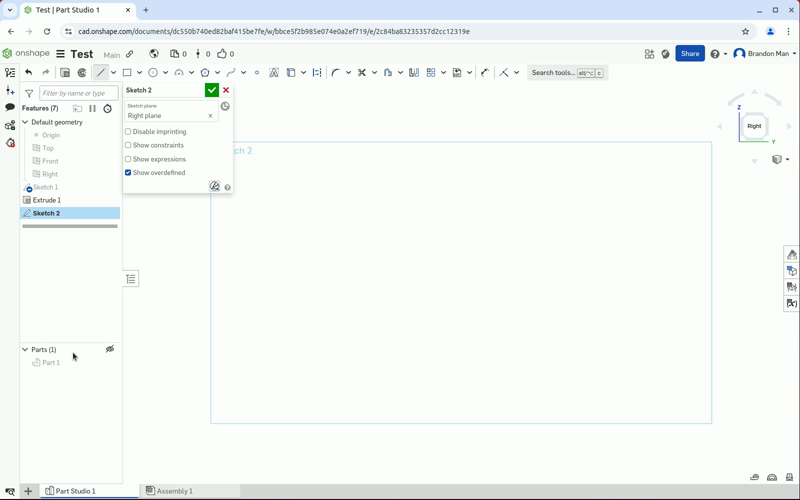
key_down(shift)
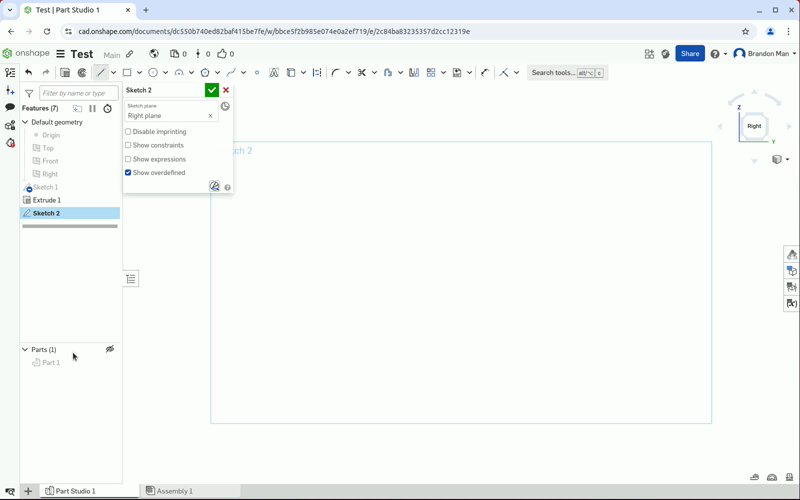
mouse_move(458, 281)
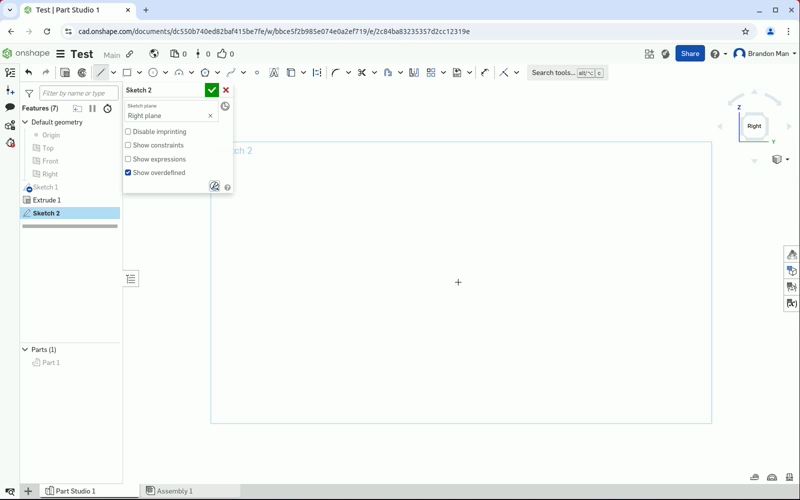
click(458, 281)
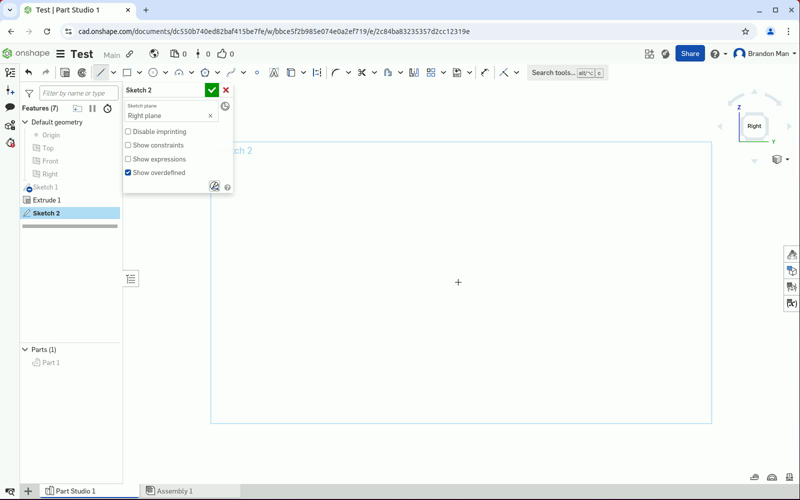
key_up(shift)
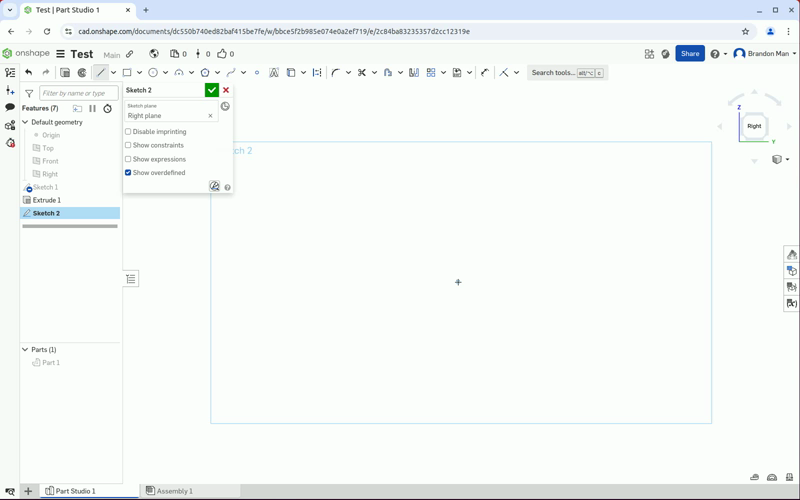
key_down(shift)
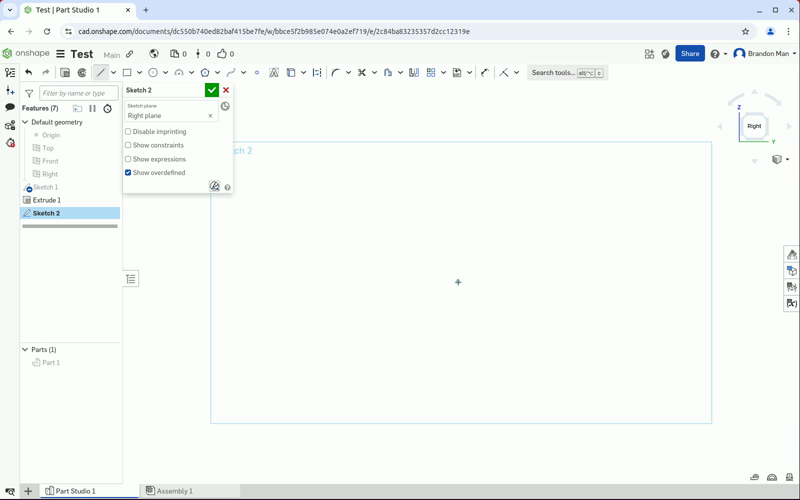
mouse_move(488, 281)
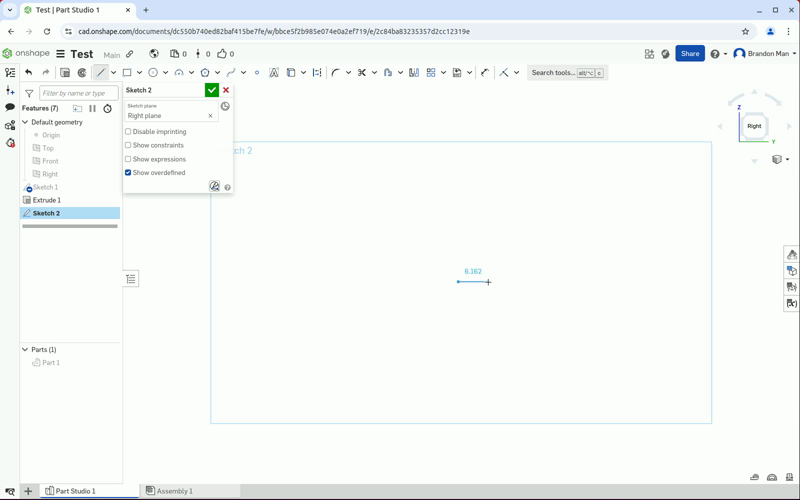
mouse_move(459, 281)
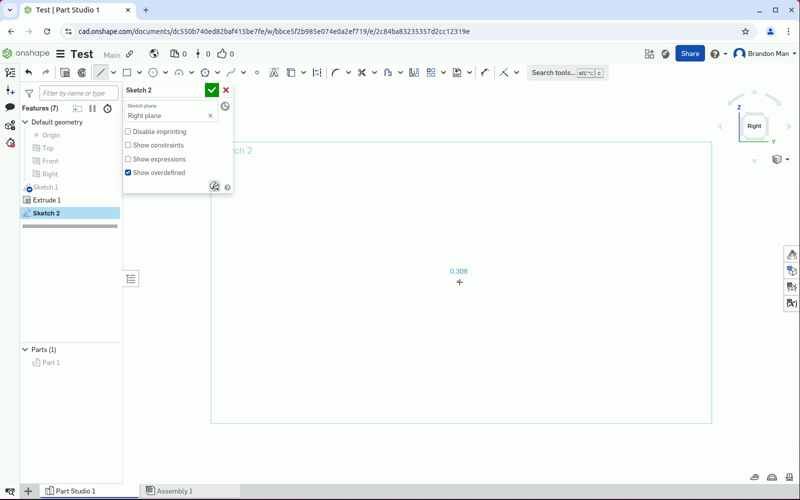
scroll(6)
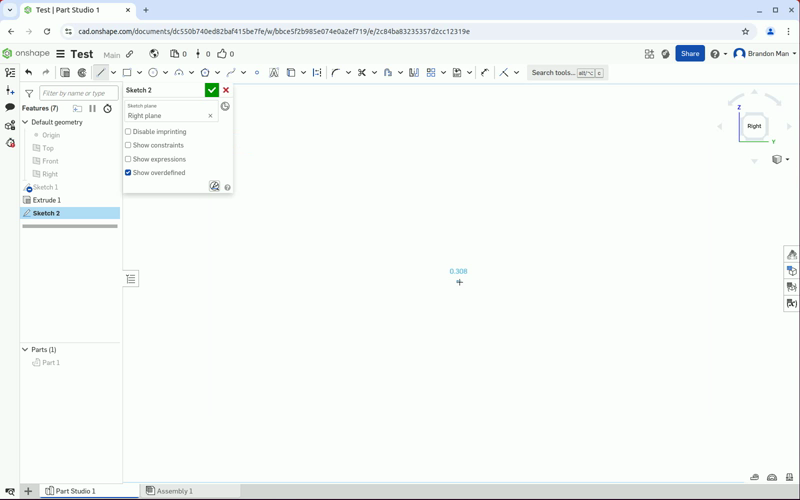
scroll(6)
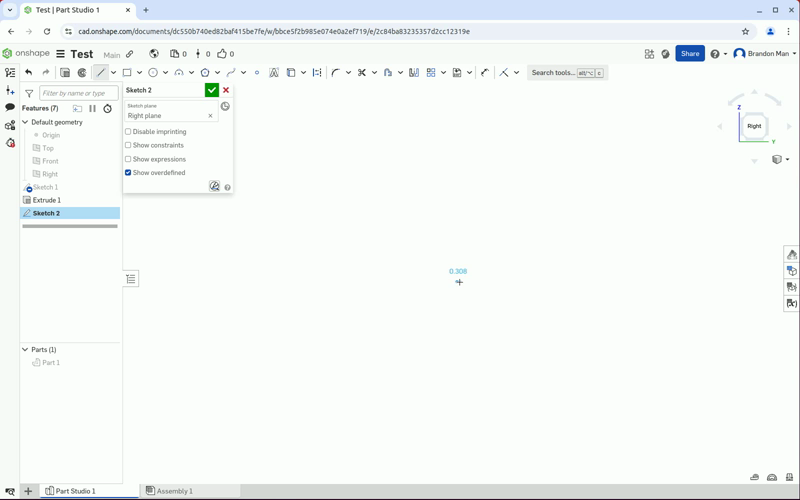
scroll(6)
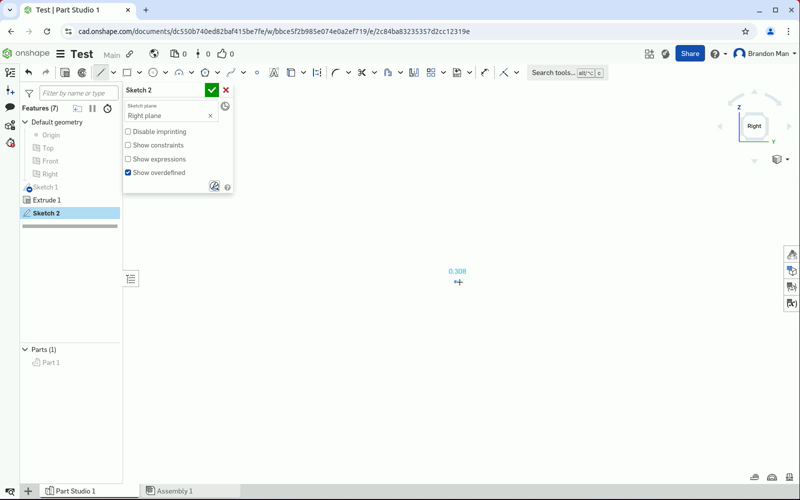
scroll(6)
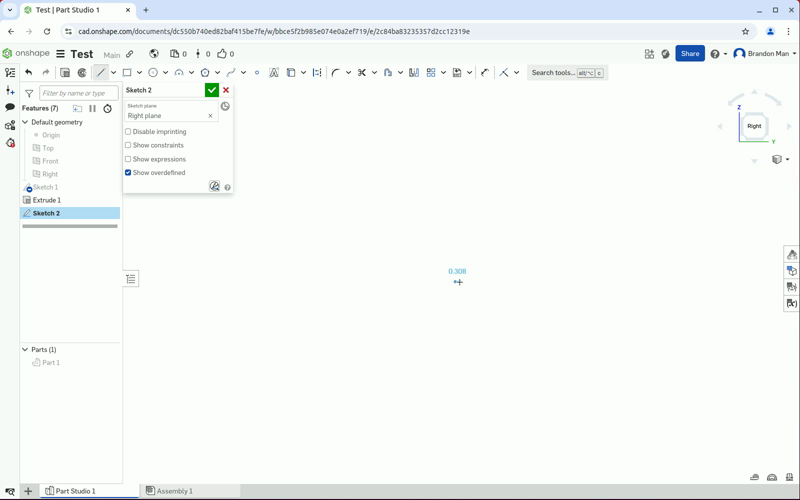
scroll(6)
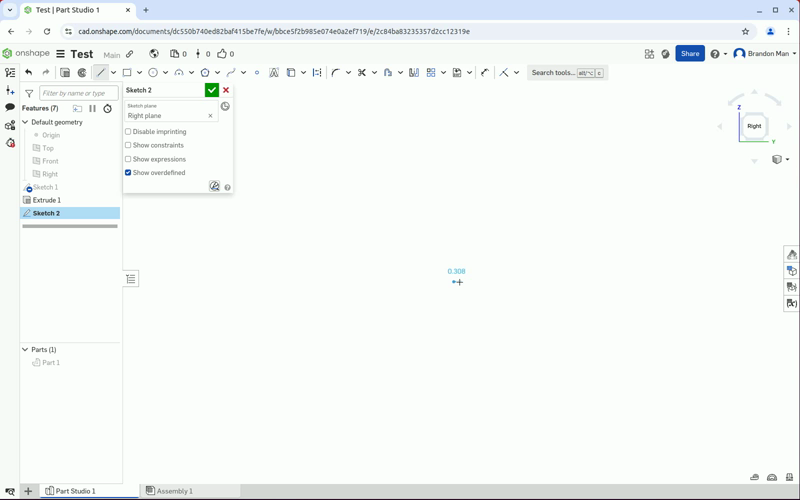
scroll(6)
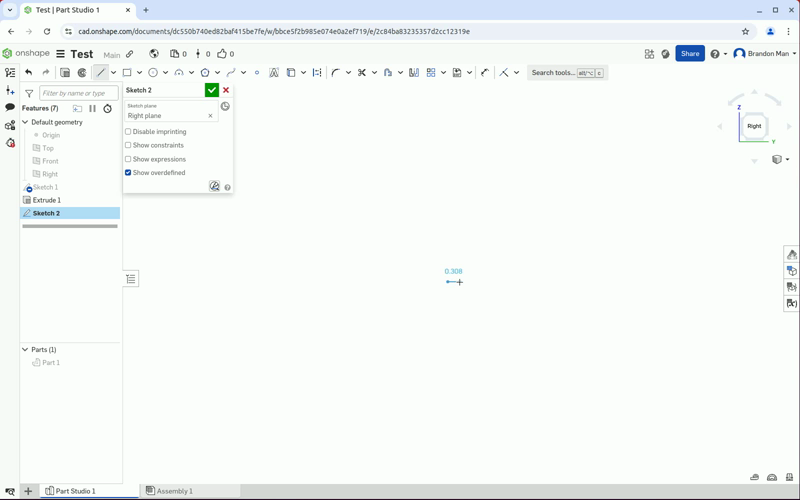
scroll(6)
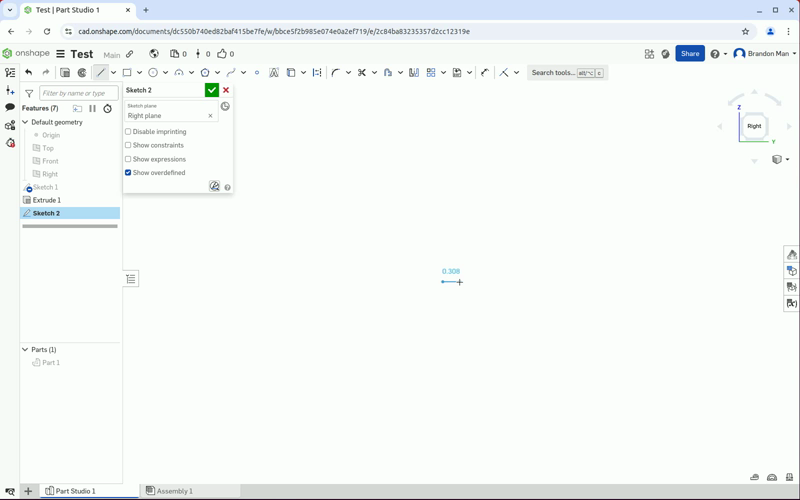
click(459, 281)
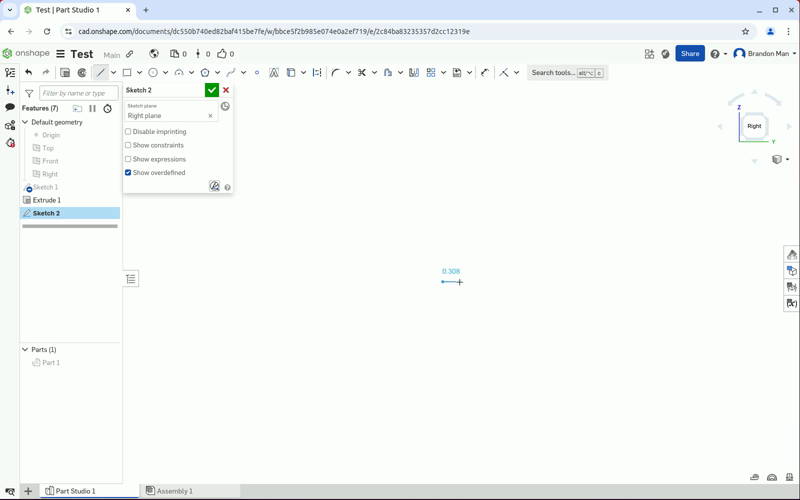
scroll(-6)
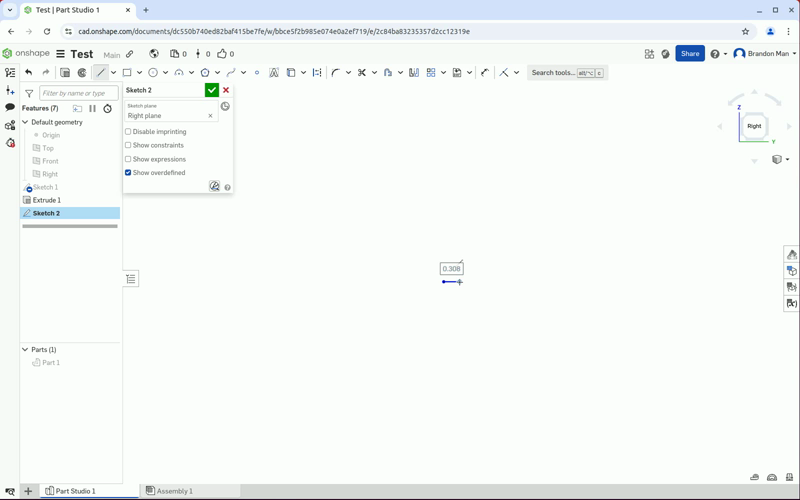
scroll(-6)
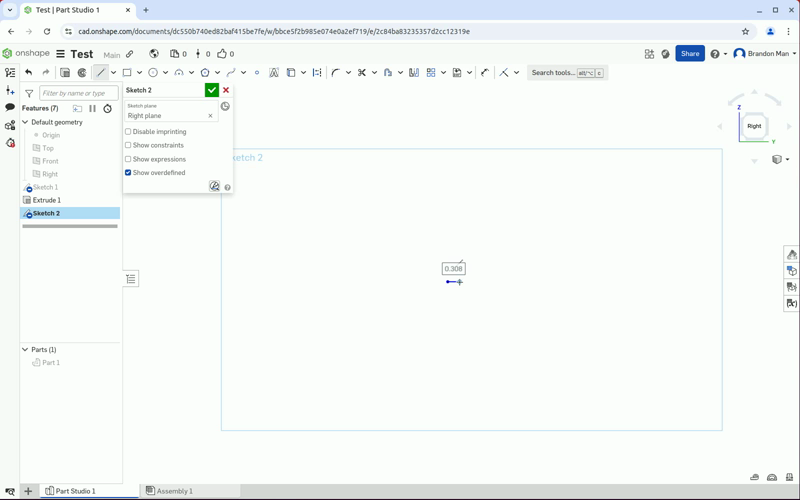
scroll(-6)
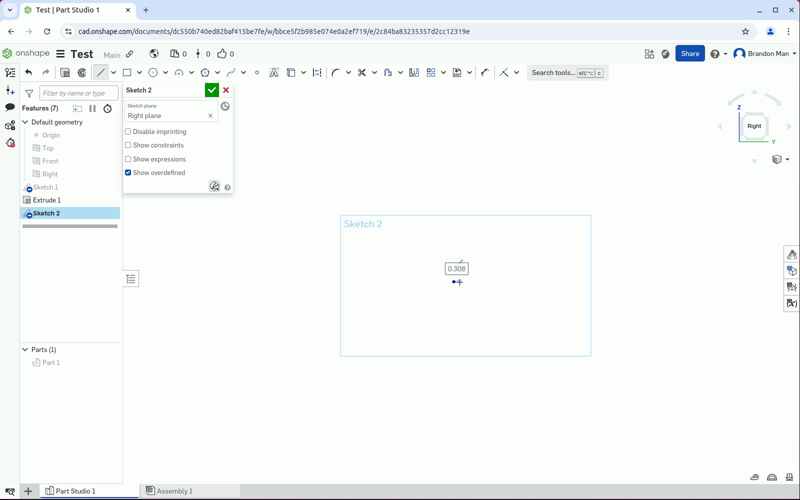
scroll(-6)
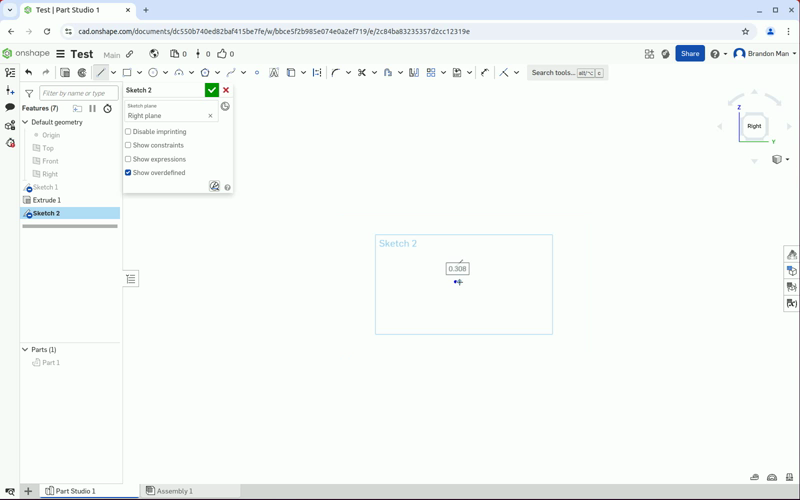
scroll(-6)
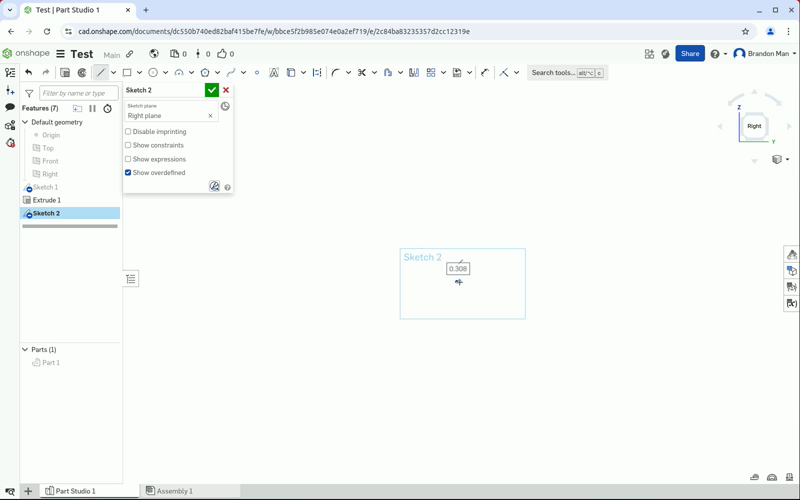
scroll(-6)
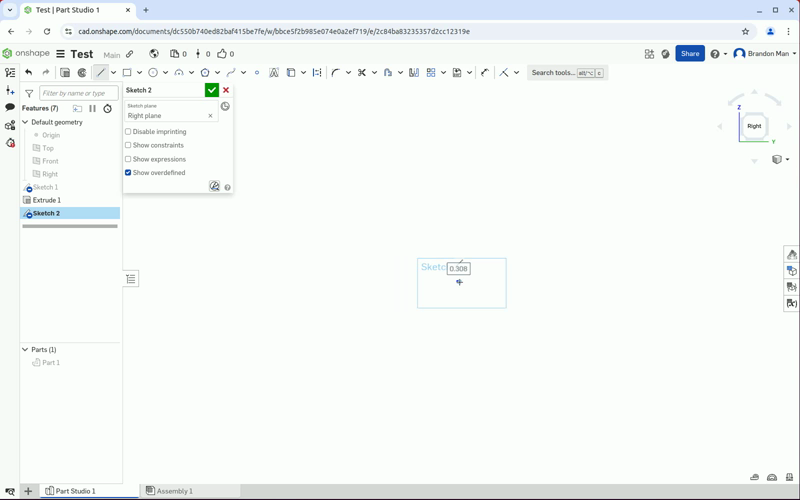
scroll(-6)
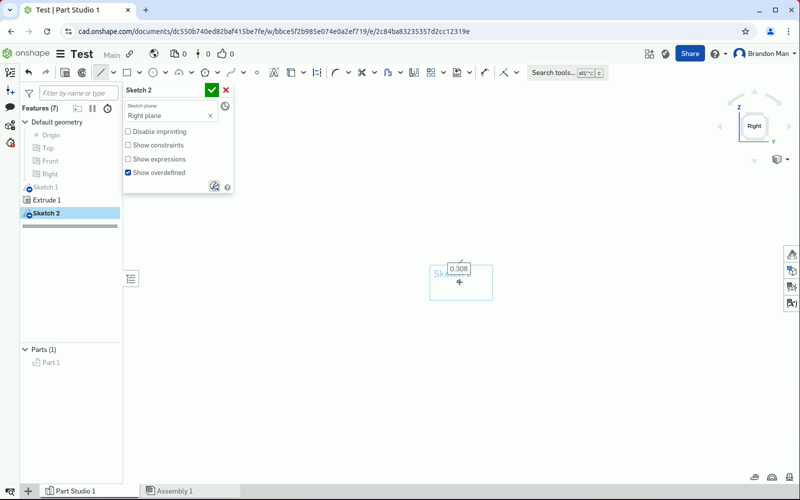
key_up(shift)
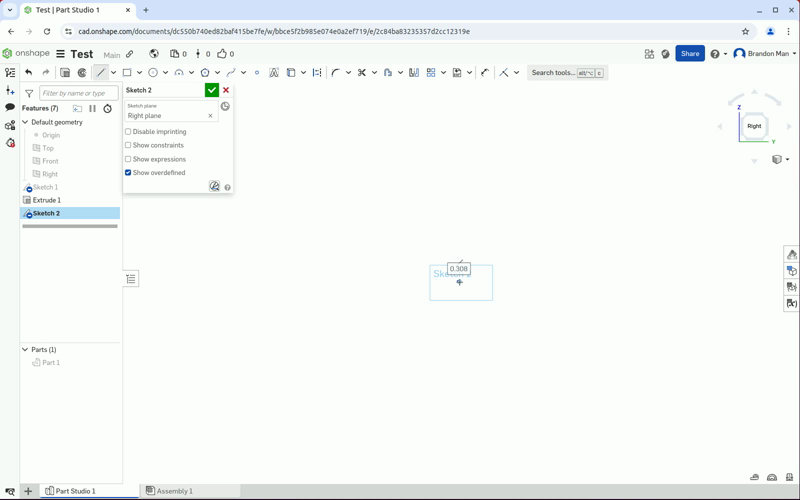
key_down(shift)
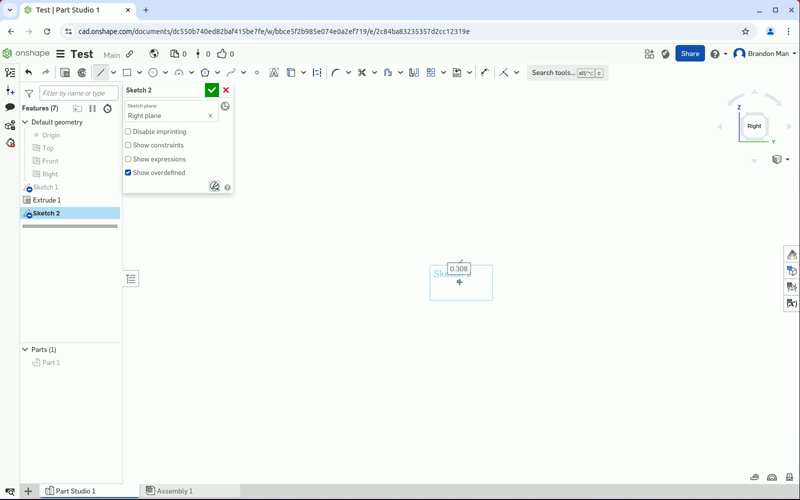
mouse_move(489, 281)
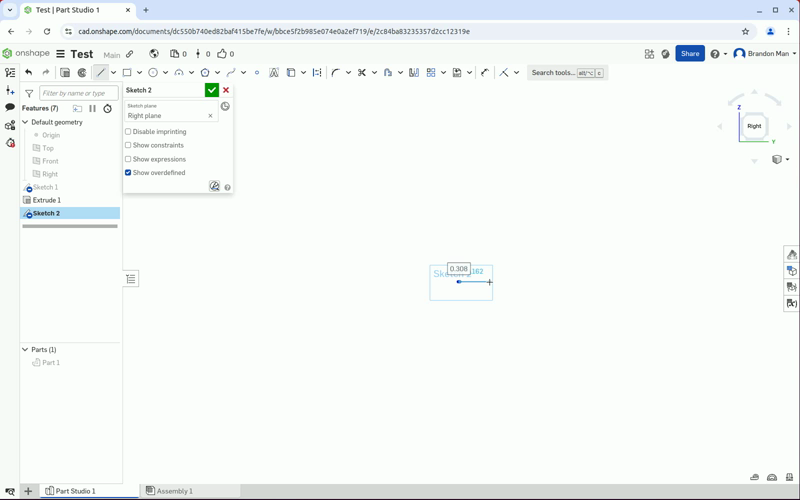
mouse_move(473, 281)
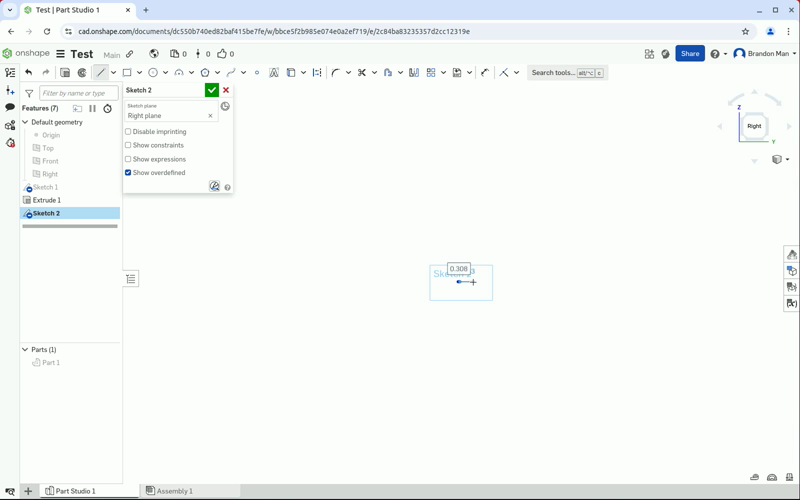
click(473, 281)
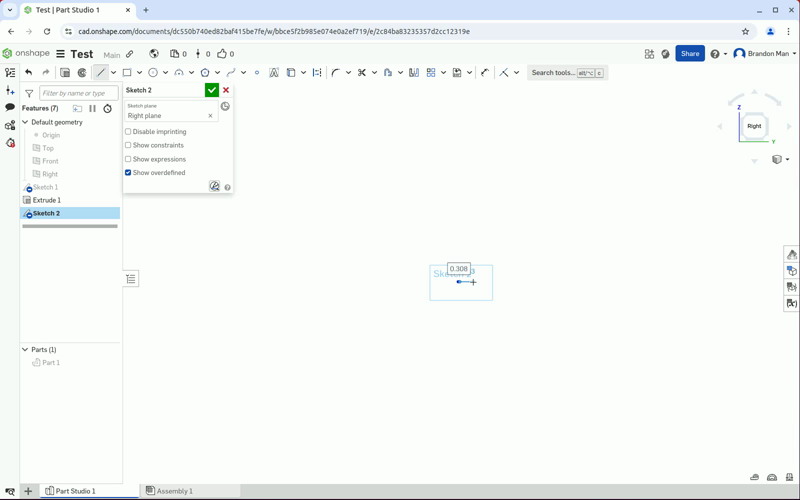
key_up(shift)
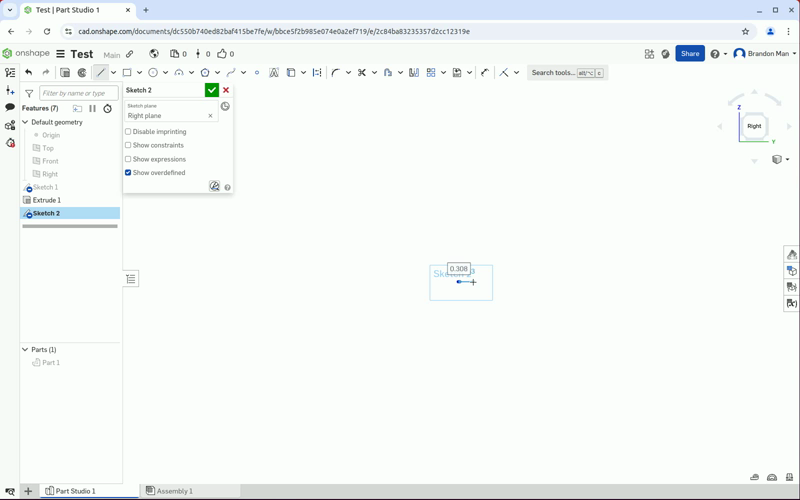
key_down(shift)
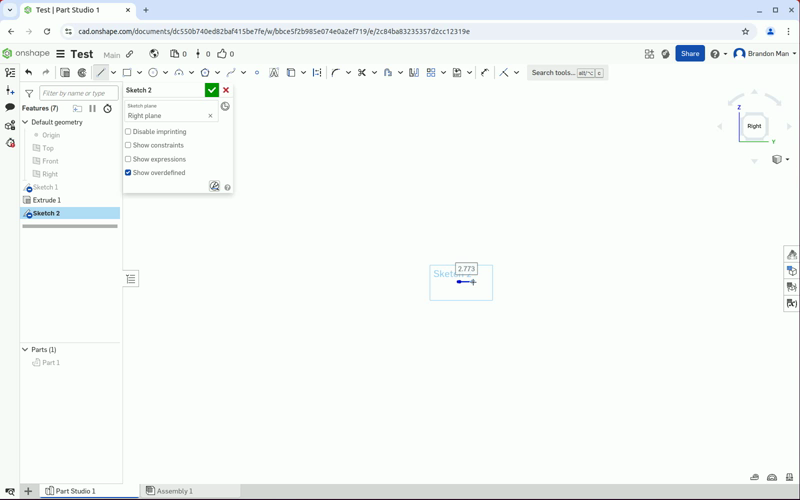
mouse_move(503, 281)
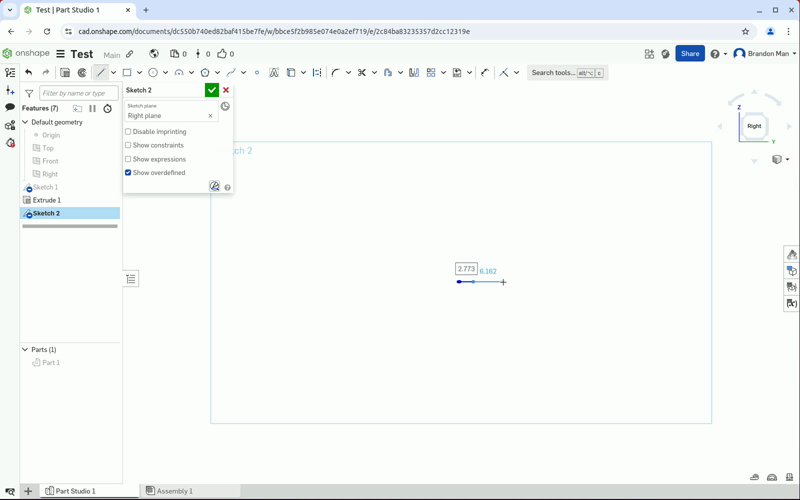
mouse_move(474, 281)
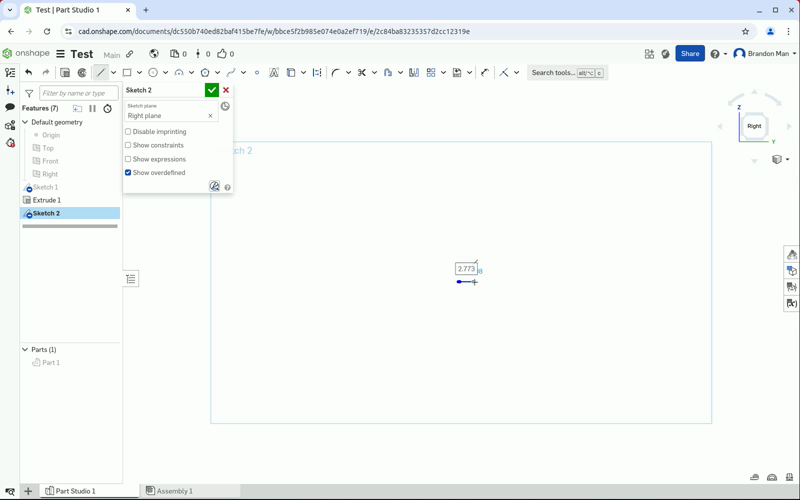
scroll(6)
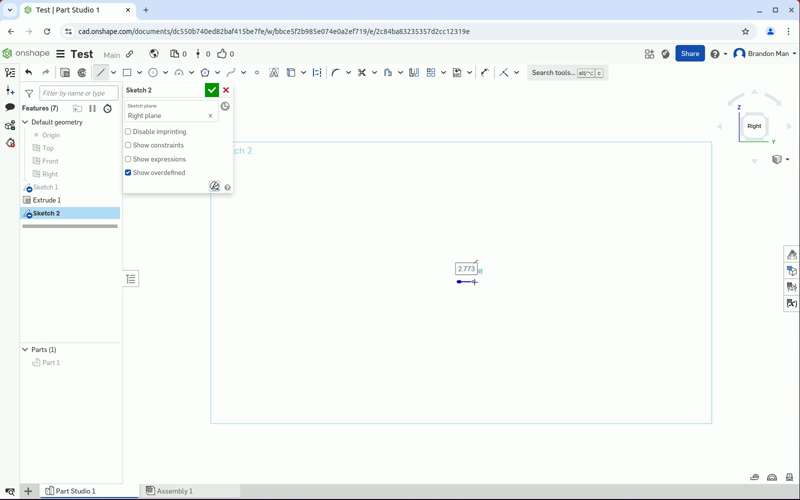
scroll(6)
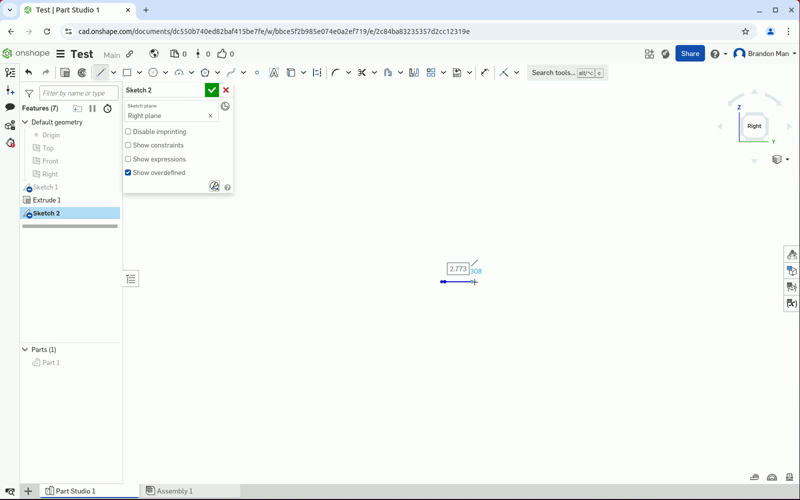
scroll(6)
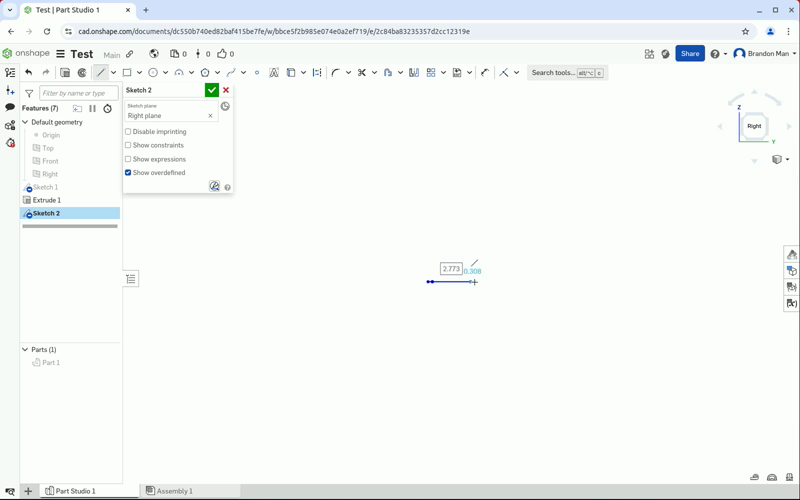
scroll(6)
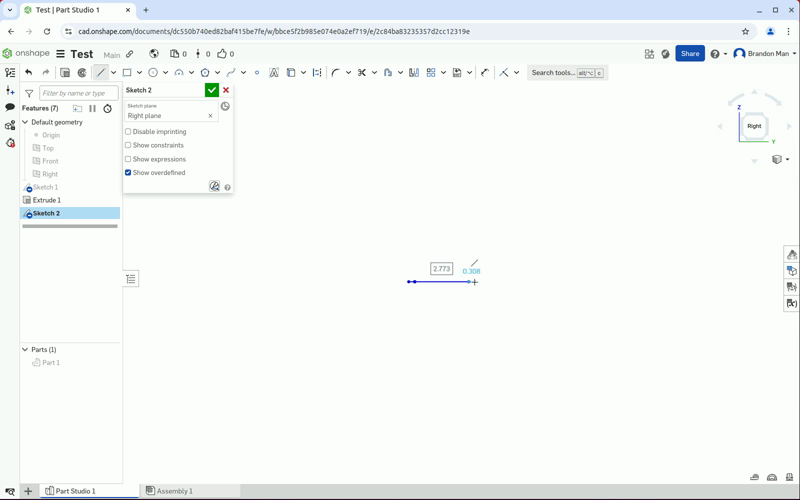
scroll(6)
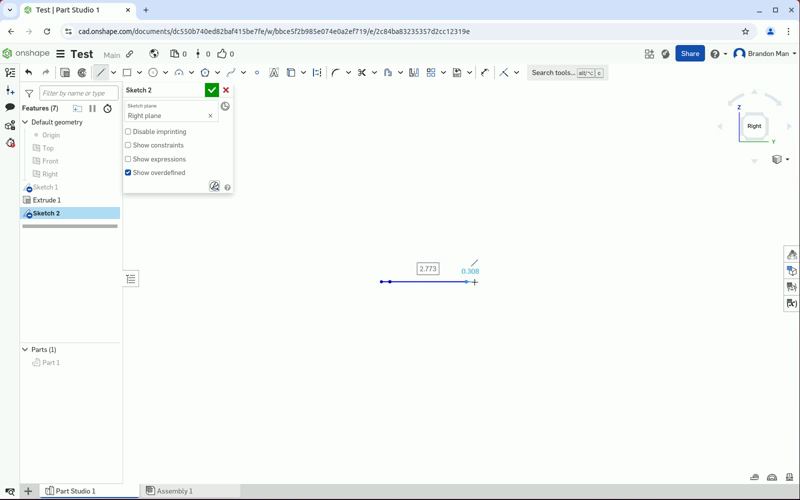
scroll(6)
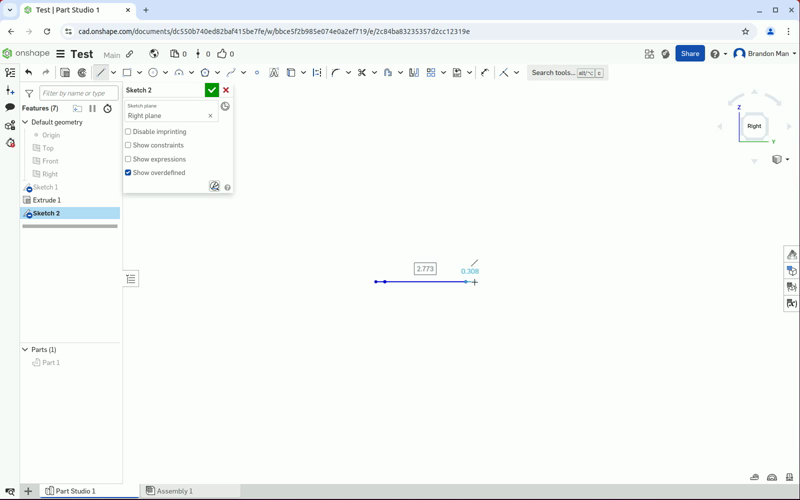
scroll(6)
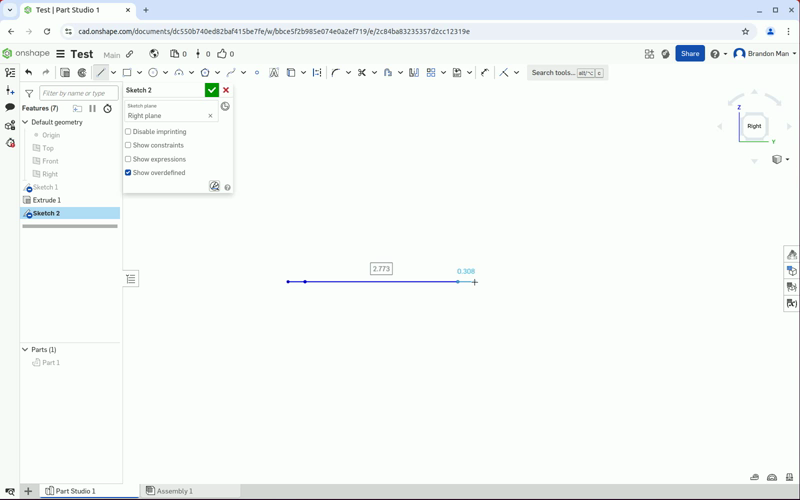
click(474, 281)
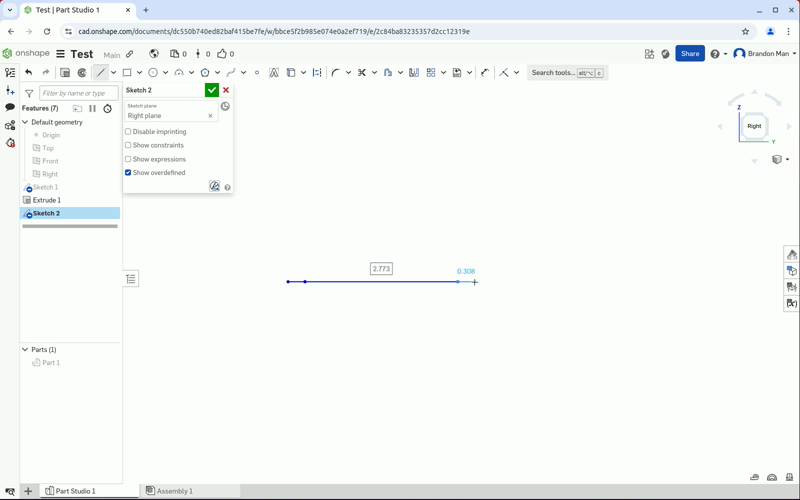
scroll(-6)
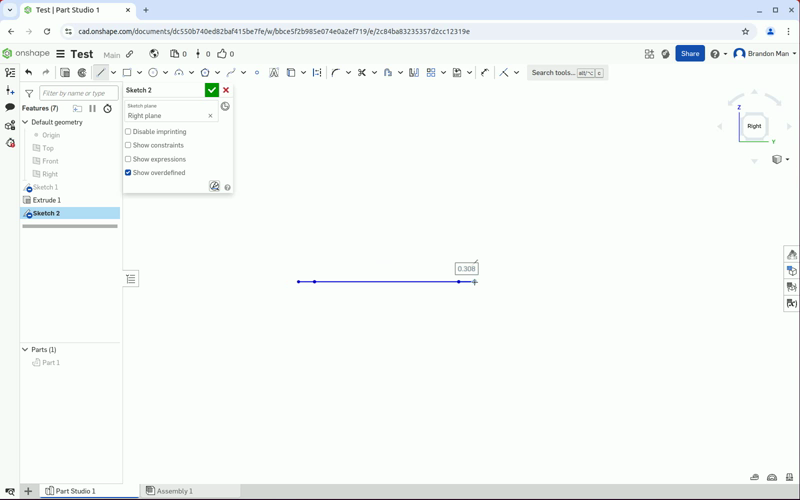
scroll(-6)
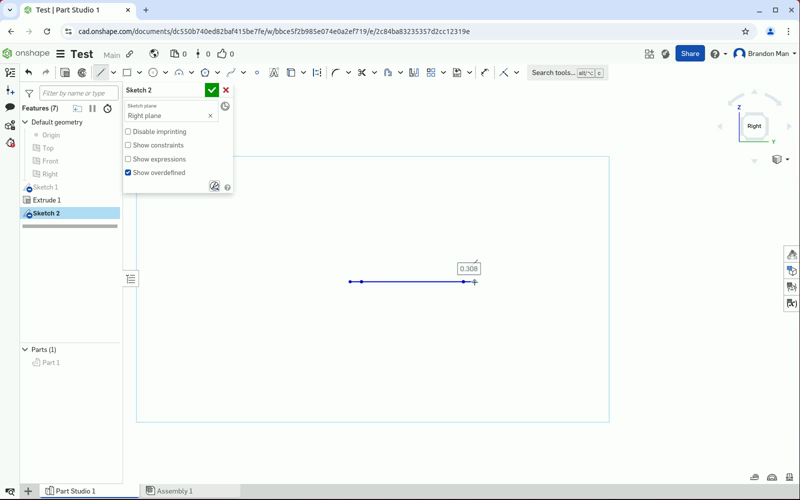
scroll(-6)
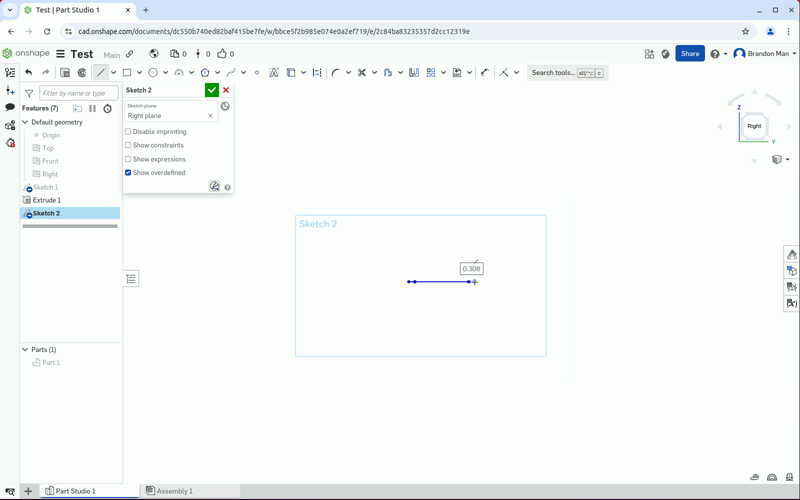
scroll(-6)
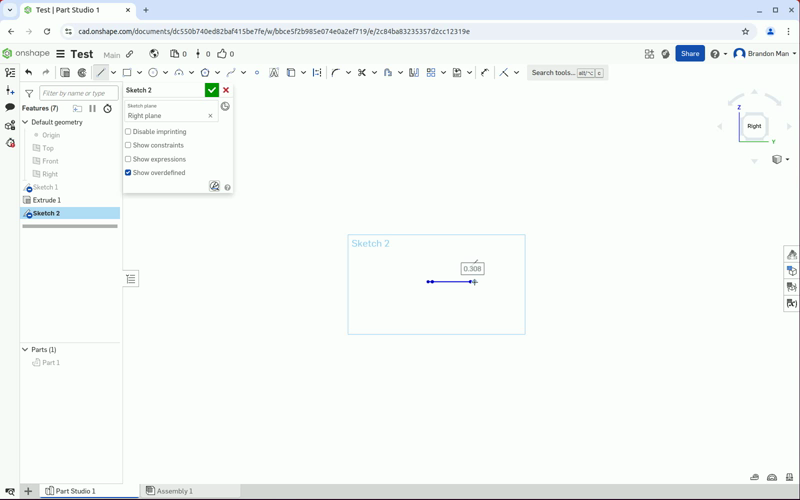
scroll(-6)
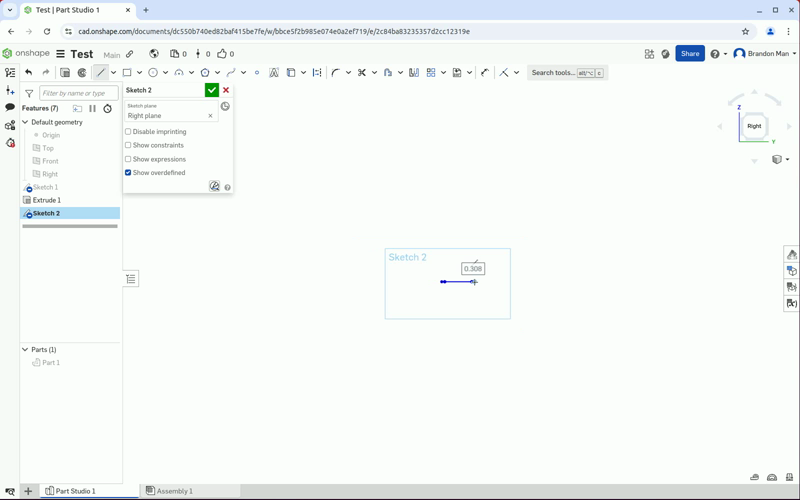
scroll(-6)
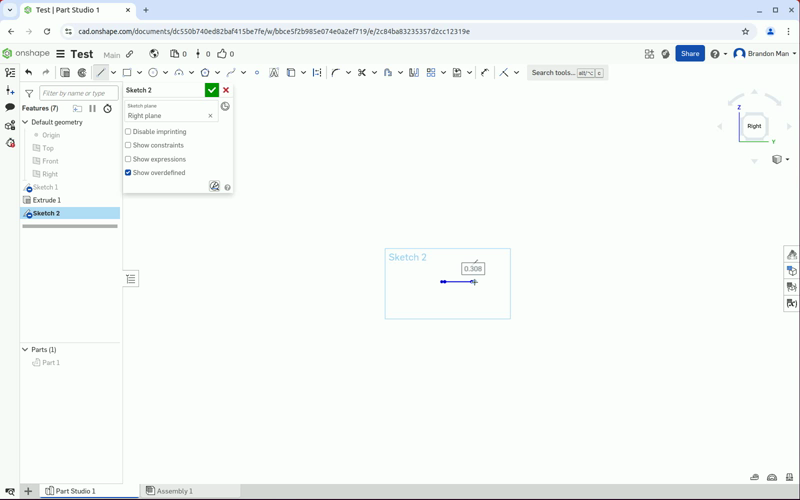
scroll(-6)
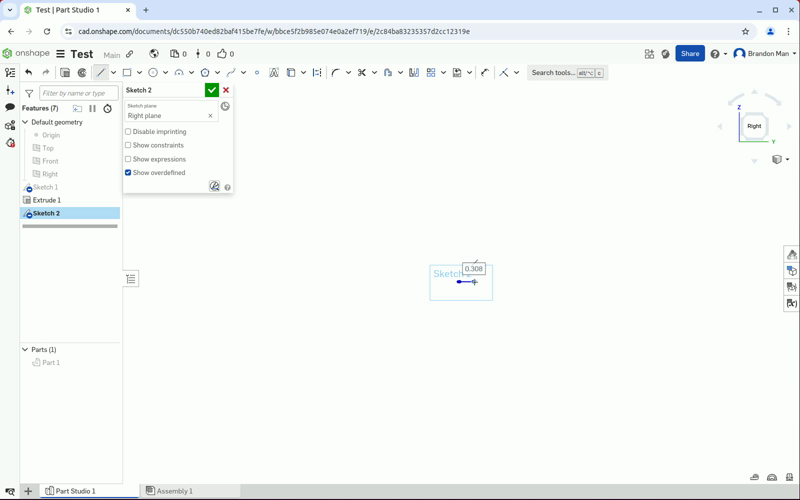
key_up(shift)
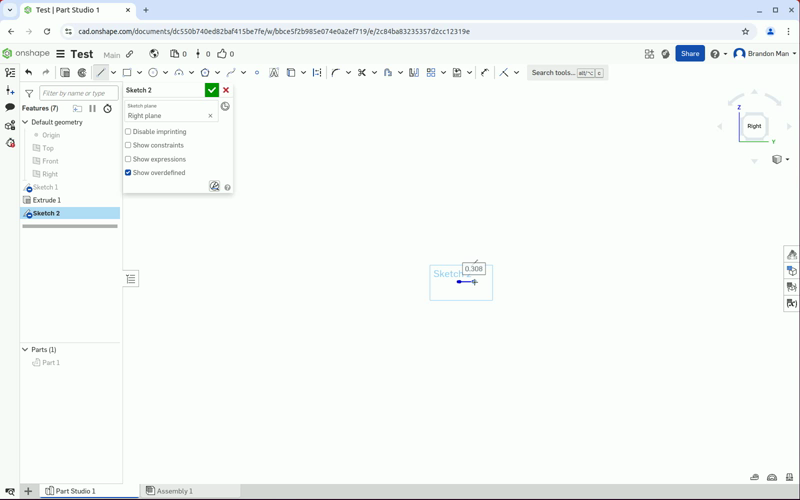
key_down(shift)
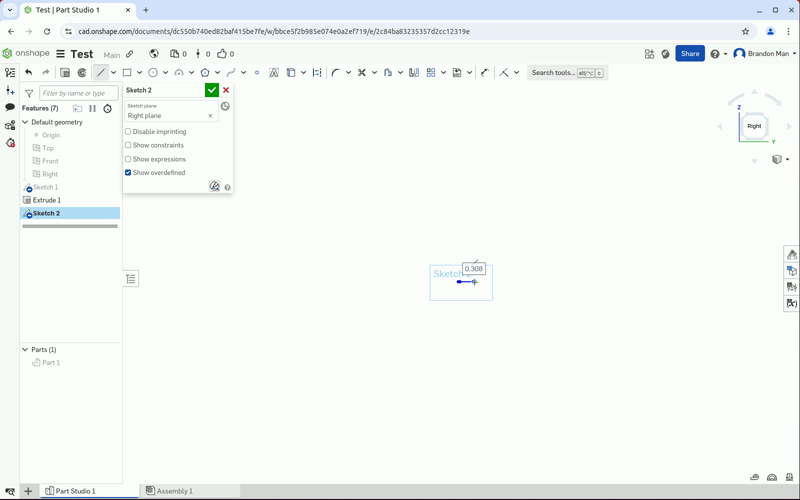
mouse_move(504, 281)
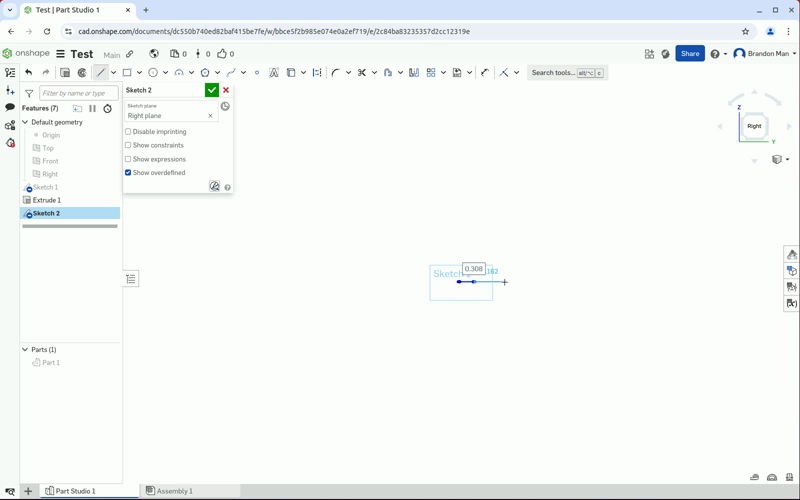
mouse_move(473, 276)
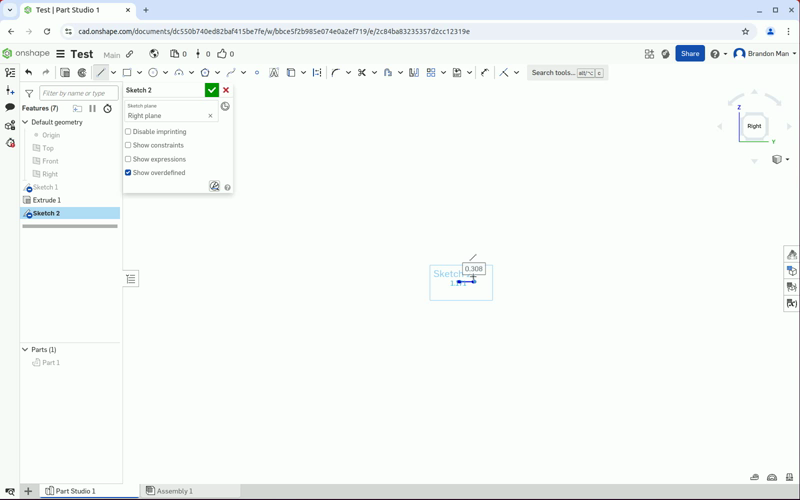
scroll(6)
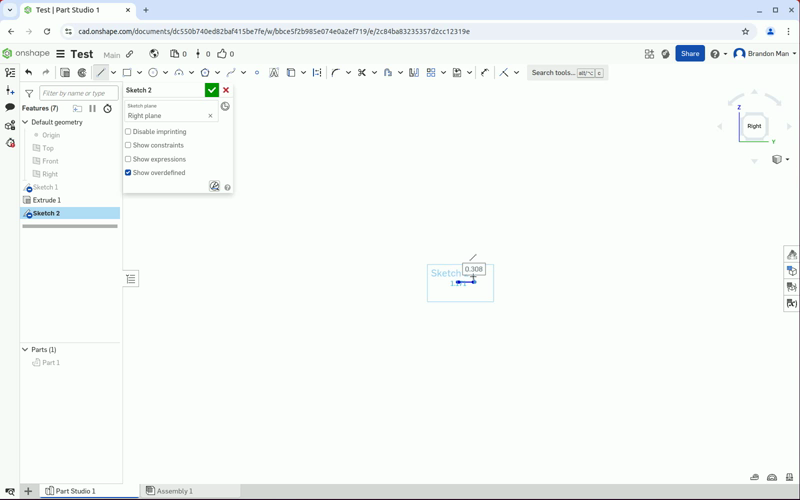
scroll(6)
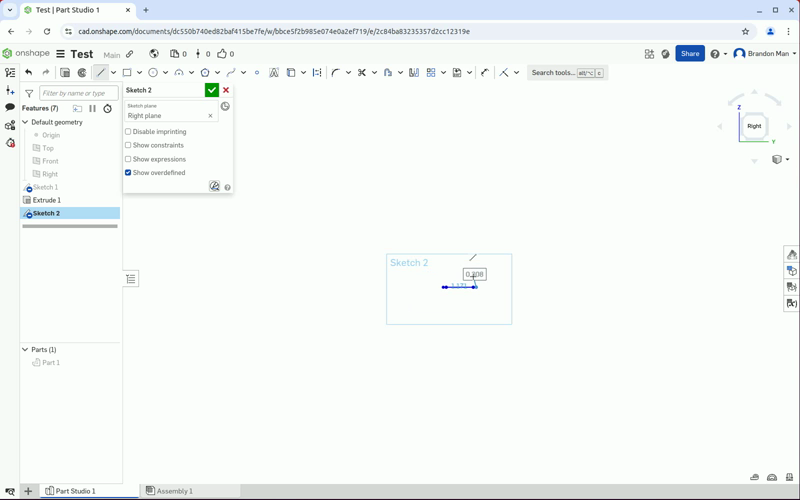
scroll(6)
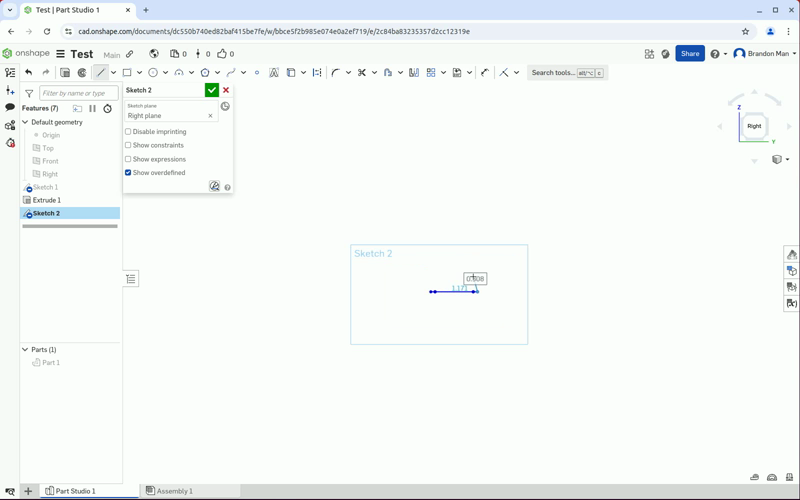
scroll(6)
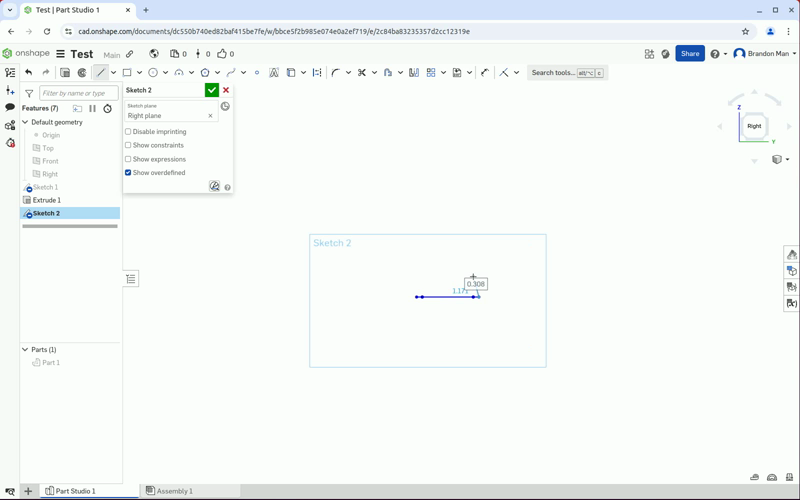
scroll(6)
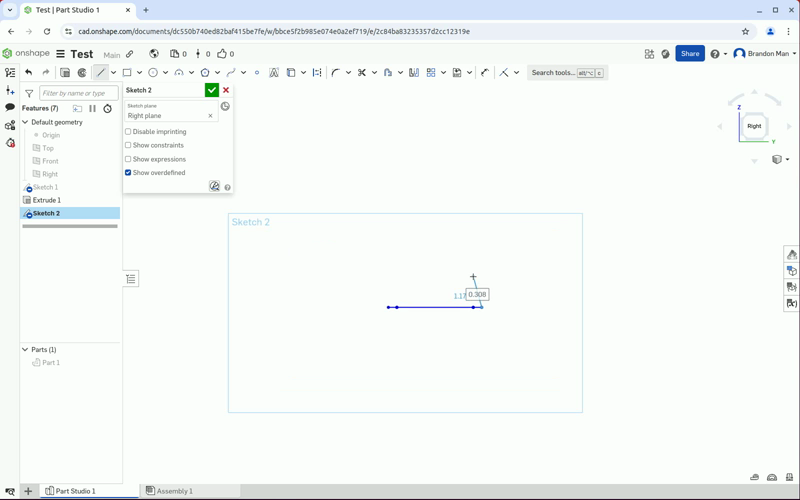
scroll(6)
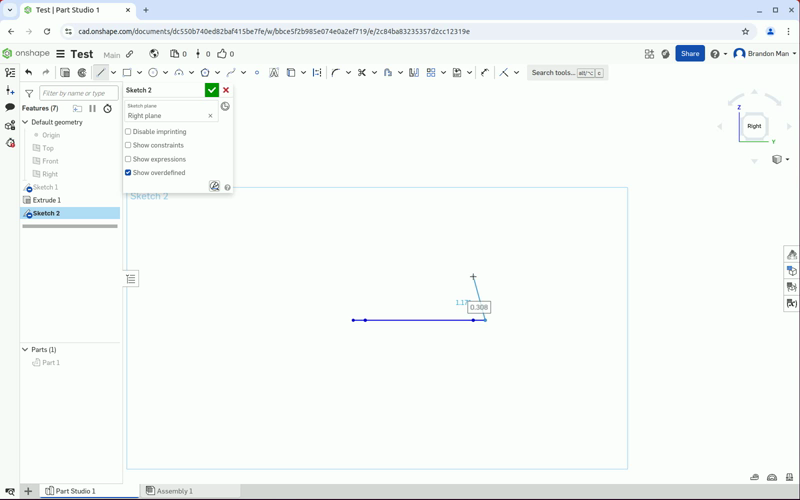
scroll(6)
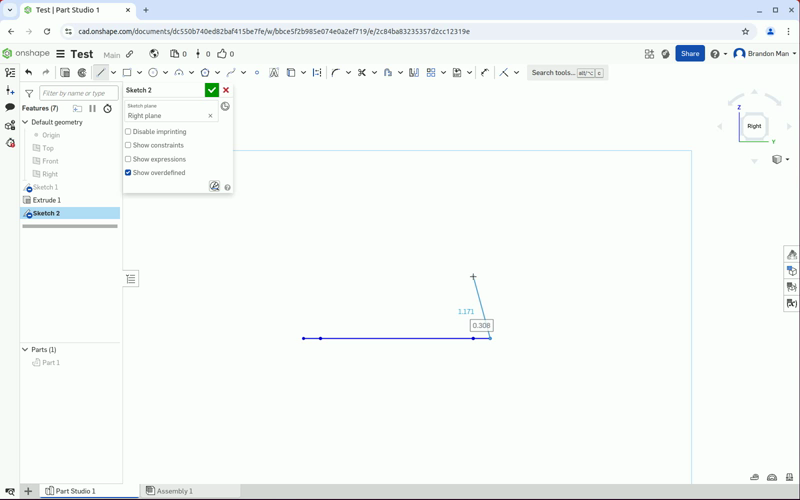
click(473, 276)
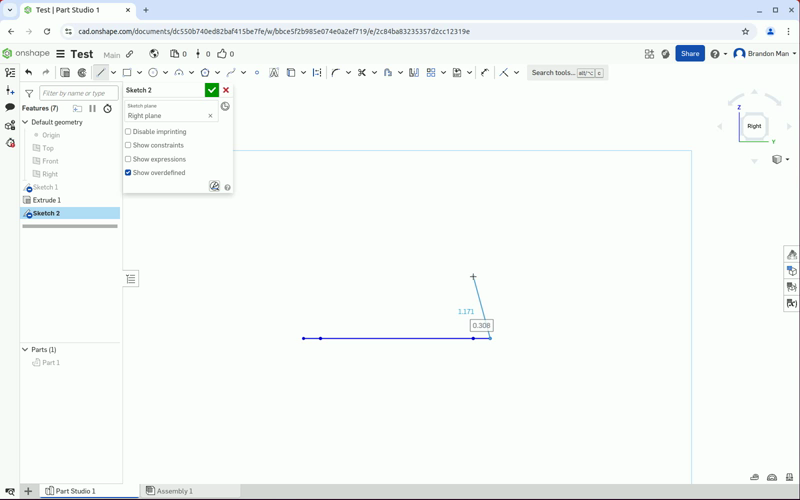
scroll(-6)
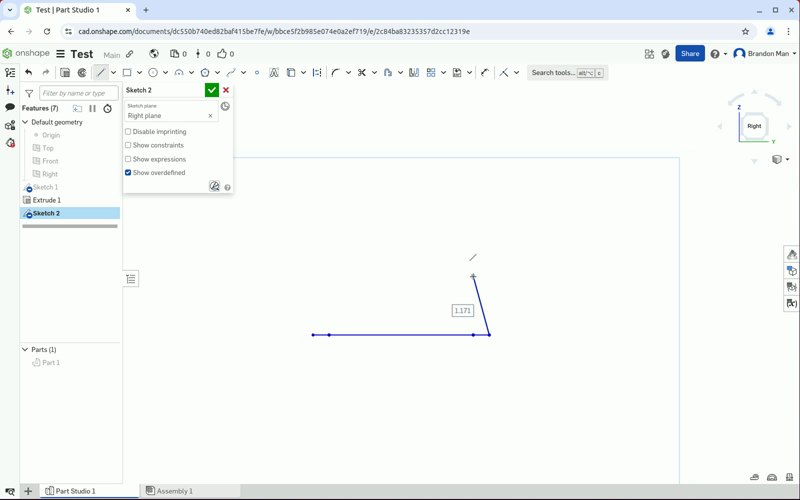
scroll(-6)
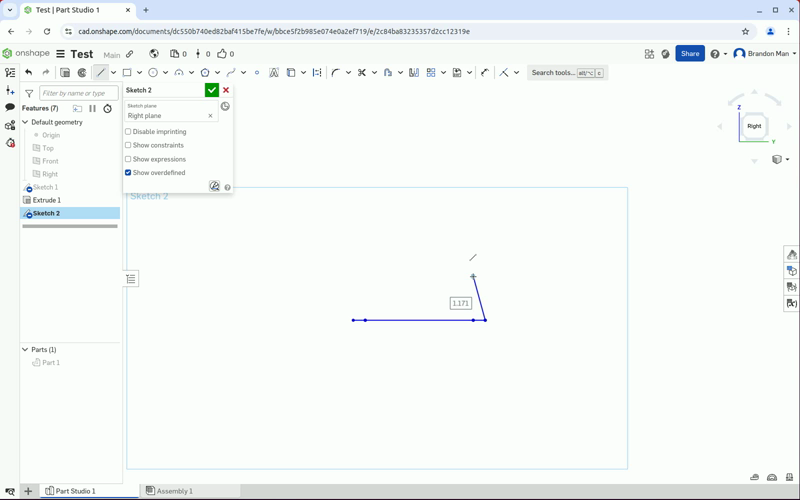
scroll(-6)
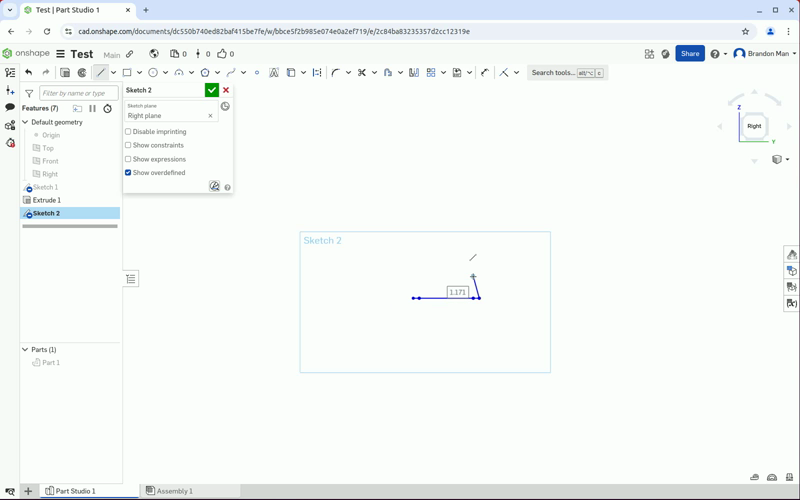
scroll(-6)
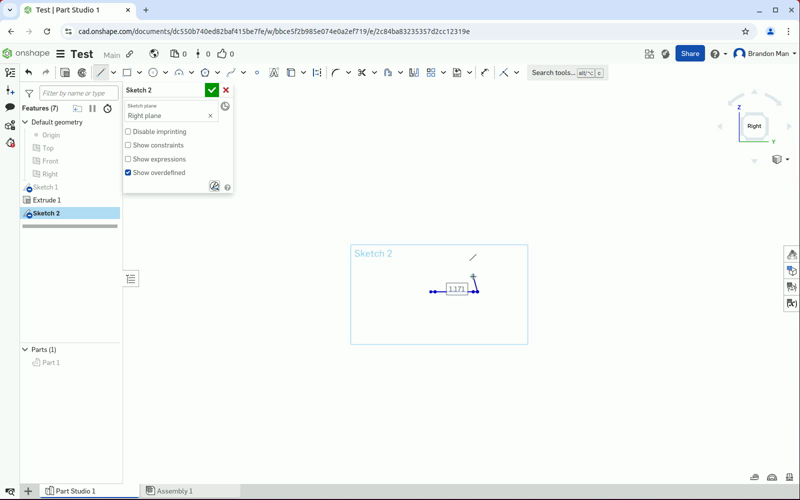
scroll(-6)
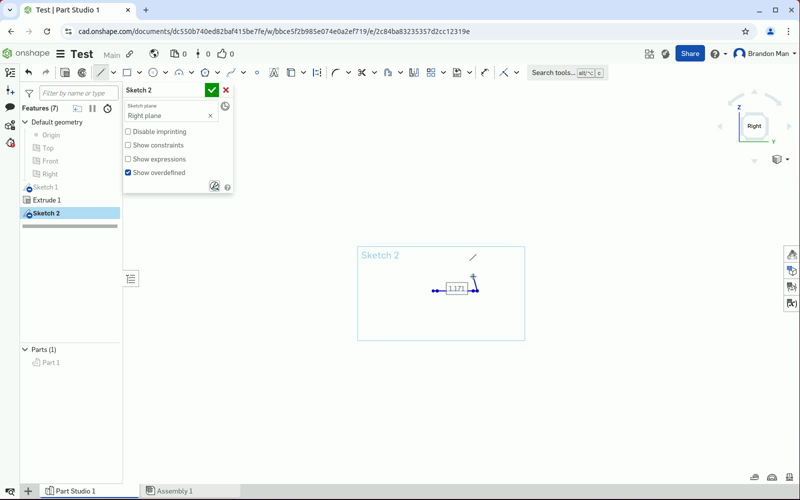
scroll(-6)
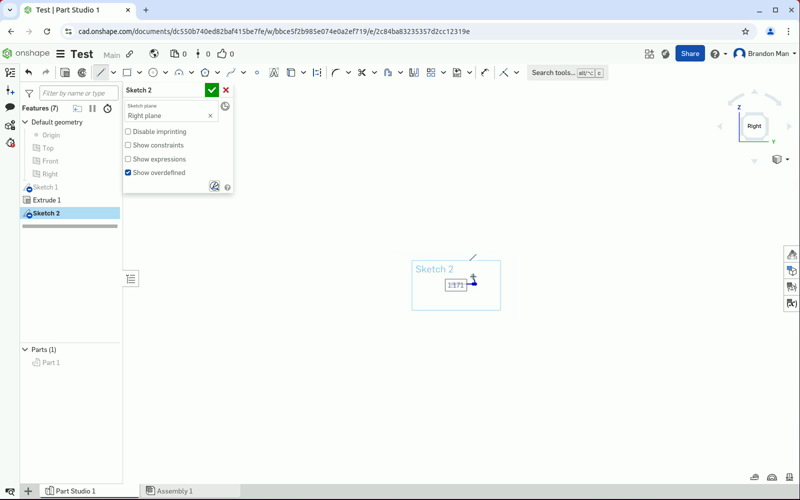
scroll(-6)
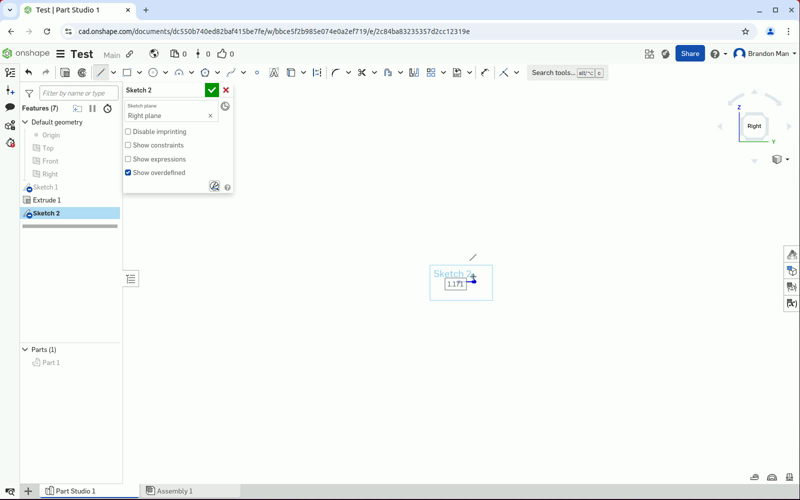
key_up(shift)
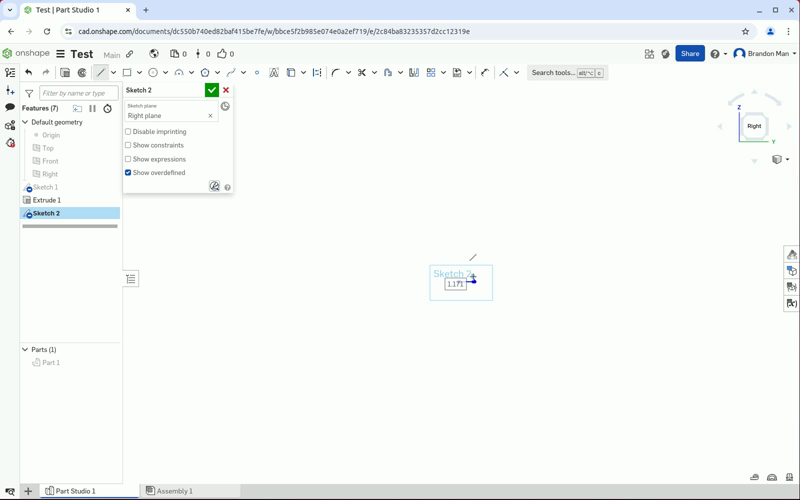
key_down(shift)
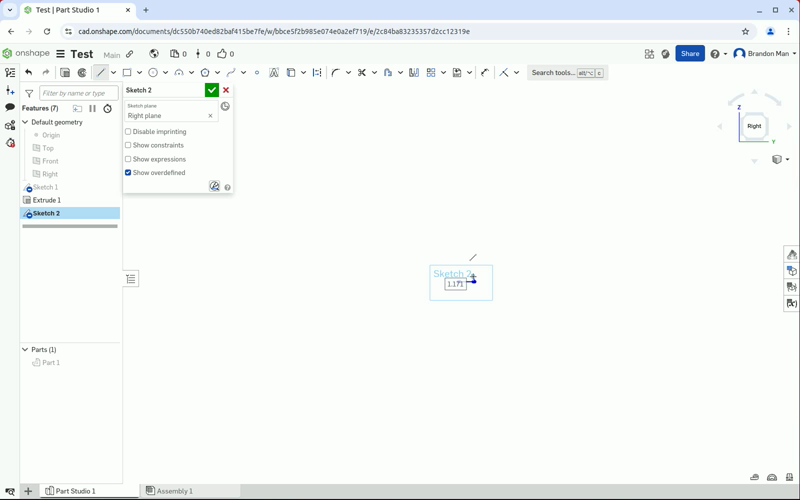
mouse_move(503, 276)
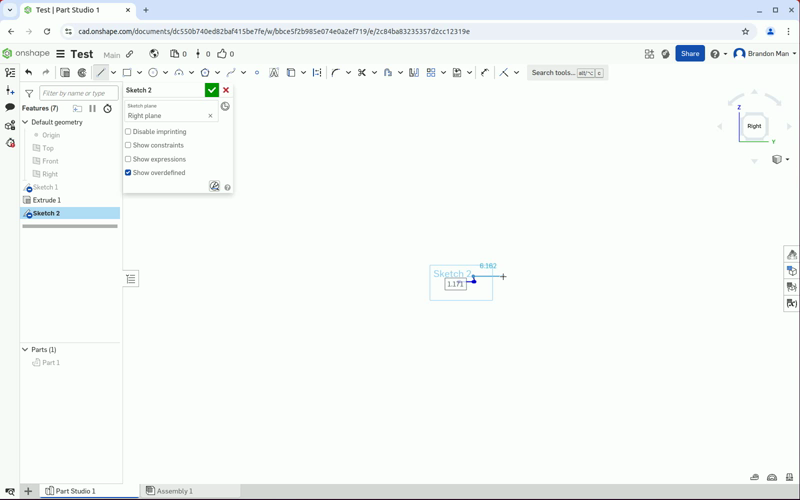
mouse_move(473, 273)
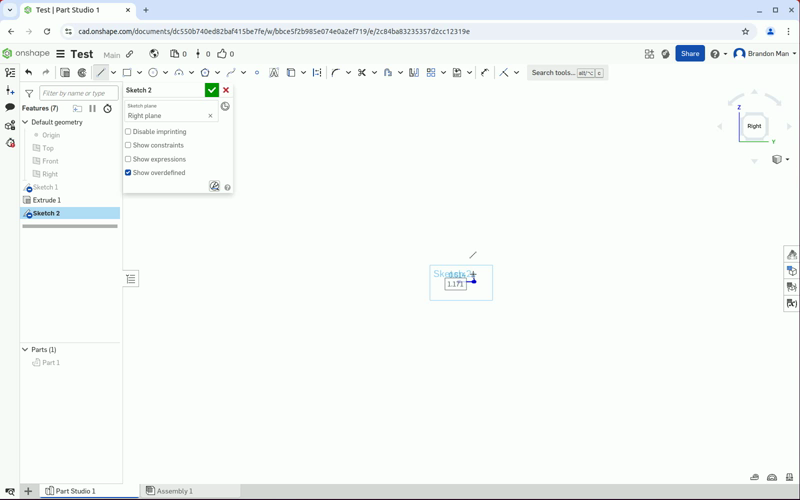
scroll(6)
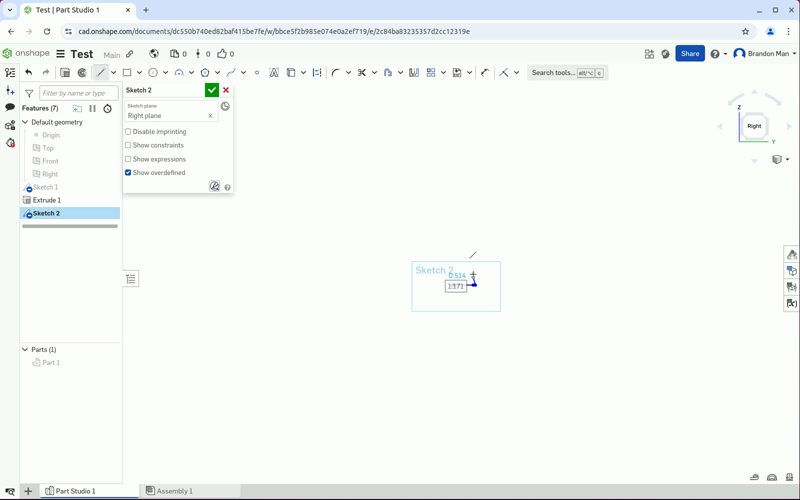
scroll(6)
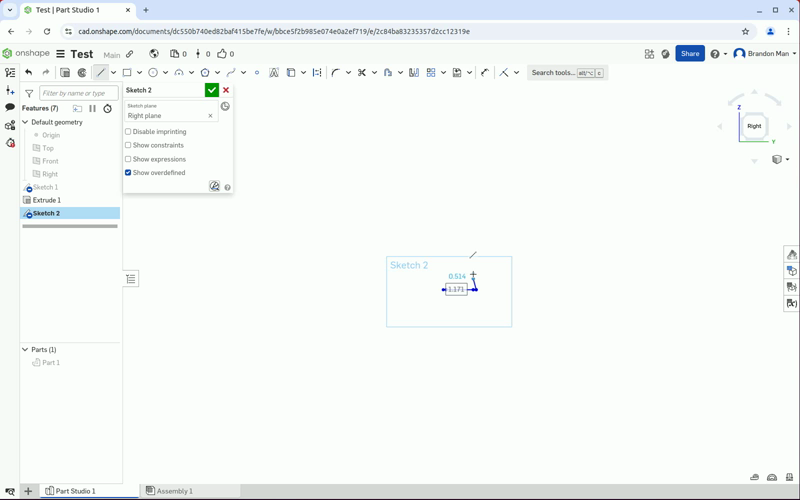
scroll(6)
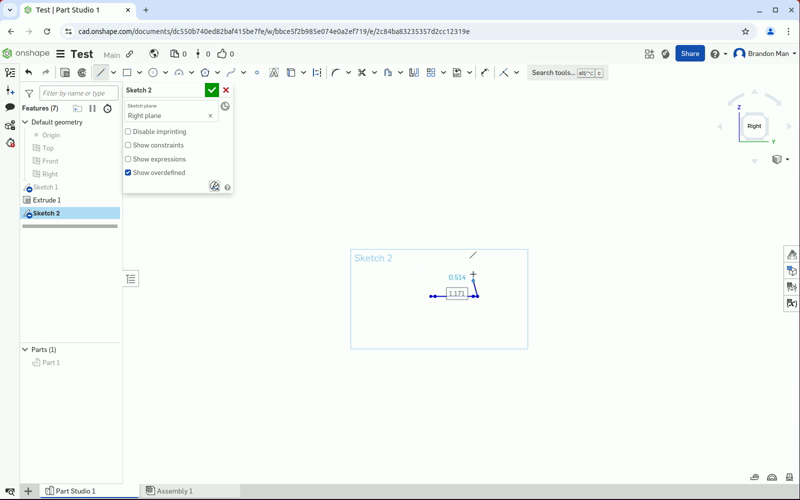
scroll(6)
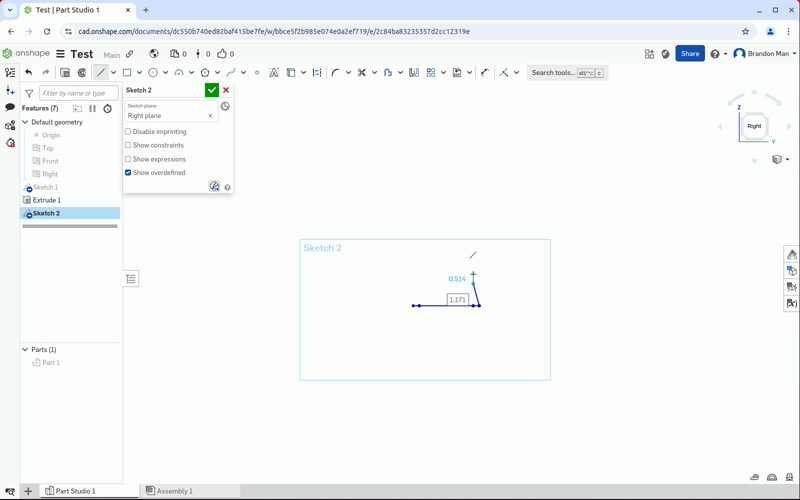
scroll(6)
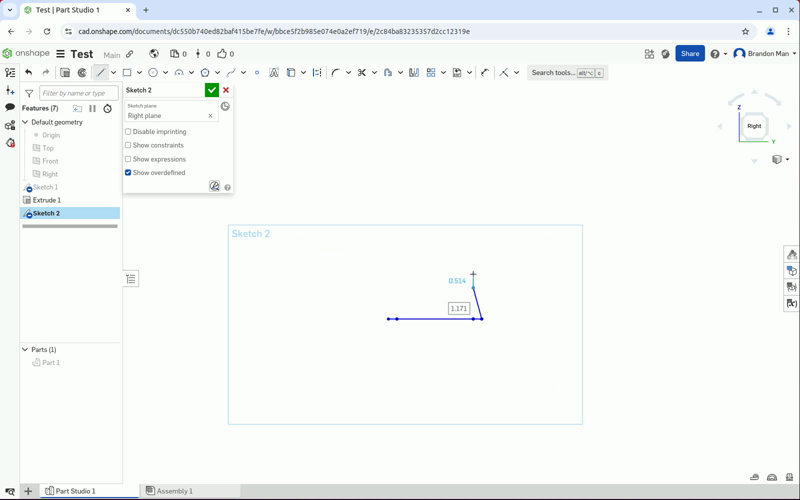
scroll(6)
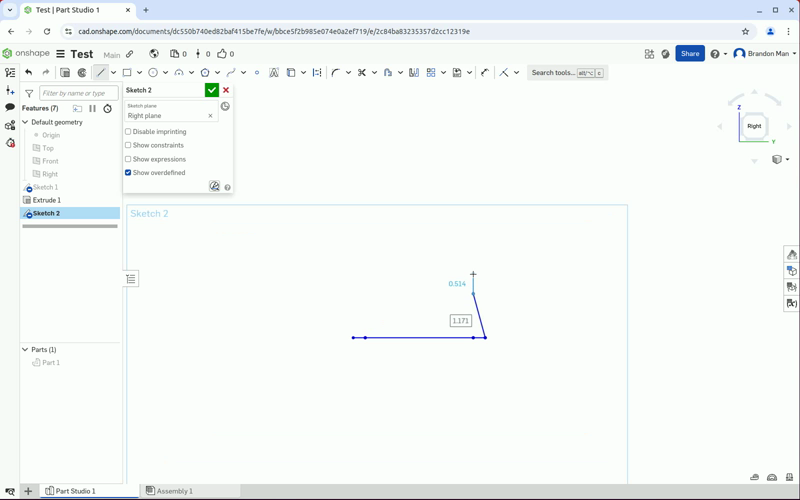
scroll(6)
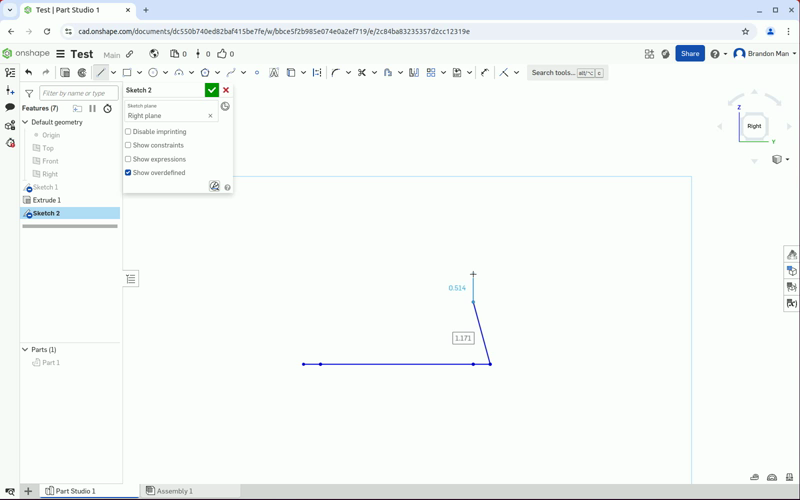
click(473, 273)
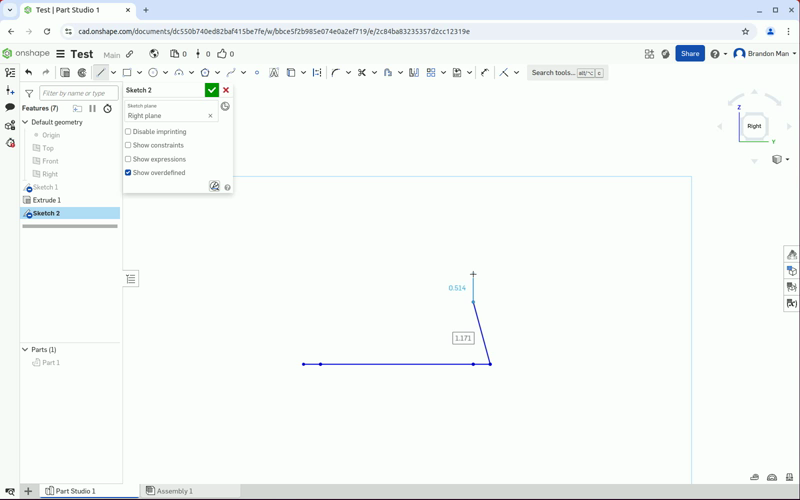
scroll(-6)
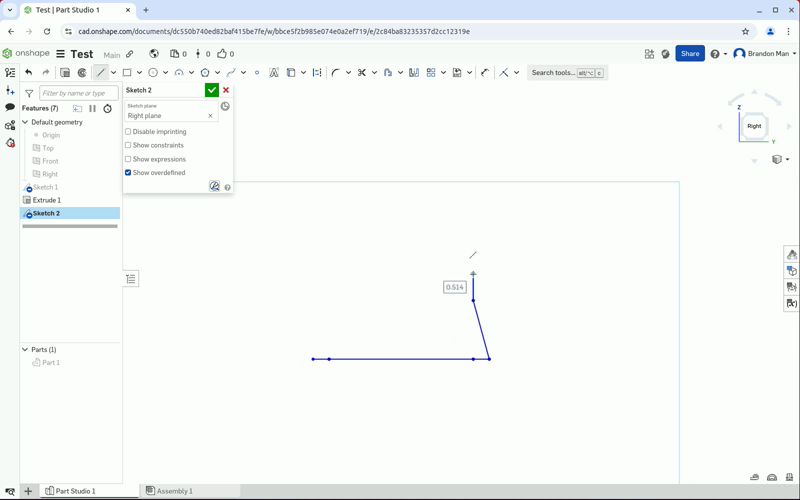
scroll(-6)
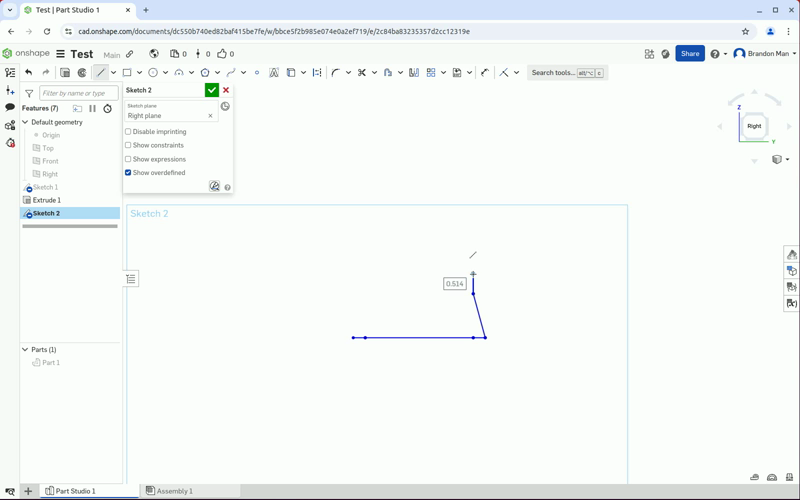
scroll(-6)
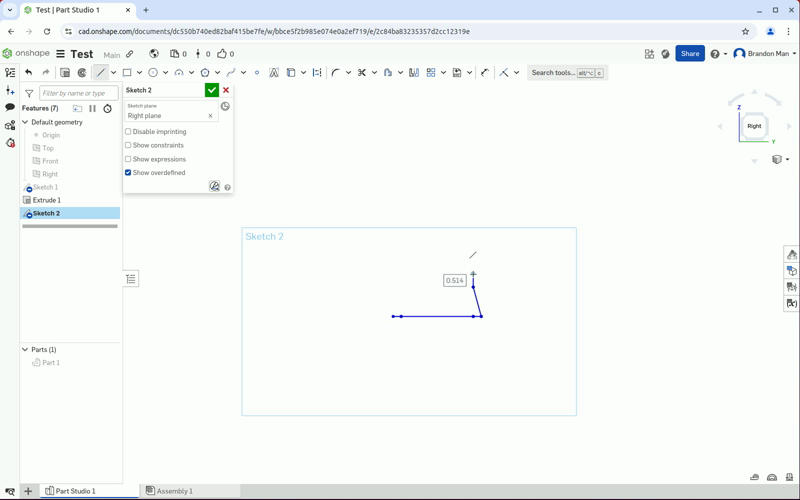
scroll(-6)
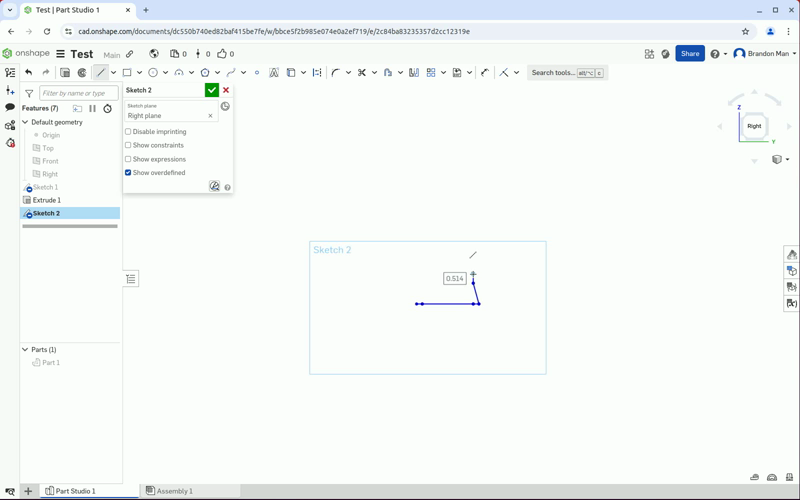
scroll(-6)
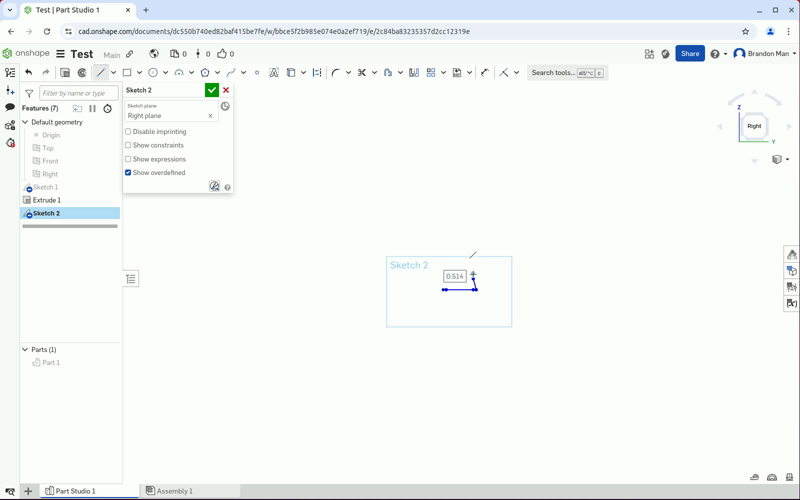
scroll(-6)
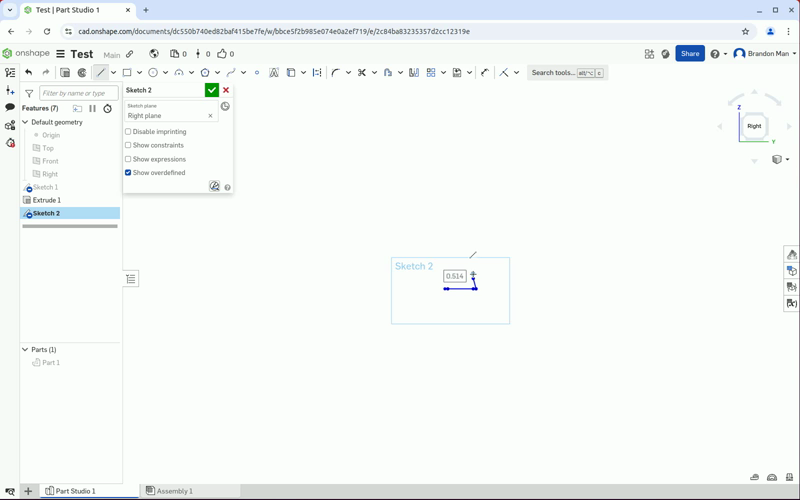
scroll(-6)
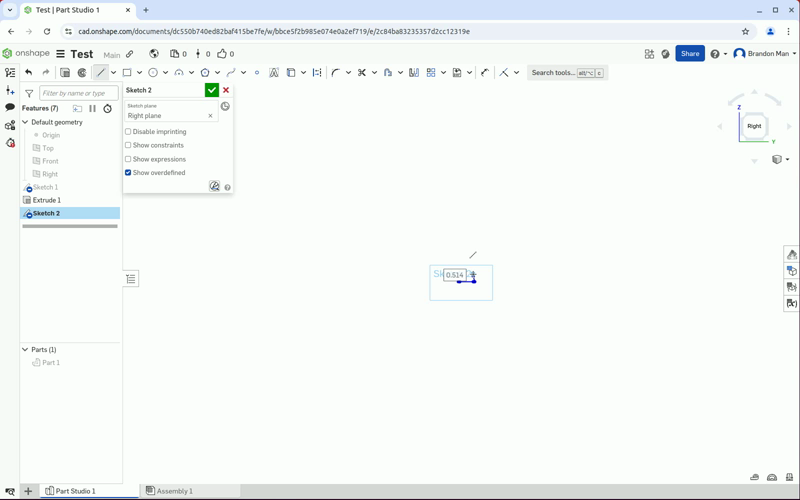
key_up(shift)
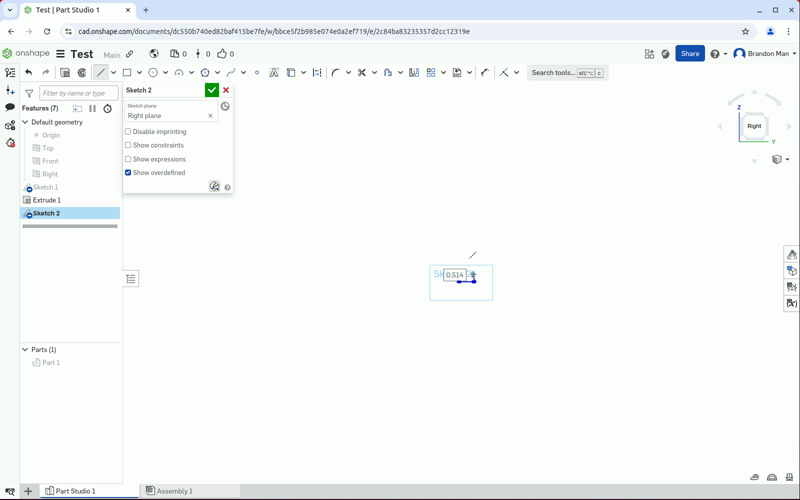
key_down(shift)
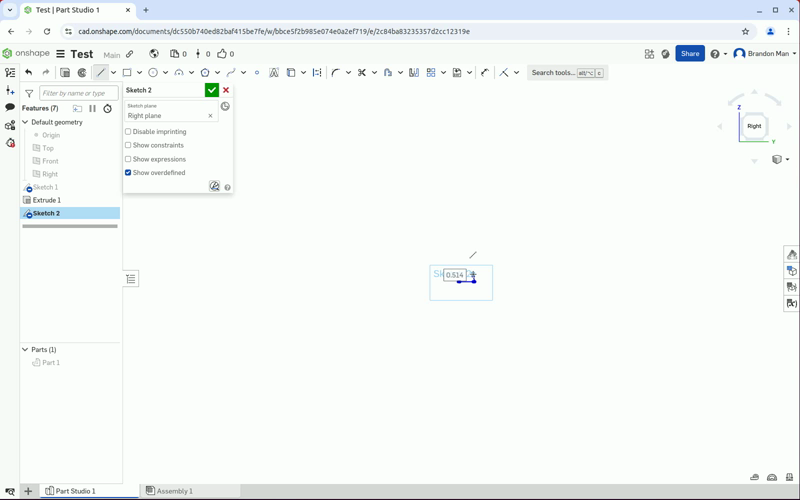
mouse_move(503, 273)
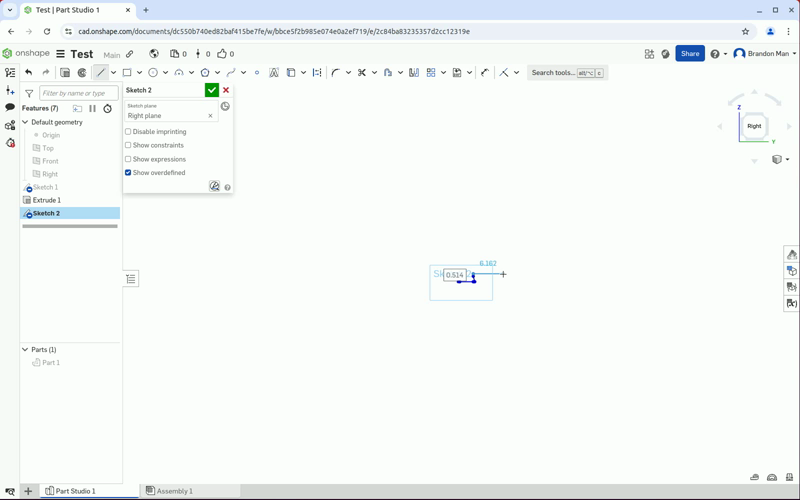
mouse_move(459, 273)
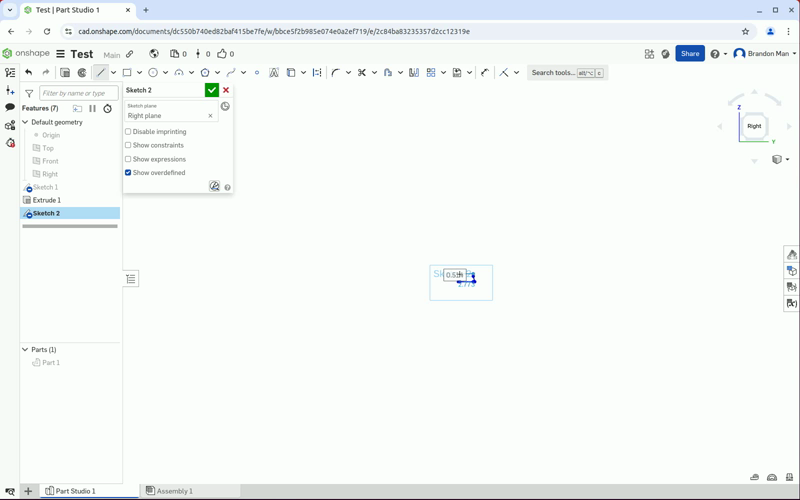
click(459, 273)
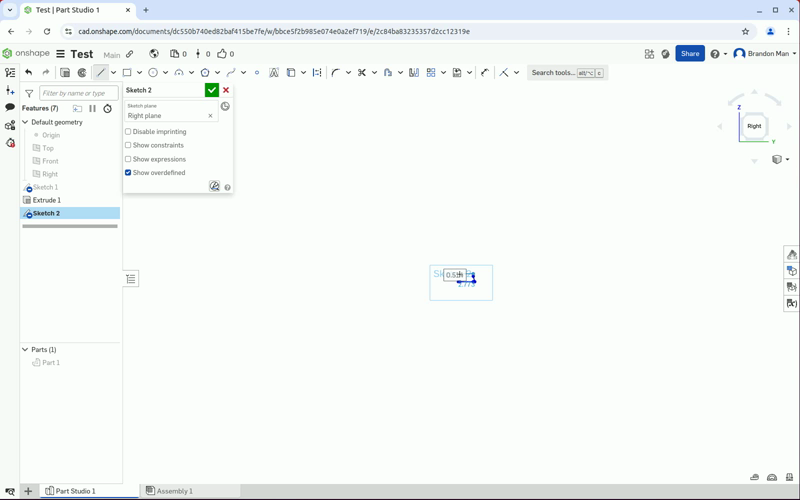
key_up(shift)
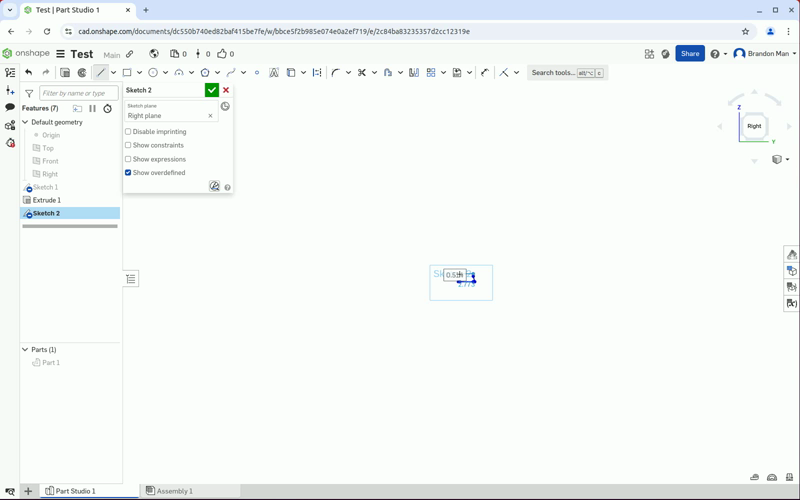
key_down(shift)
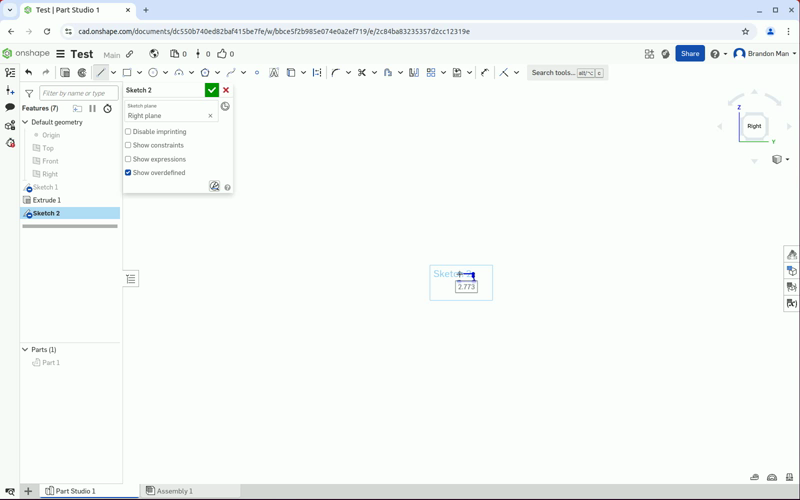
mouse_move(489, 273)
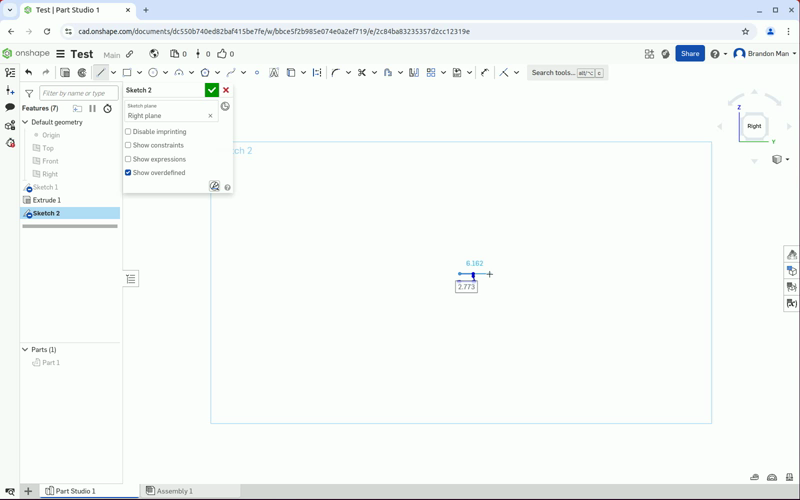
mouse_move(459, 276)
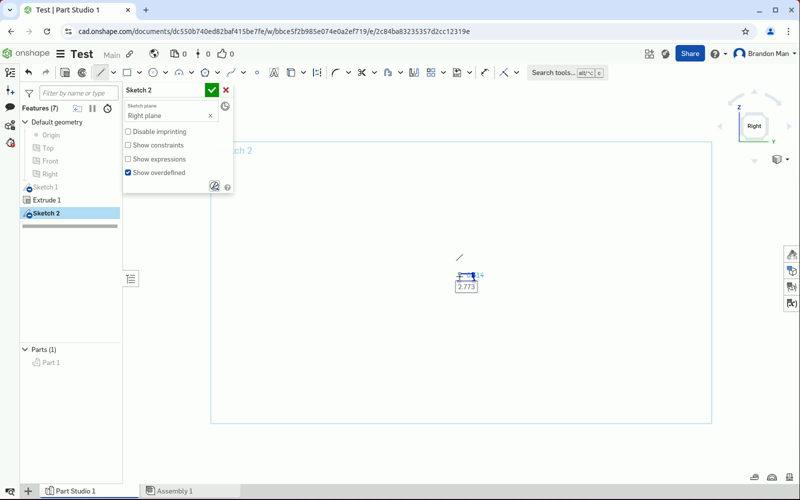
scroll(6)
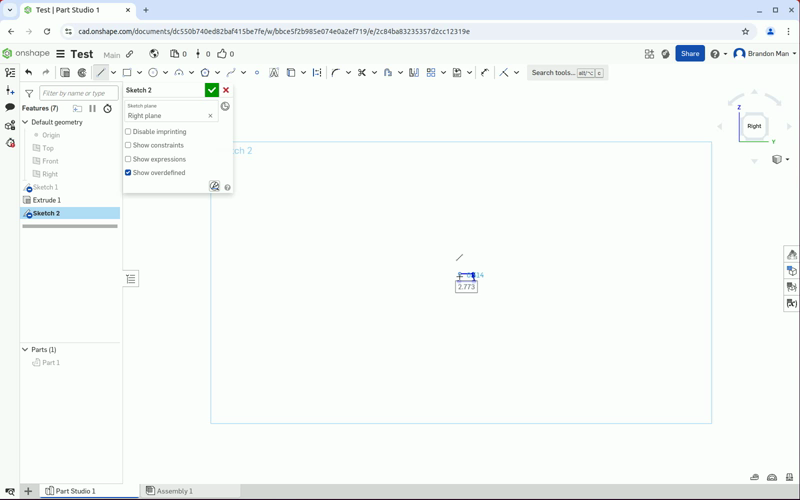
scroll(6)
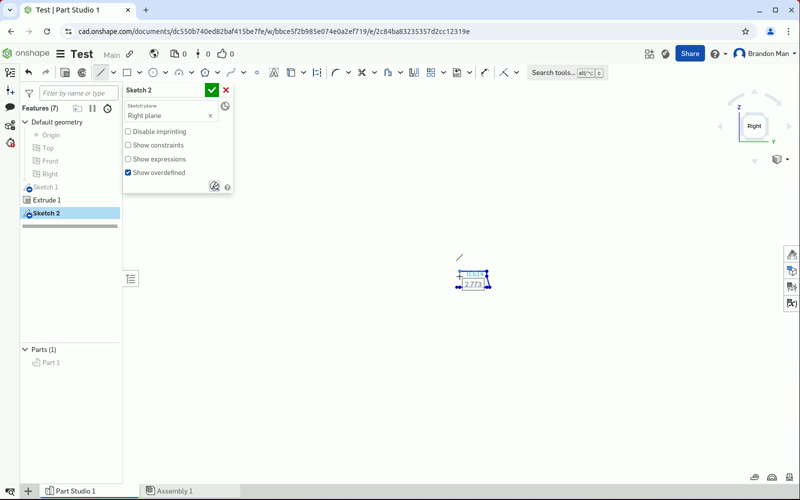
scroll(6)
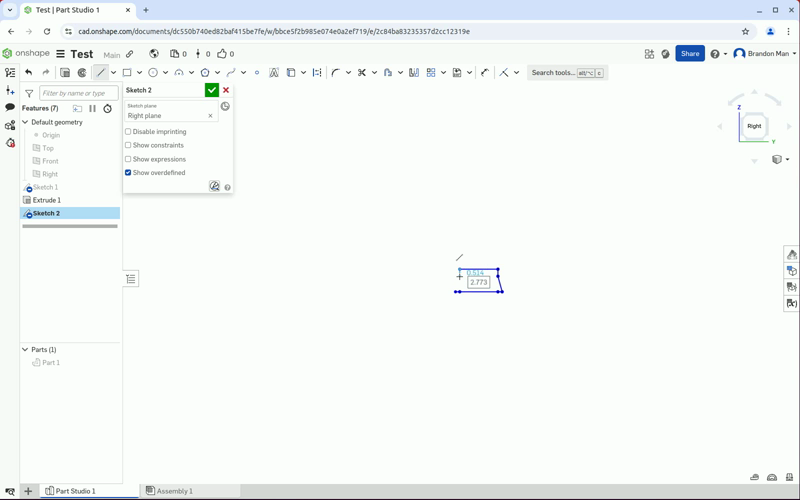
scroll(6)
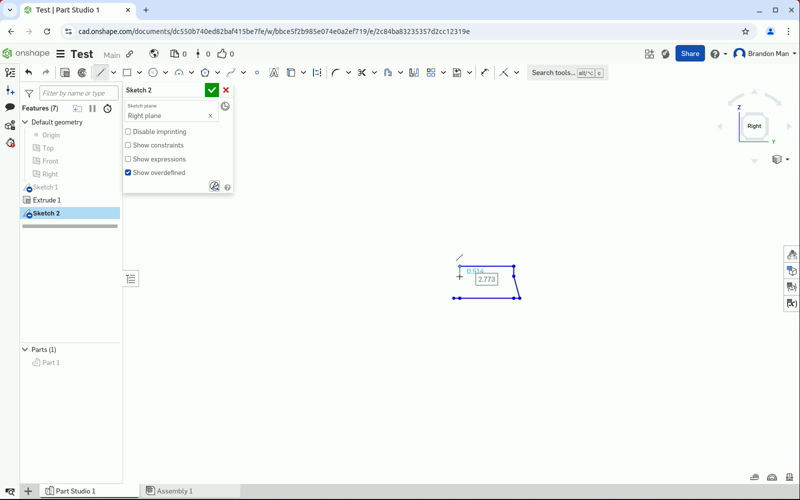
scroll(6)
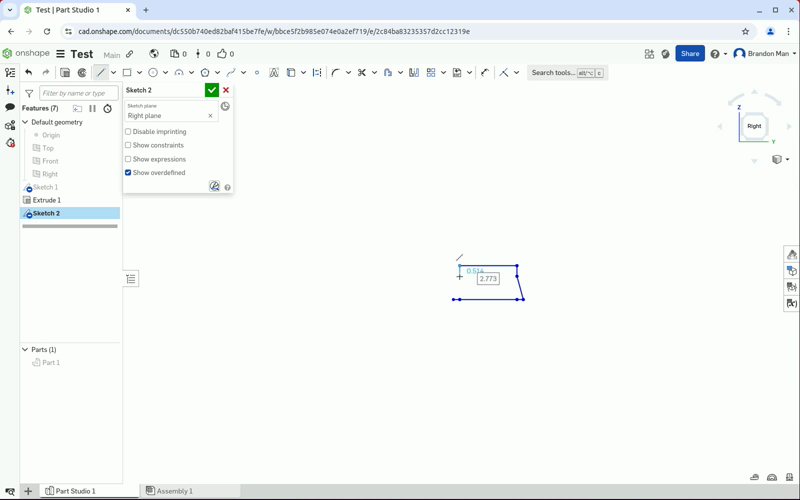
scroll(6)
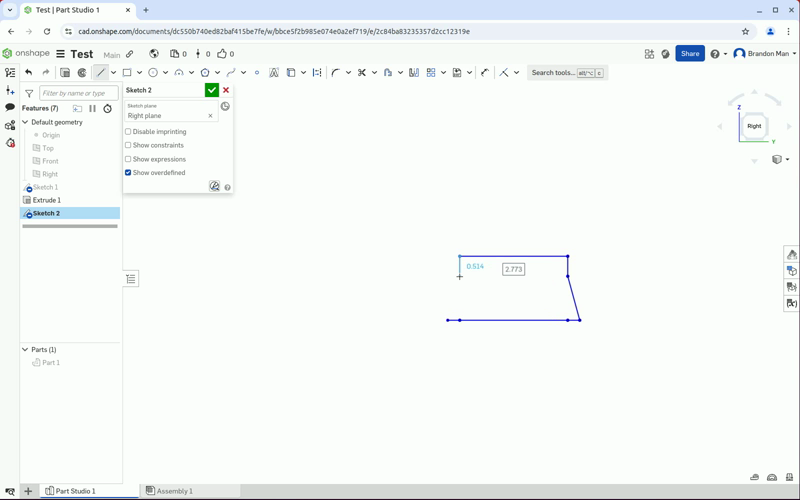
scroll(6)
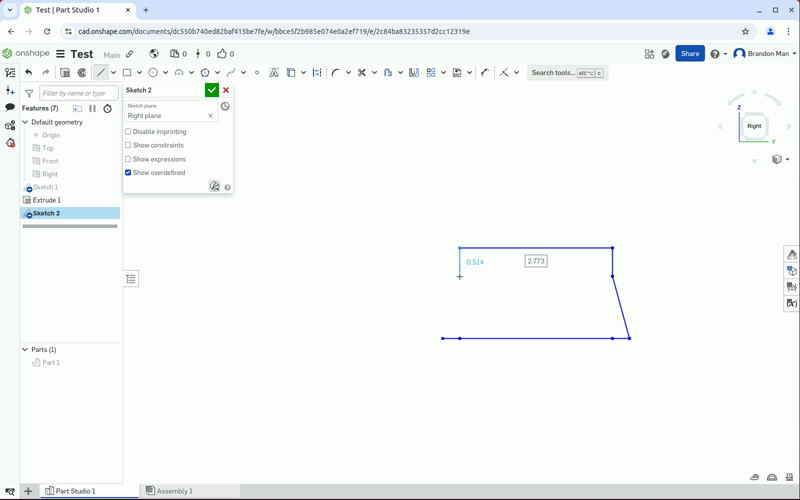
click(459, 276)
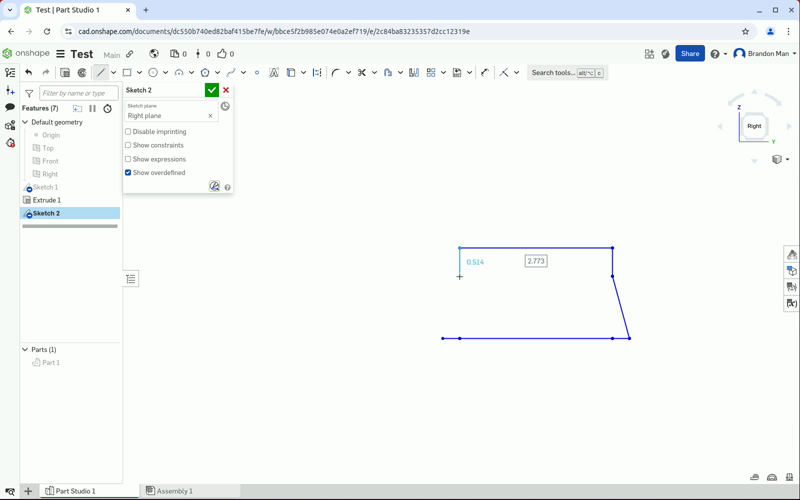
scroll(-6)
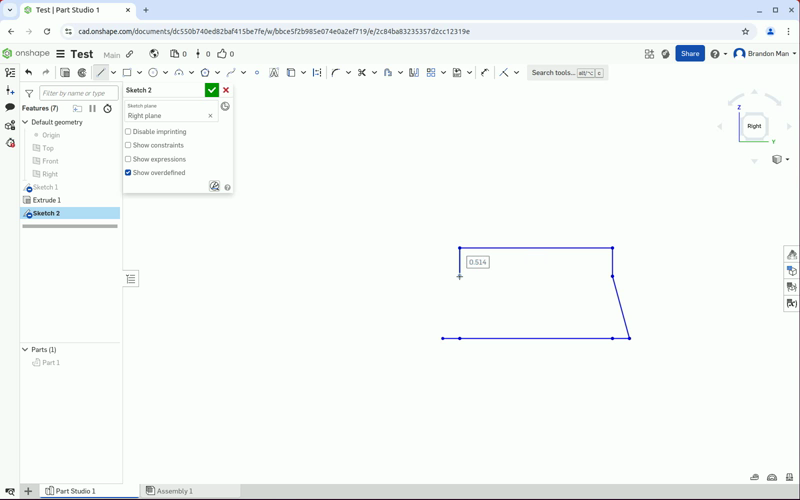
scroll(-6)
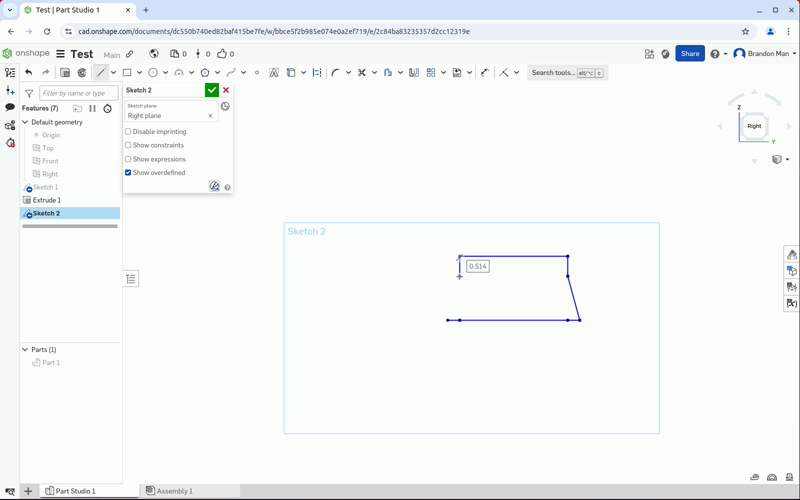
scroll(-6)
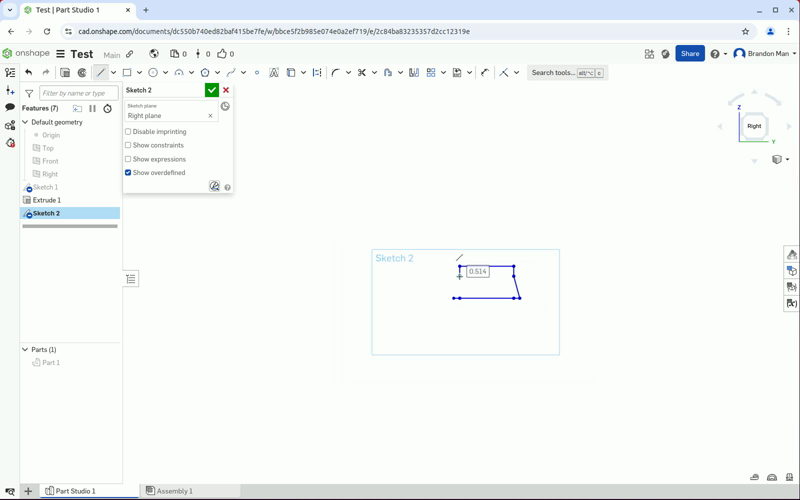
scroll(-6)
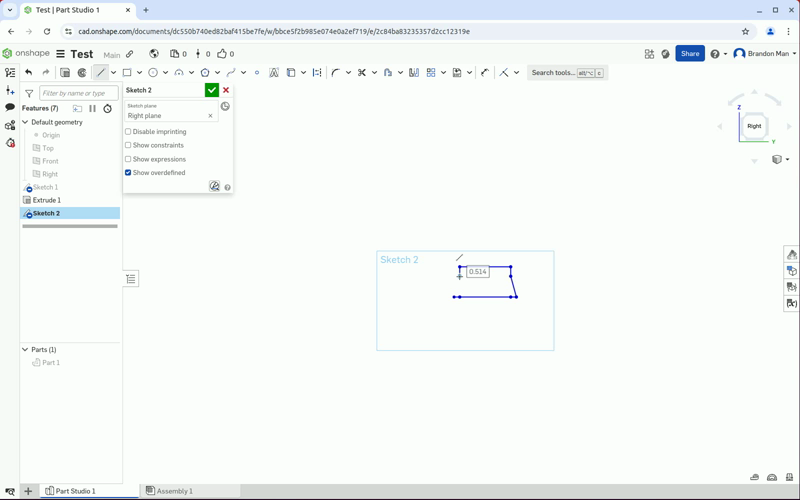
scroll(-6)
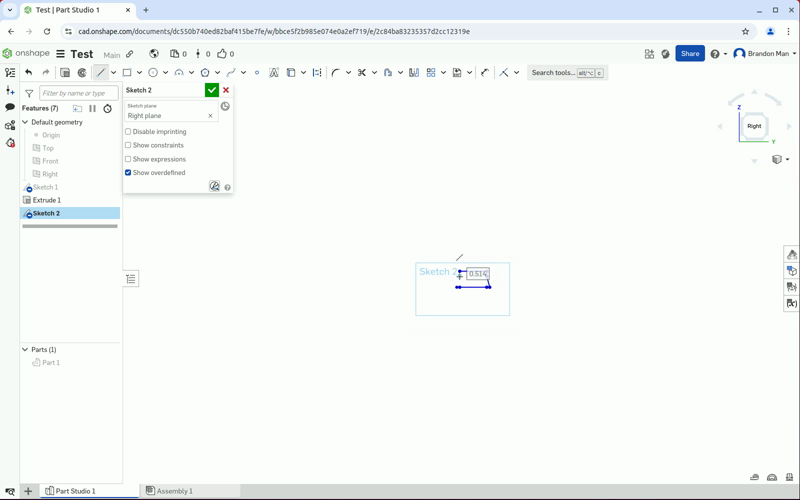
scroll(-6)
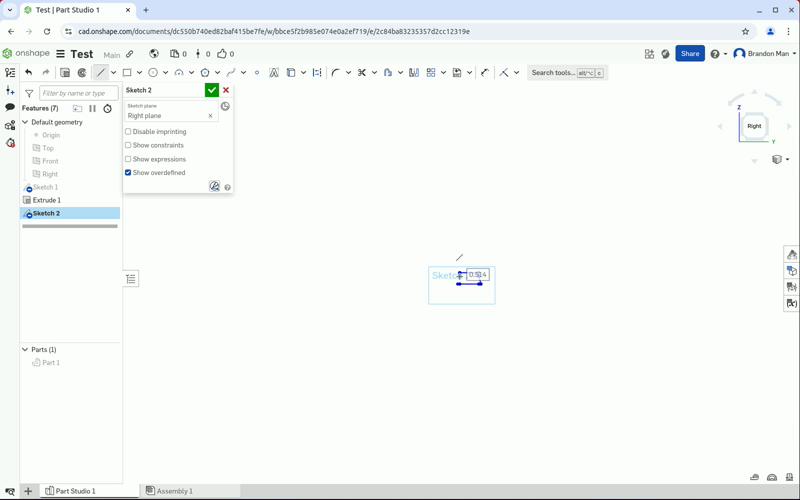
scroll(-6)
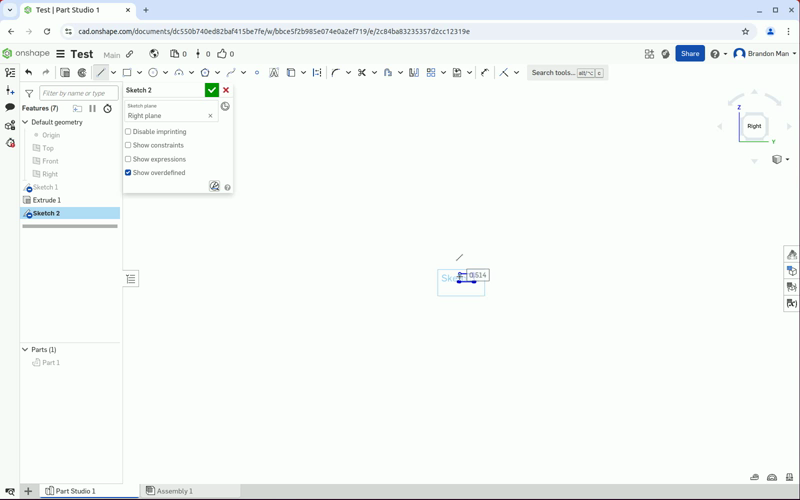
key_up(shift)
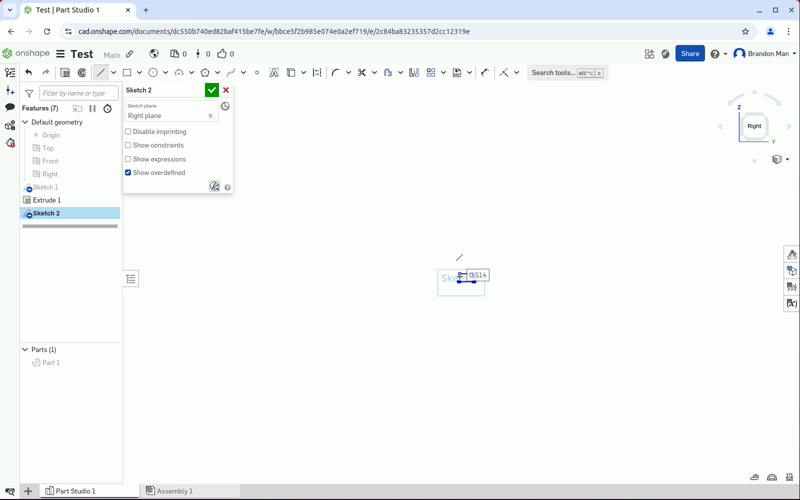
mouse_move(489, 276)
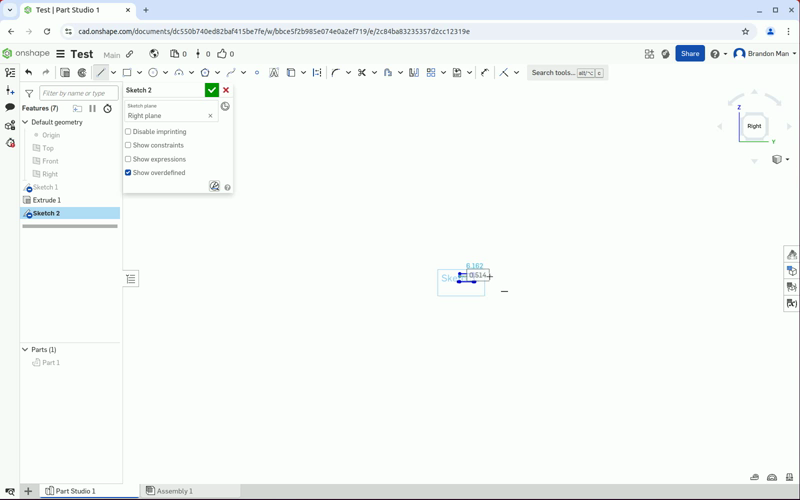
key_down(shift)
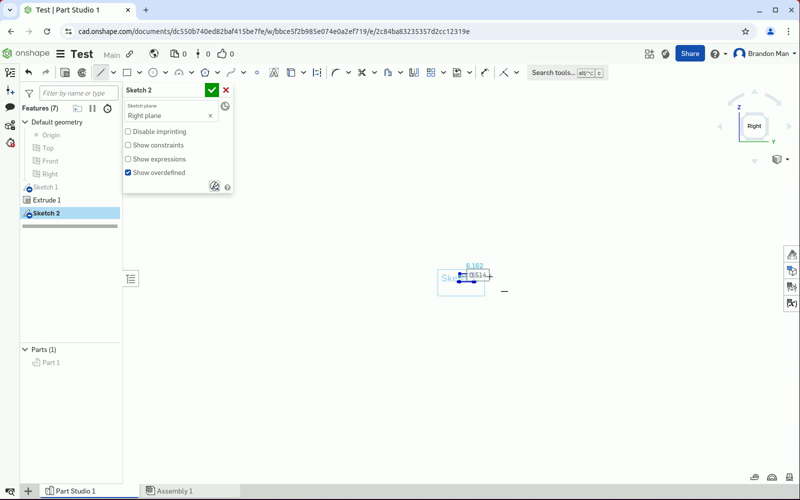
mouse_move(458, 281)
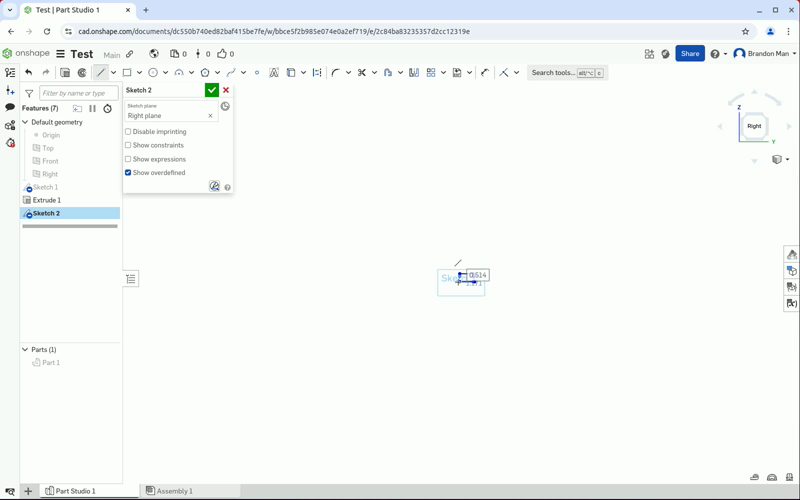
scroll(6)
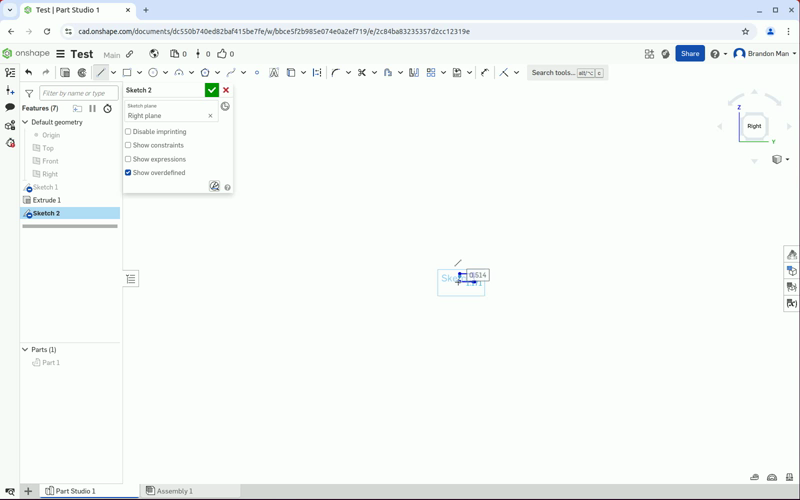
scroll(6)
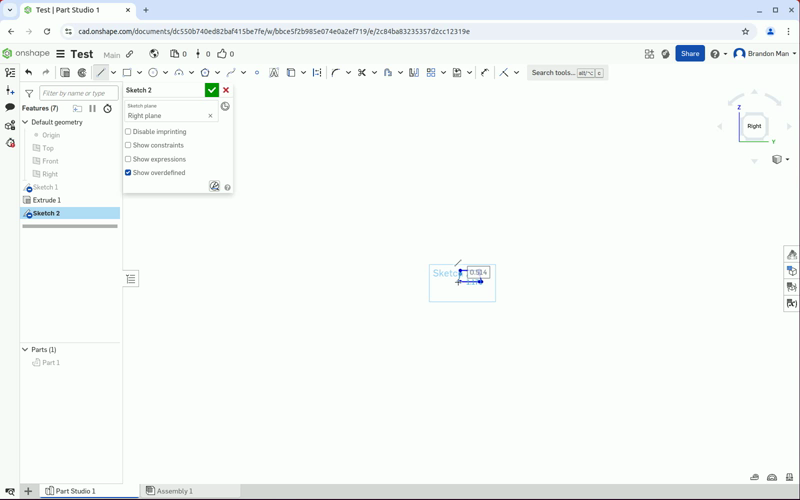
scroll(6)
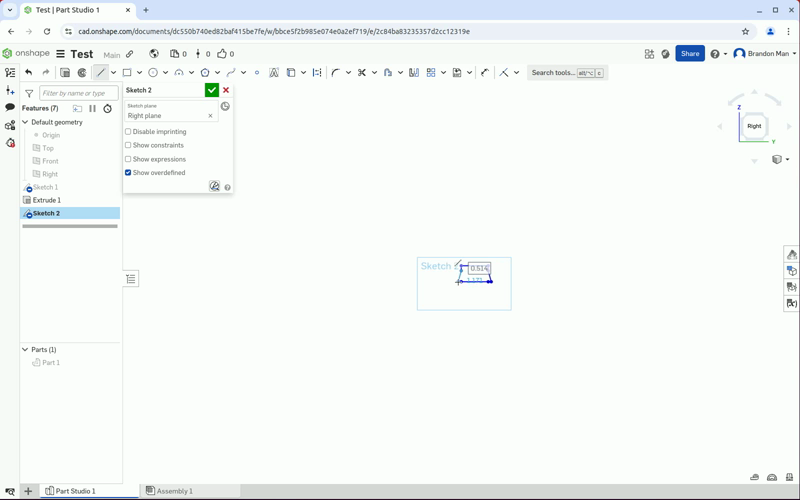
scroll(6)
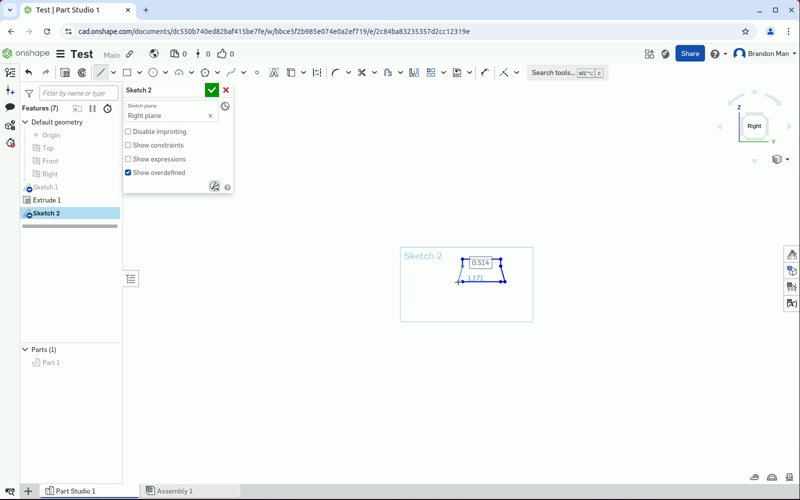
scroll(6)
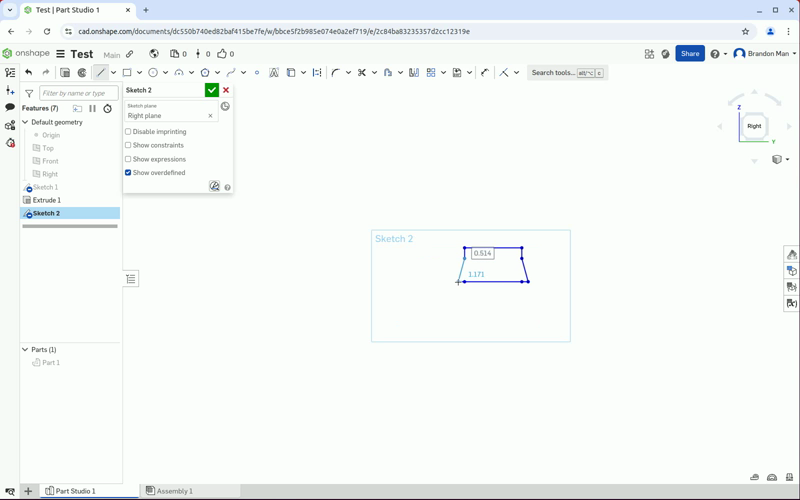
scroll(6)
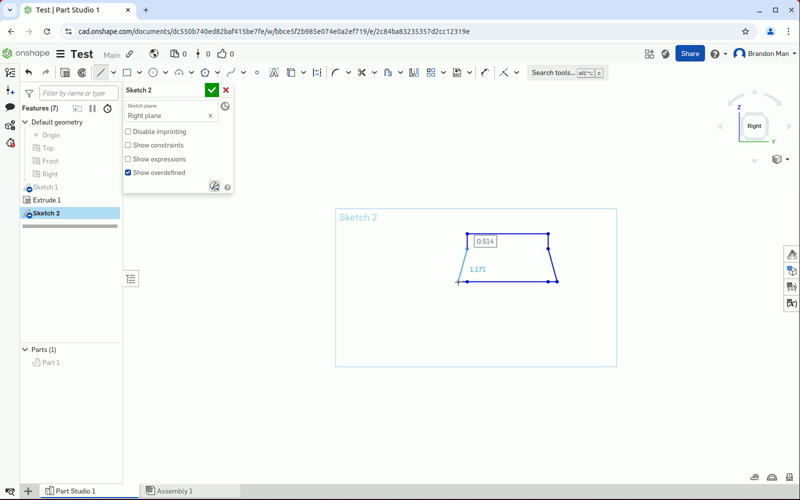
scroll(6)
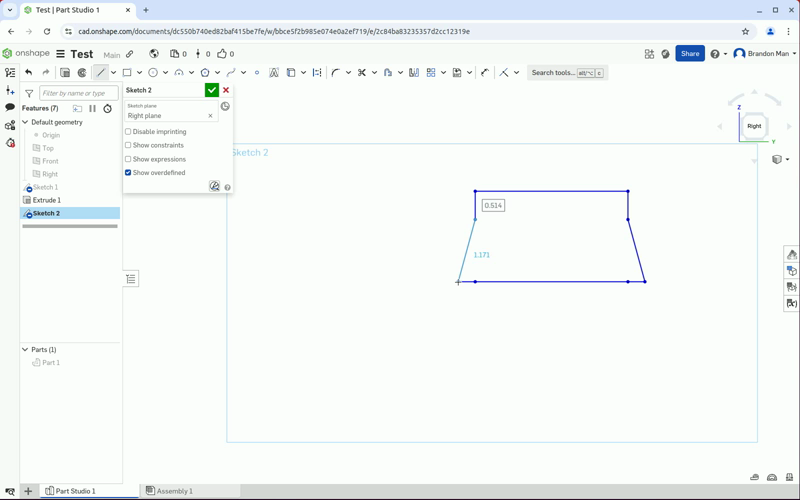
key_up(shift)
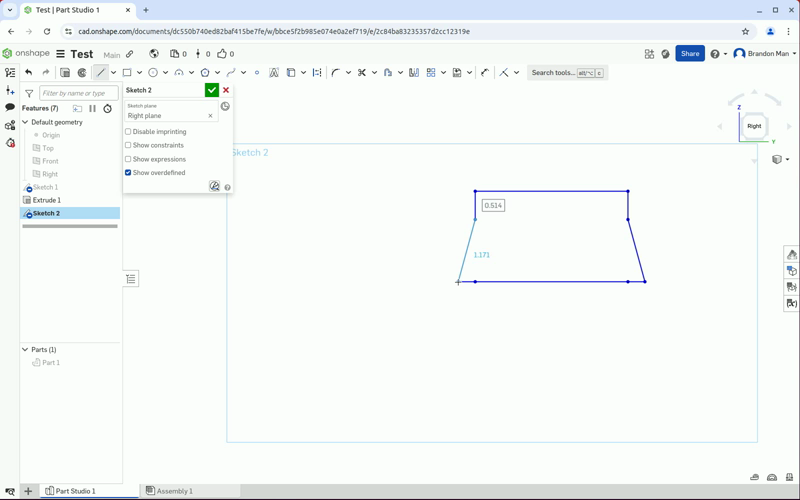
click(458, 281)
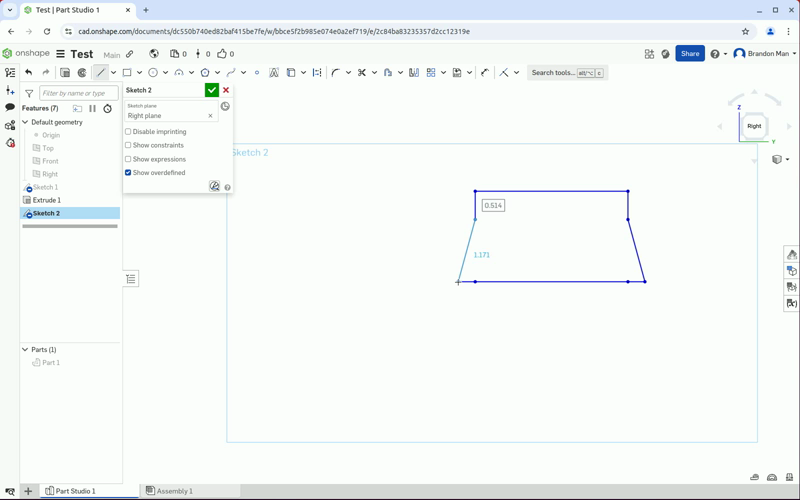
scroll(-6)
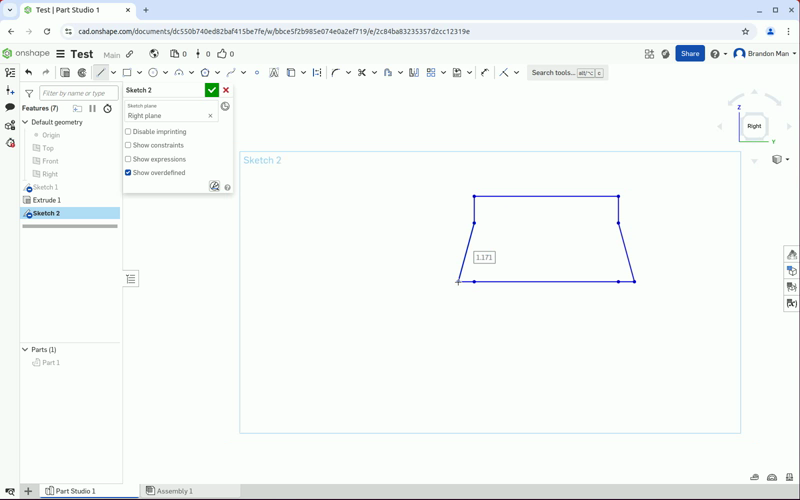
scroll(-6)
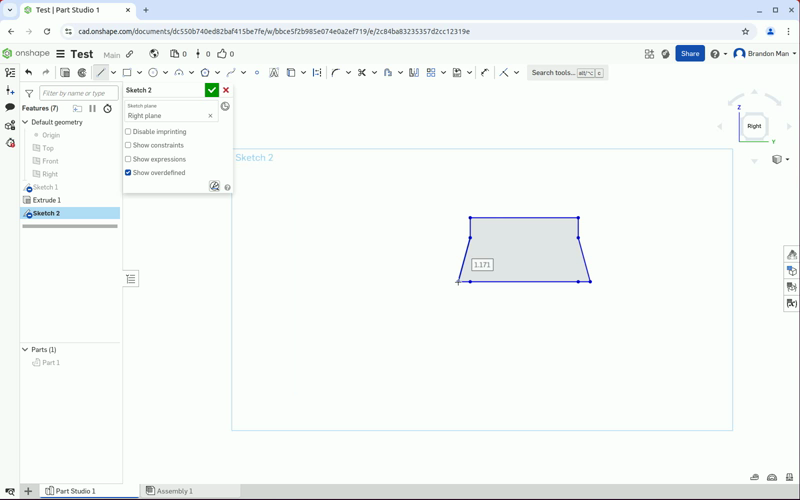
scroll(-6)
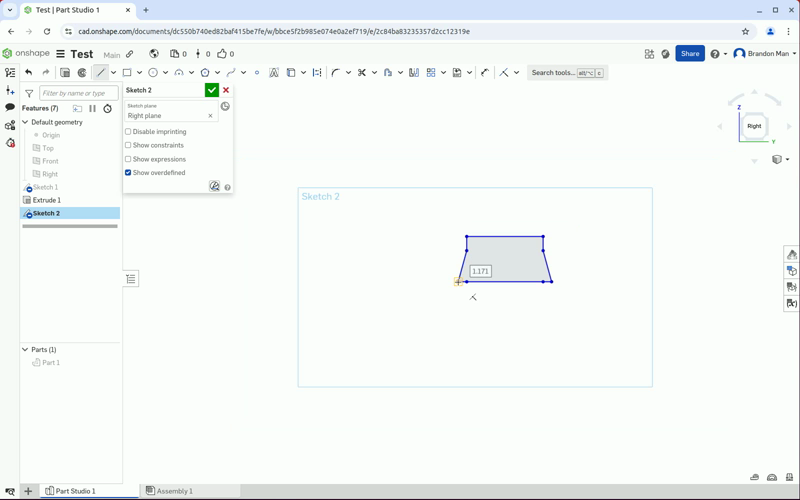
scroll(-6)
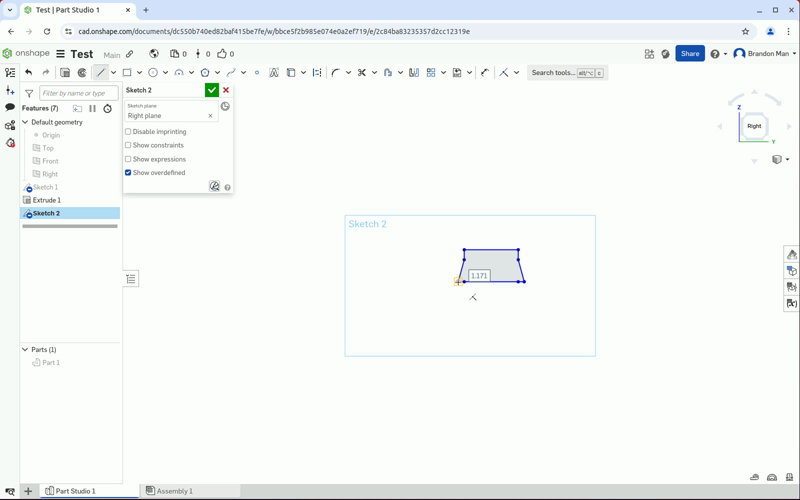
scroll(-6)
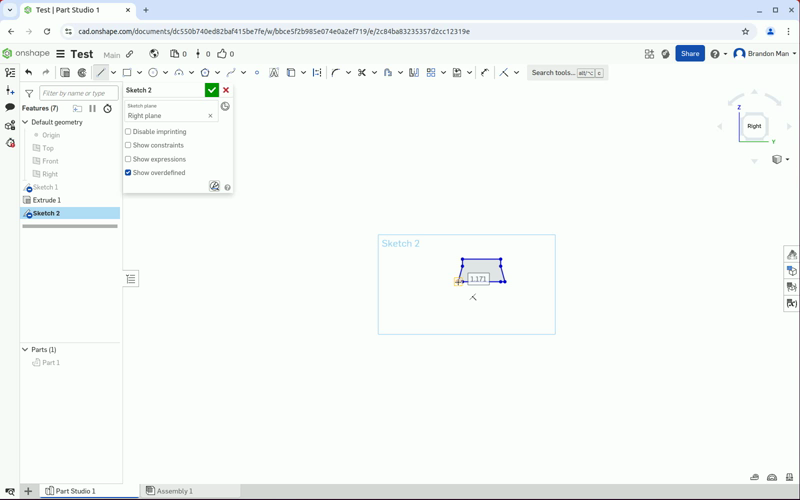
scroll(-6)
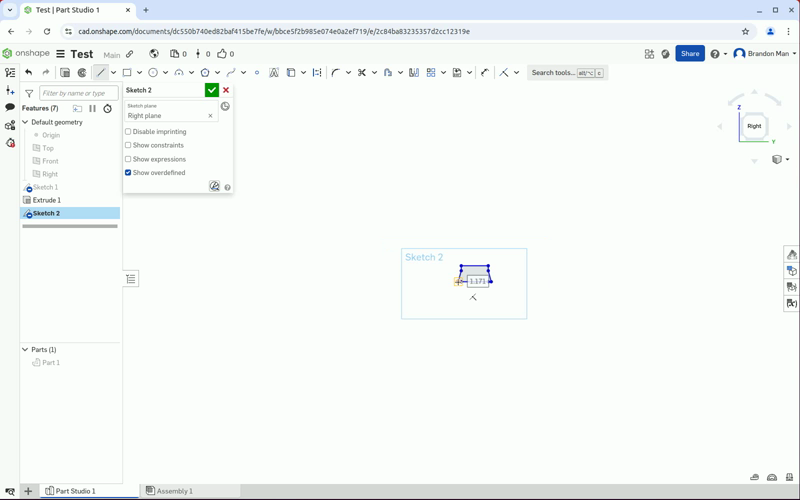
scroll(-6)
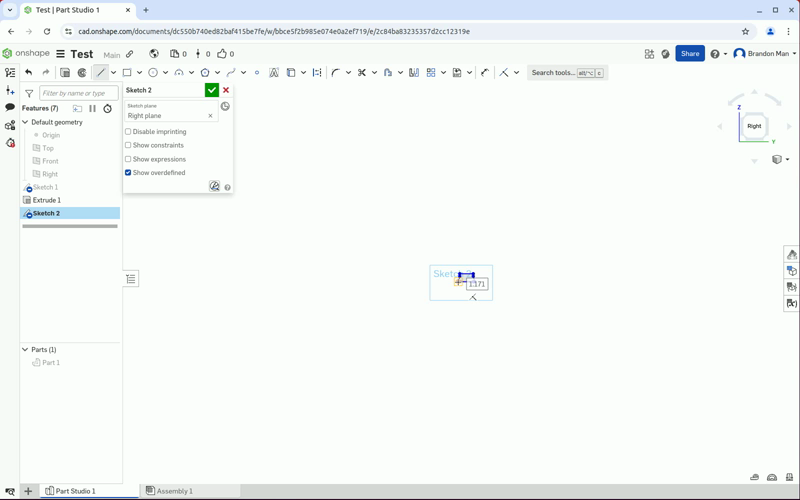
key(esc)
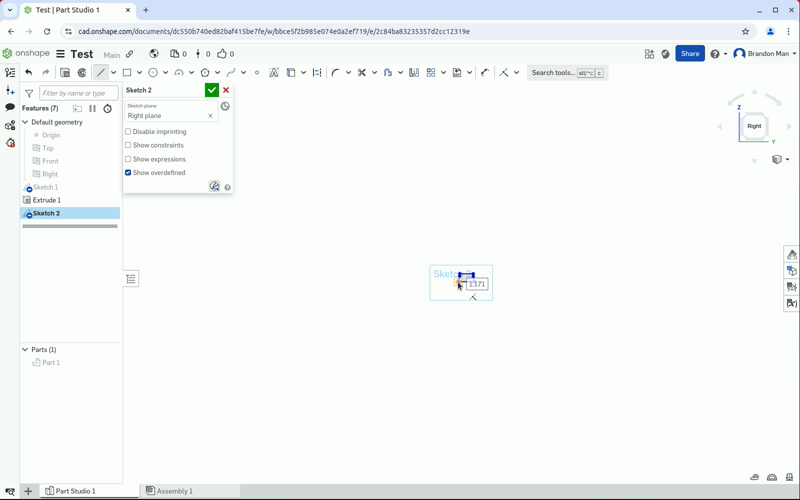
mouse_move(473, 273)
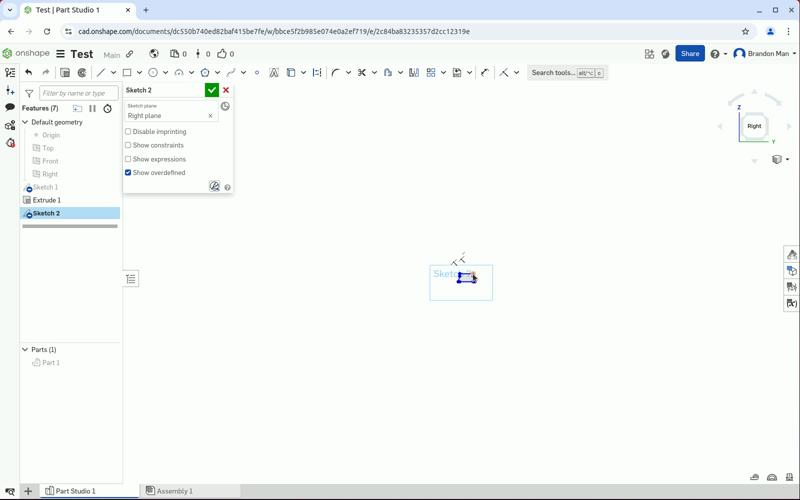
scroll(6)
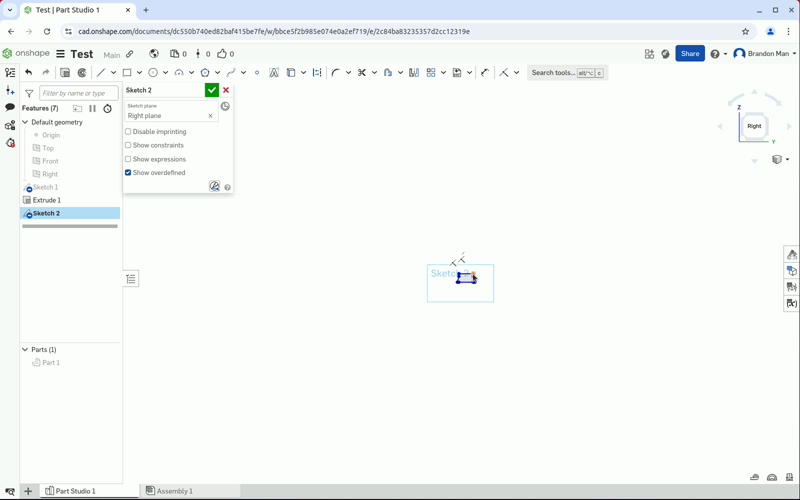
scroll(6)
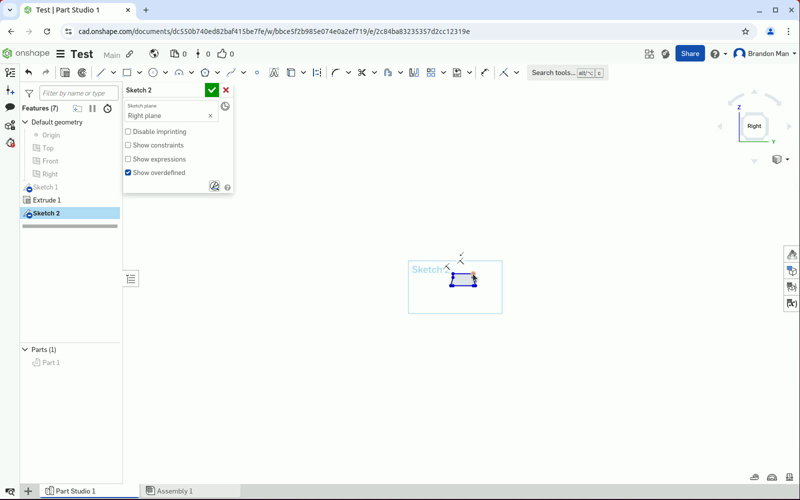
scroll(6)
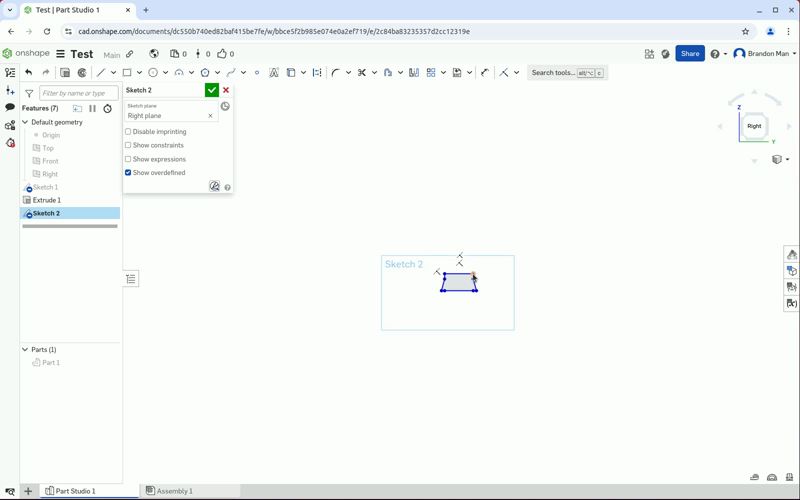
scroll(6)
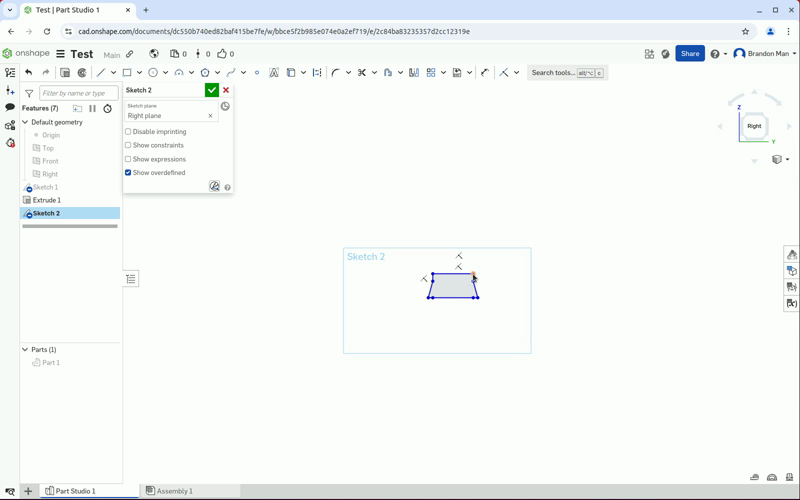
scroll(6)
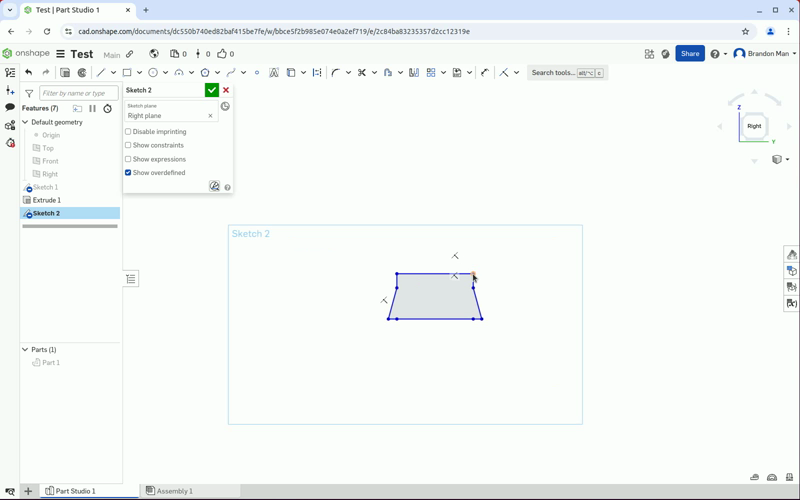
scroll(6)
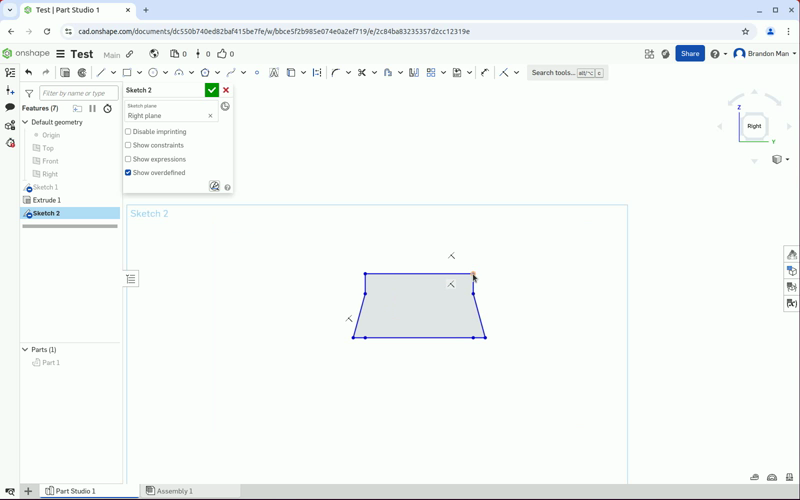
scroll(6)
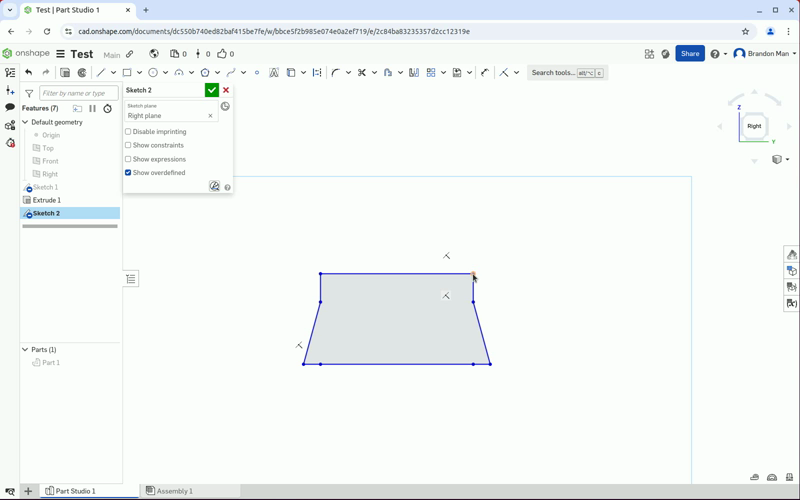
click(473, 273)
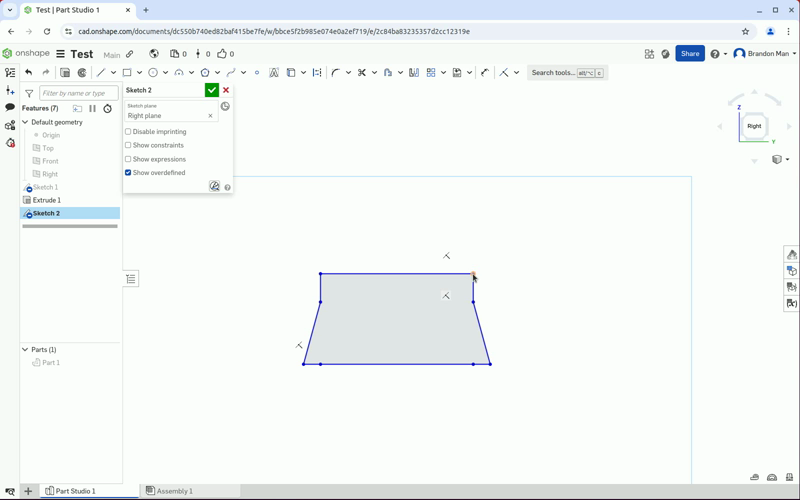
scroll(-6)
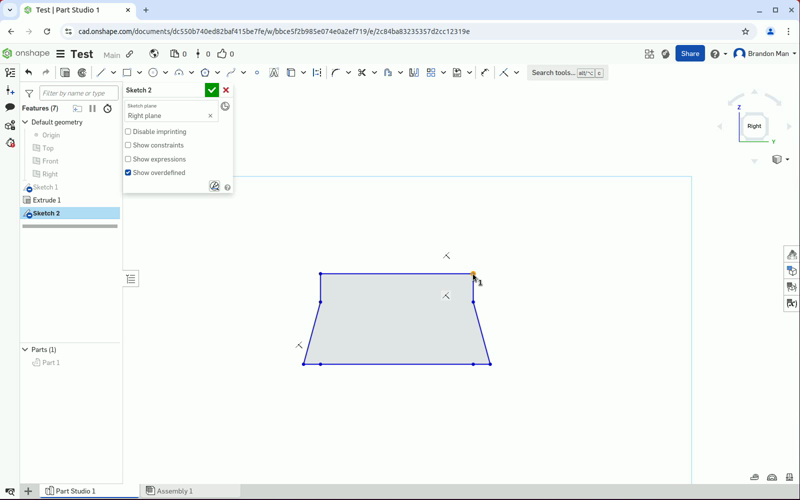
scroll(-6)
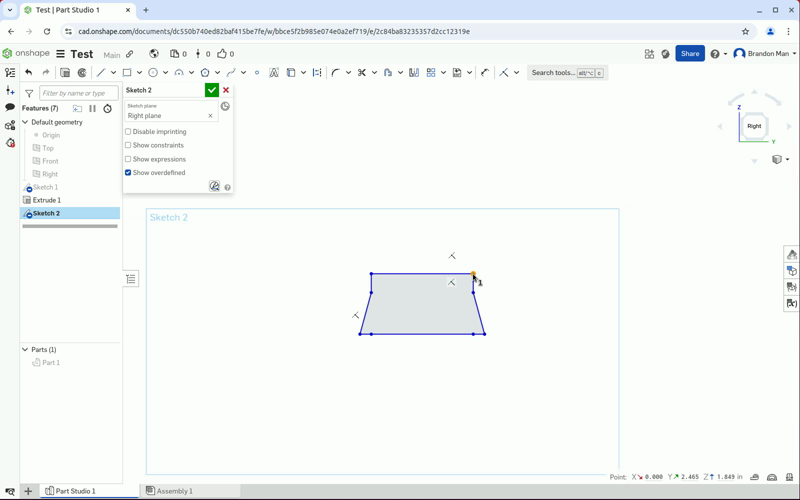
scroll(-6)
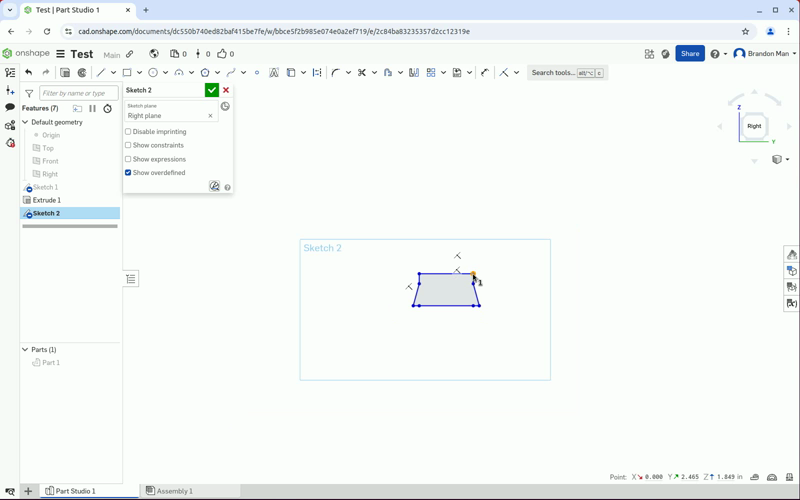
scroll(-6)
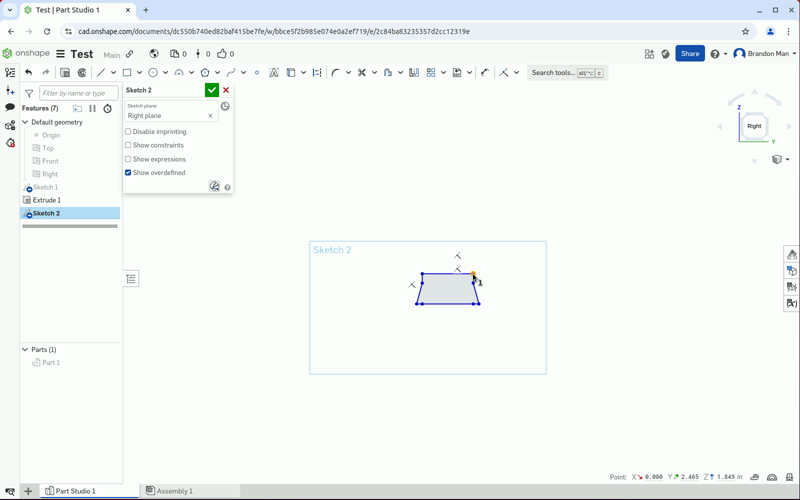
scroll(-6)
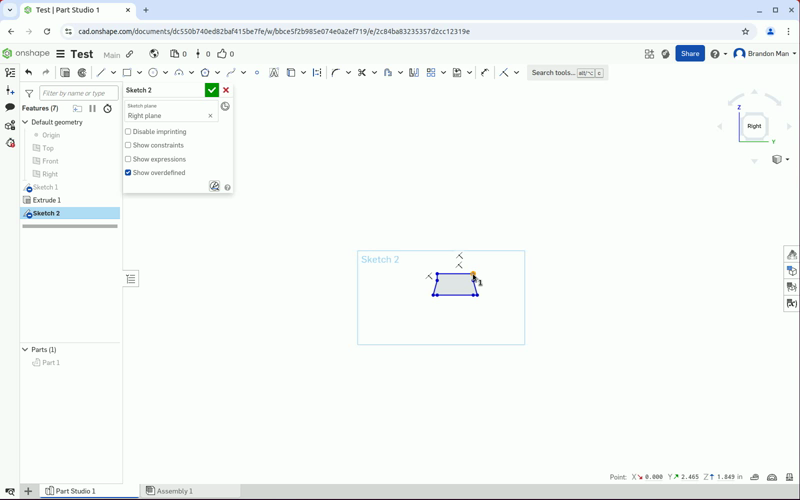
scroll(-6)
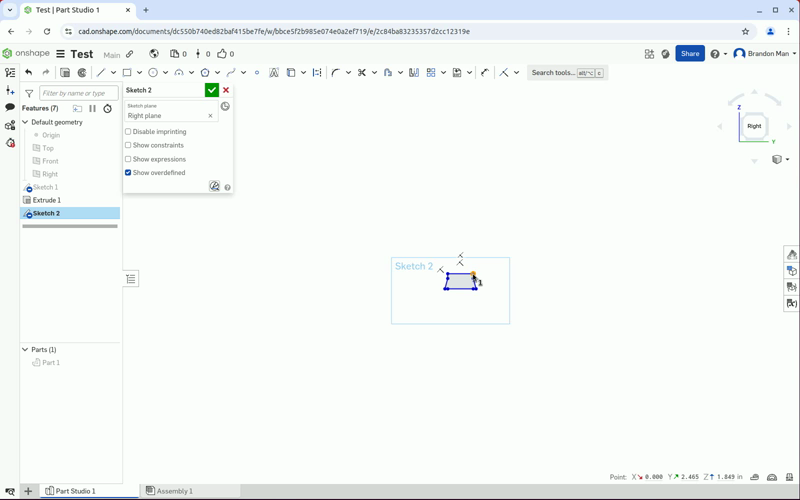
scroll(-6)
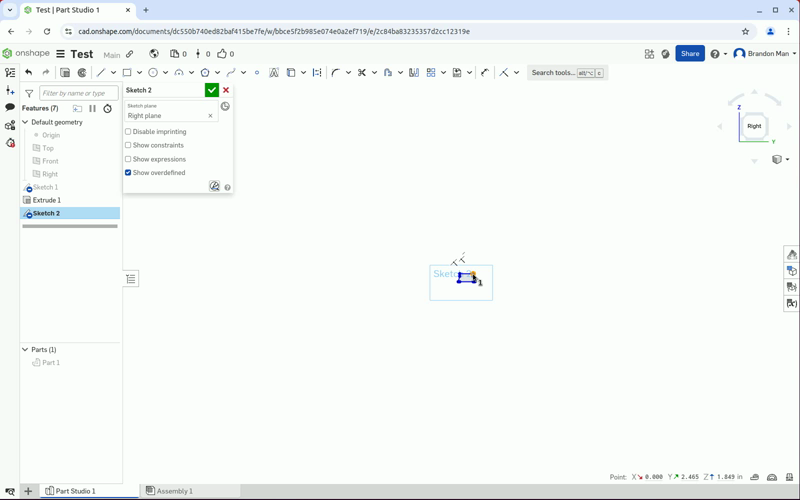
mouse_move(73, 352)
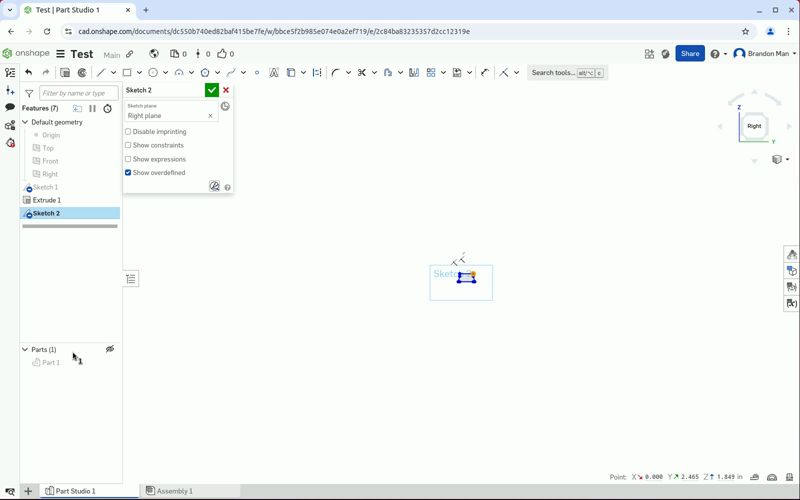
key(shift+y)
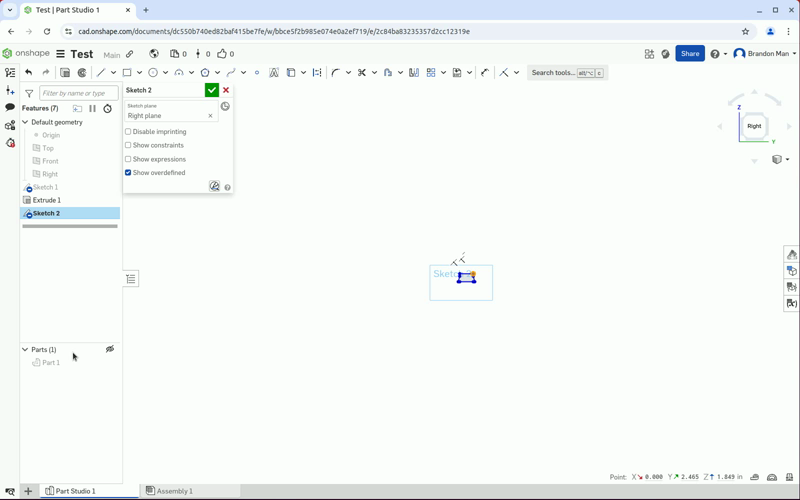
key(shift+e)
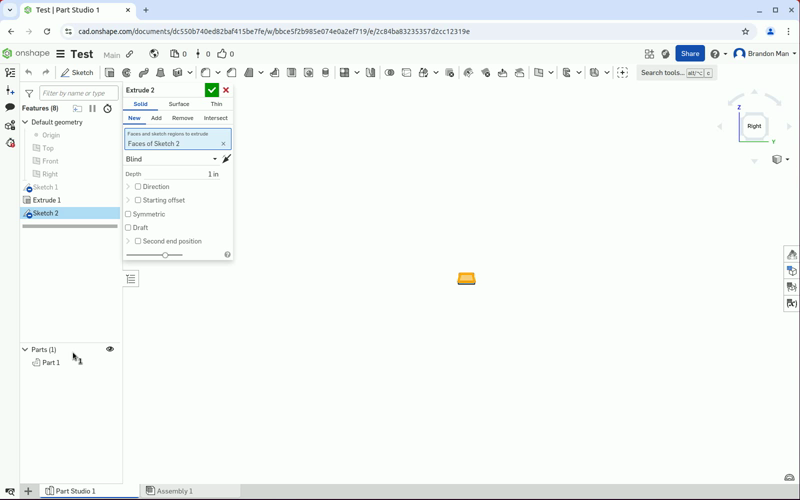
mouse_move(143, 106)
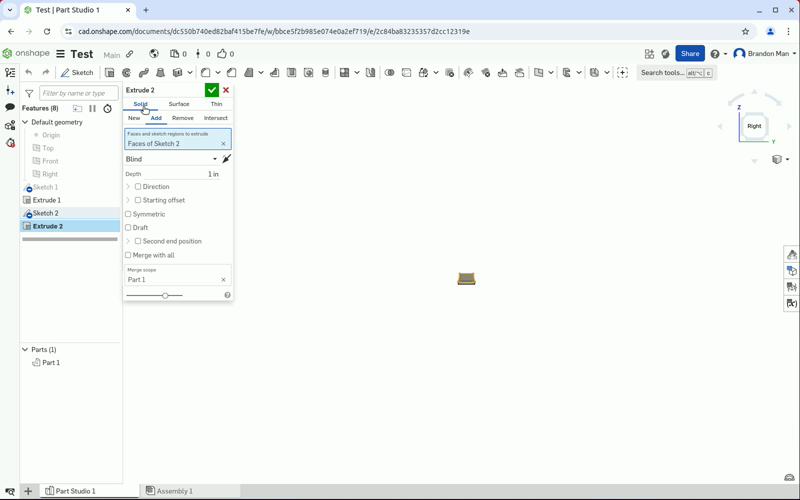
click(143, 106)
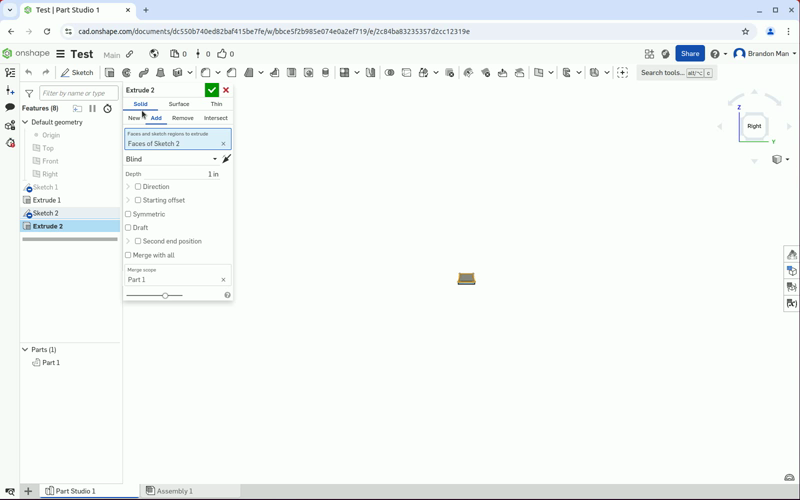
mouse_move(137, 120)
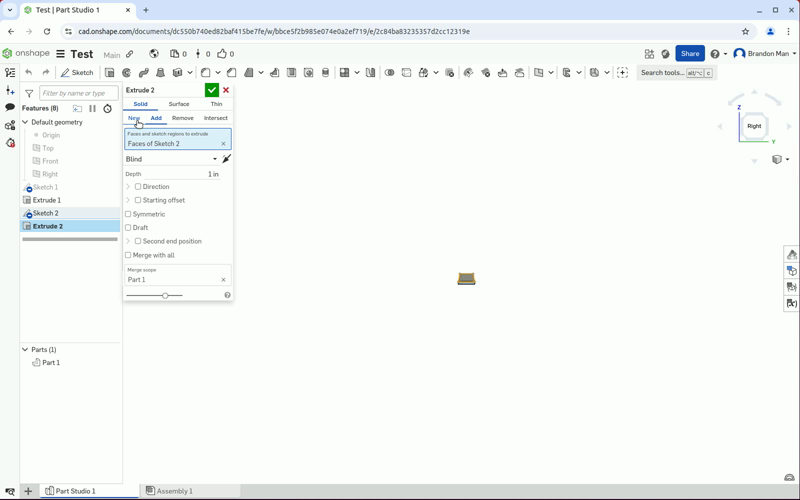
click(137, 120)
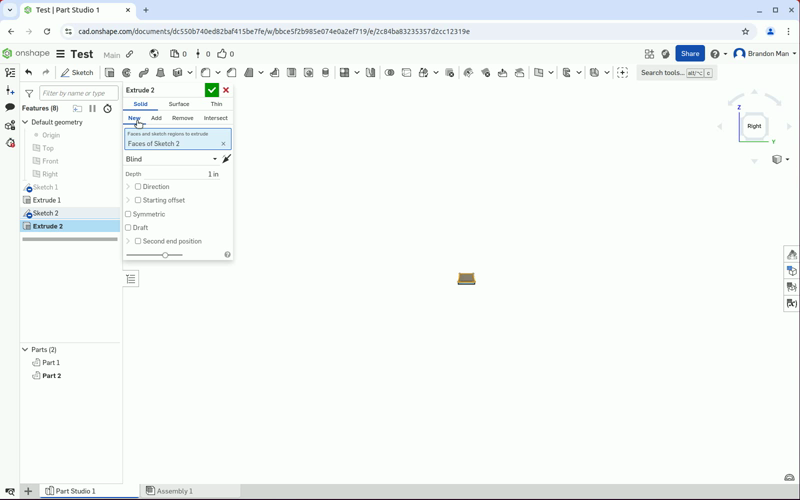
key(tab, 4)
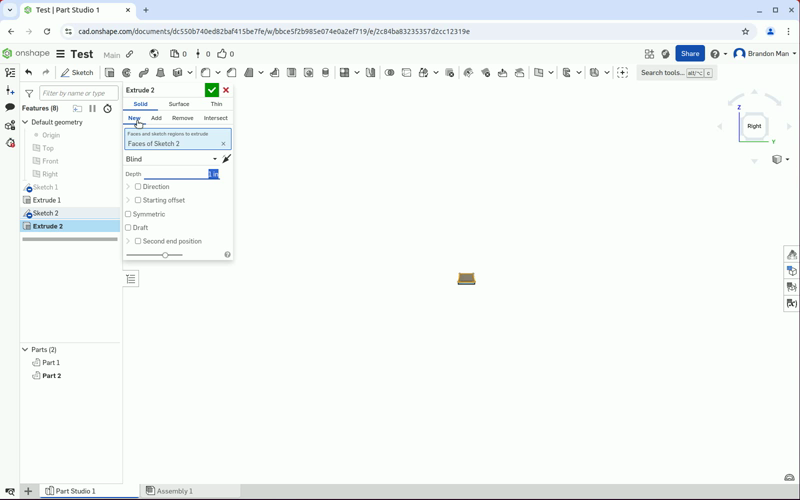
text(23.108)
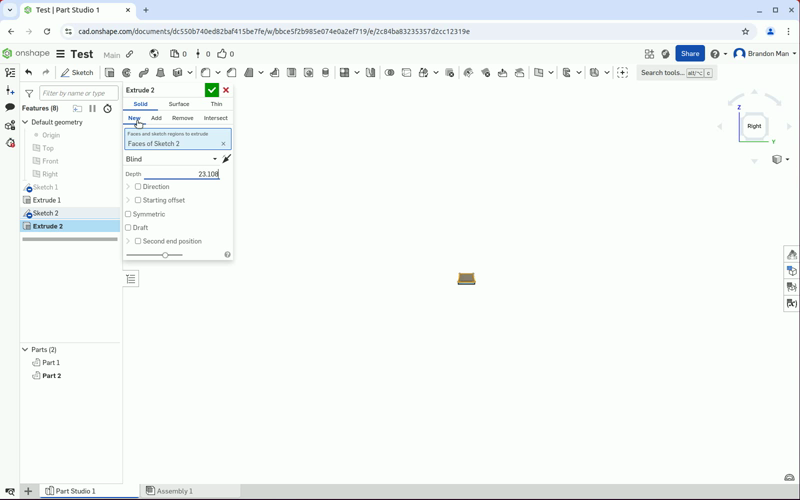
key(enter)
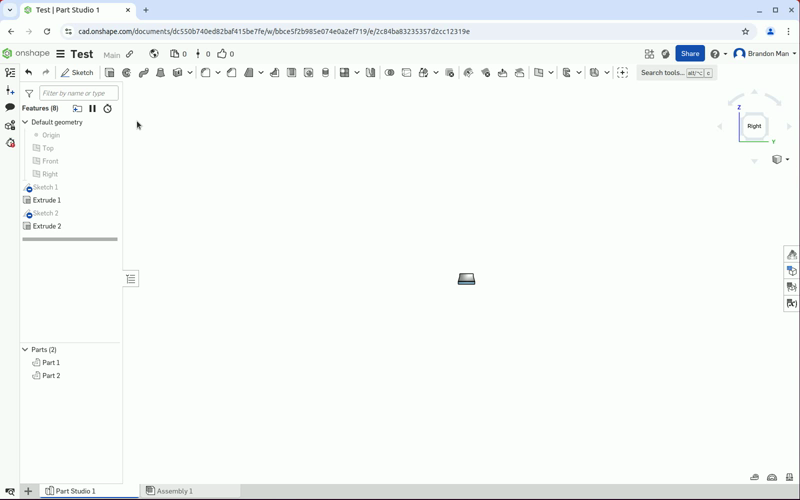
key(shift+h)
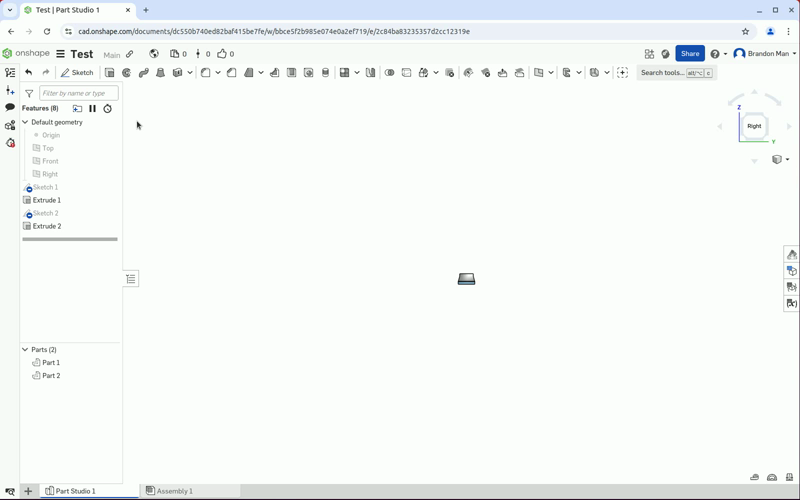
key(shift+h)
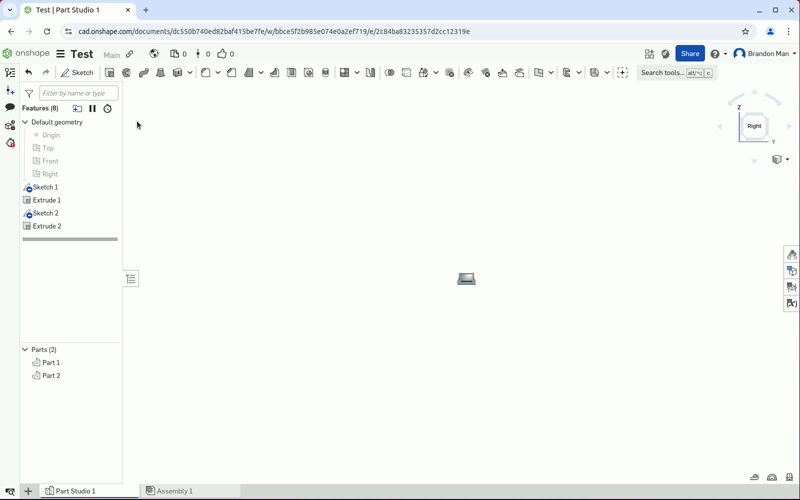
key(shift+7)
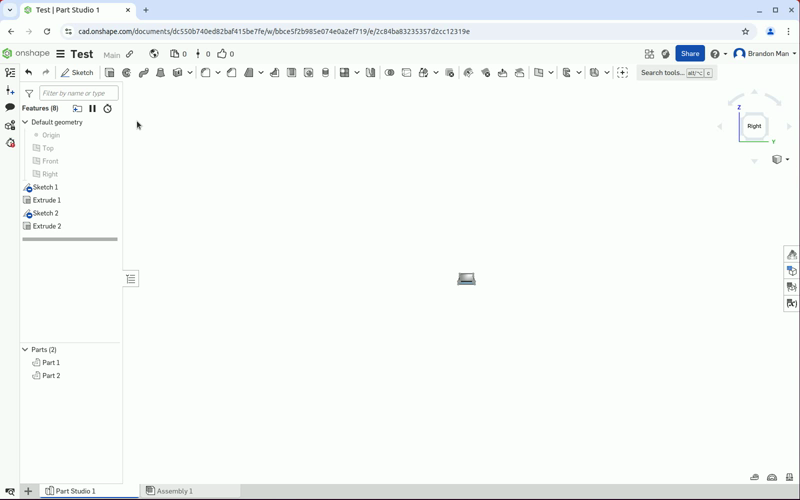
key(right, 2)
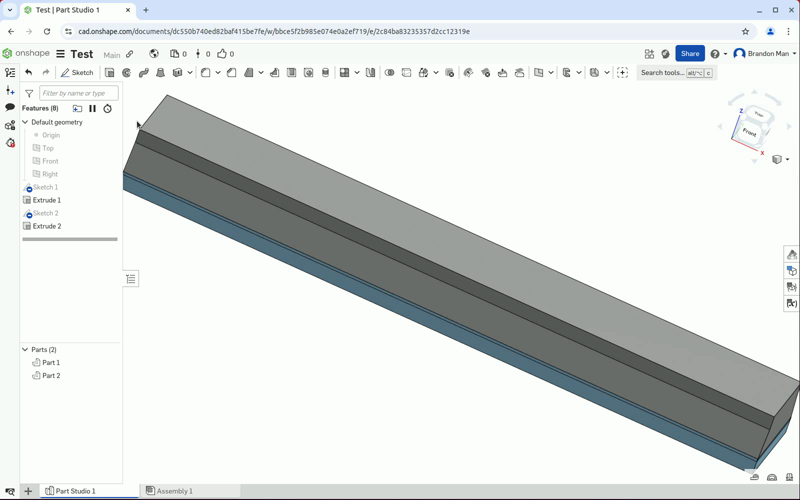
key(down, 2)
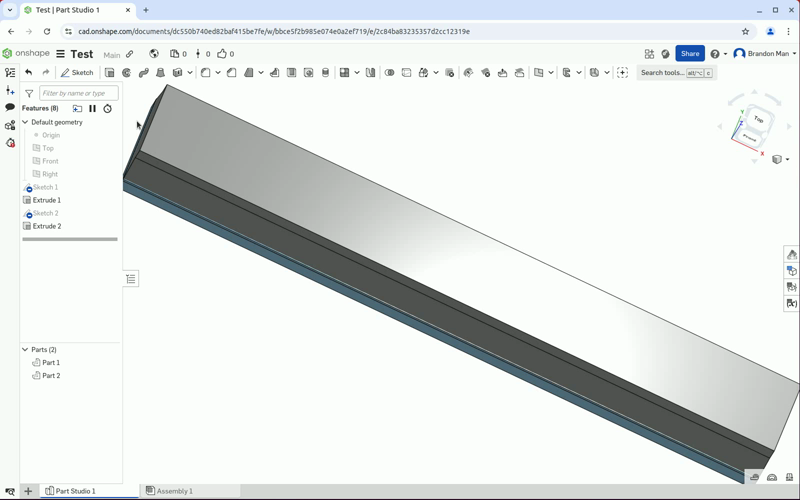
key(up, 2)
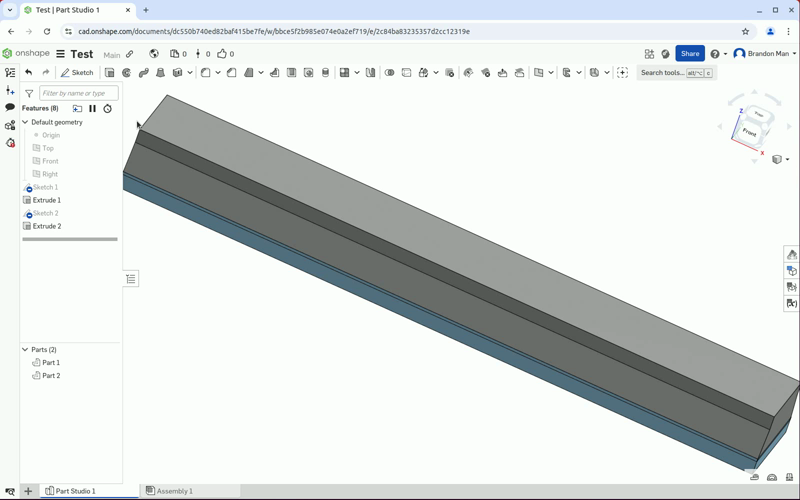
key(left, 2)
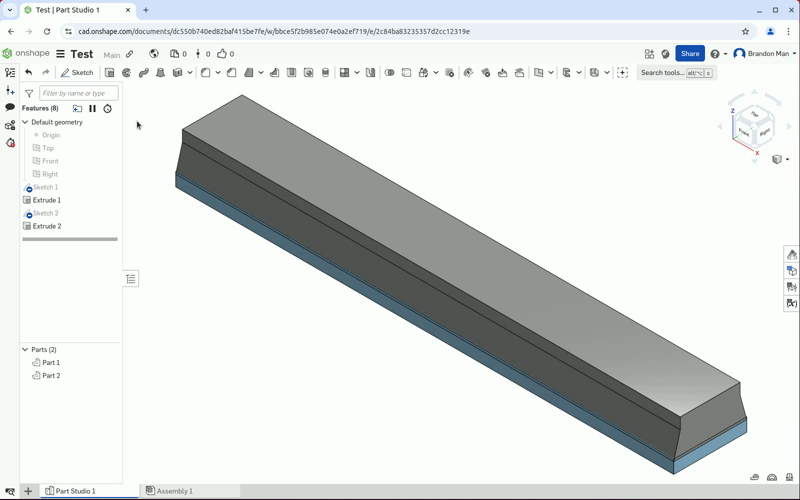
mouse_move(73, 189)
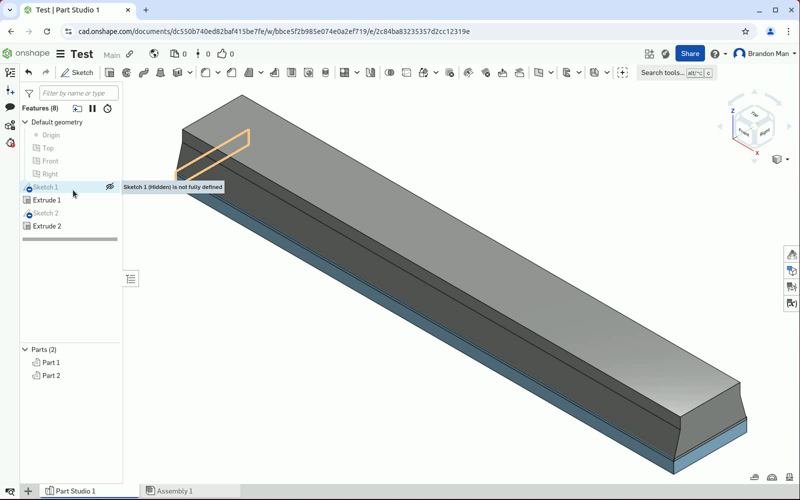
click(73, 189)